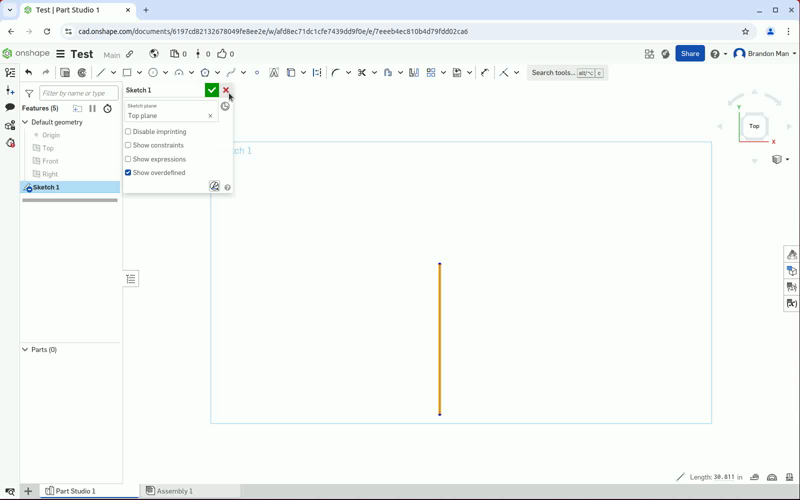
key(shift+h)
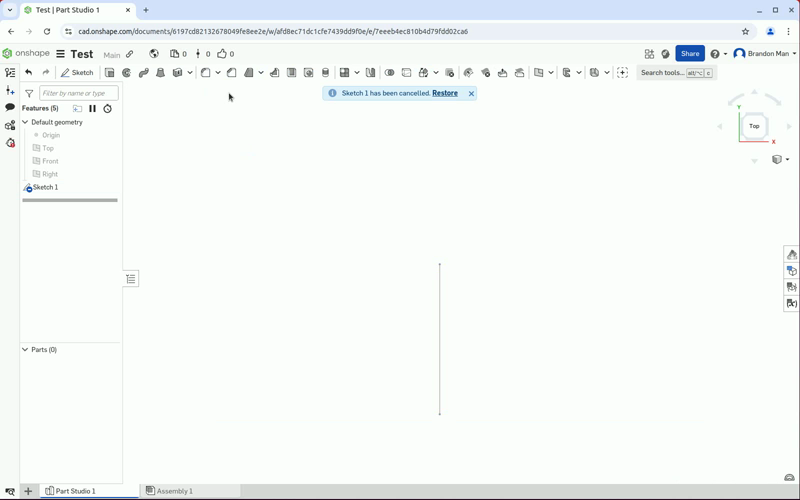
key(shift+s)
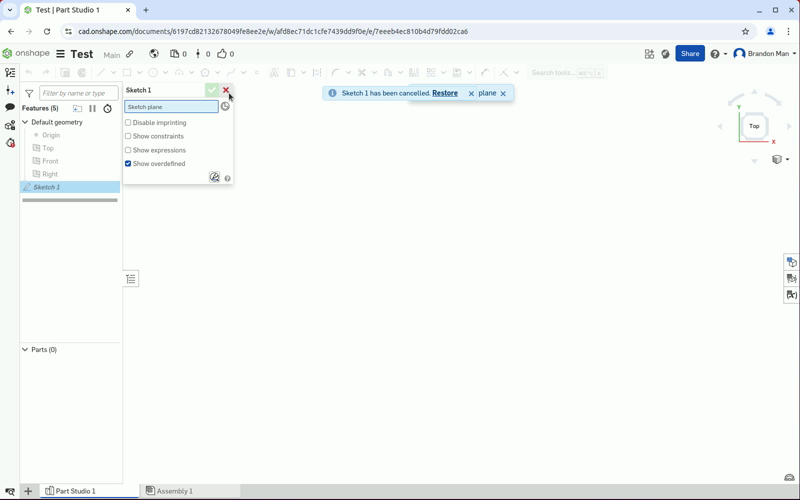
mouse_move(73, 150)
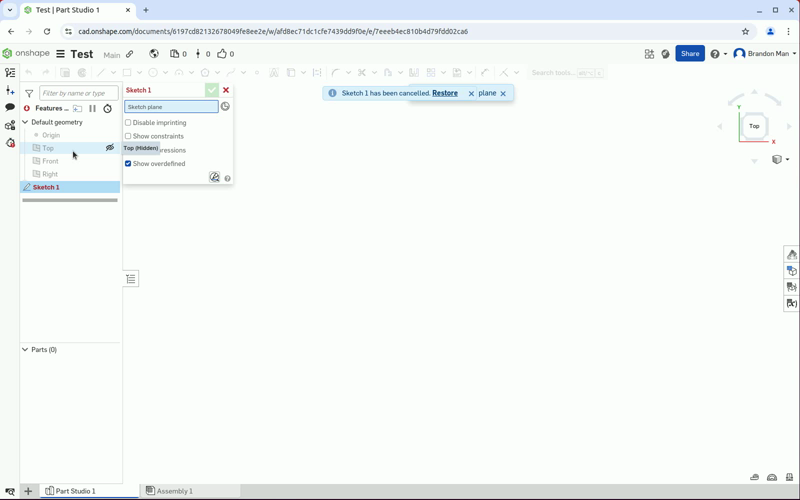
click(73, 150)
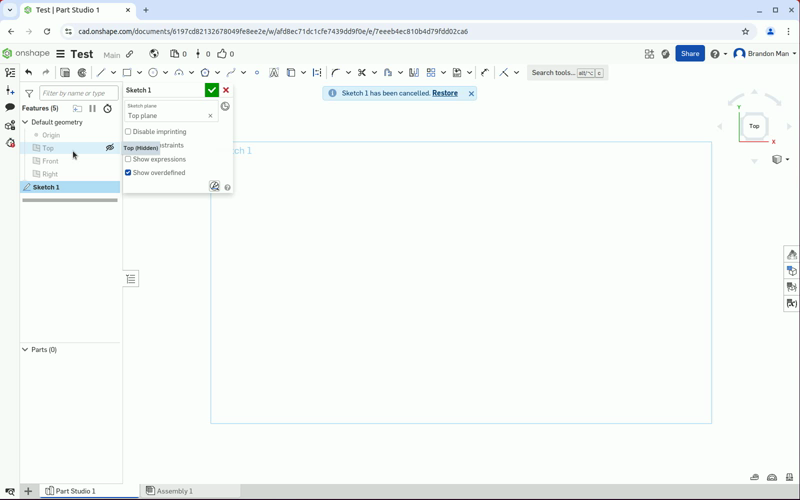
mouse_move(73, 352)
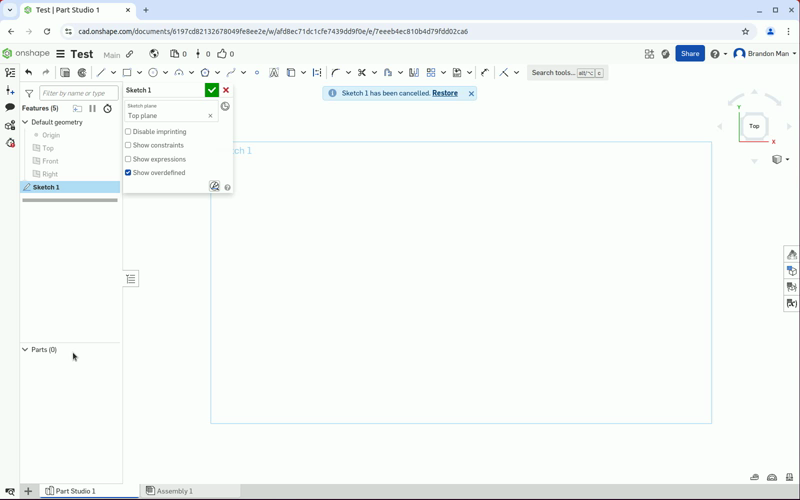
key(y)
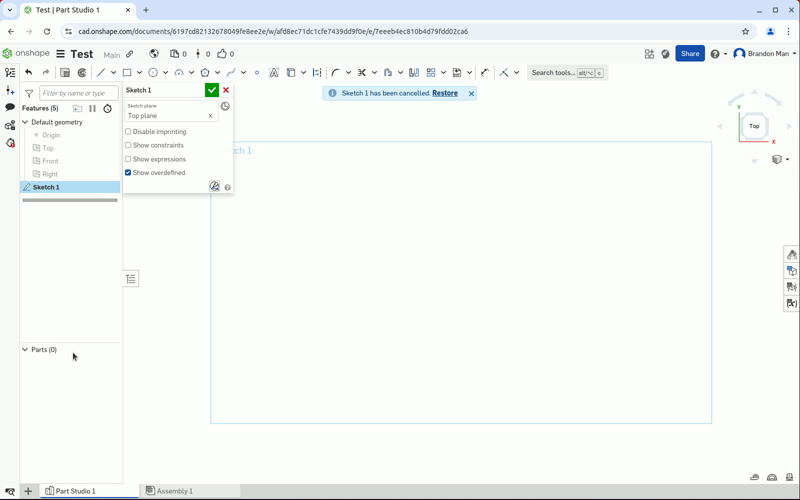
key(c)
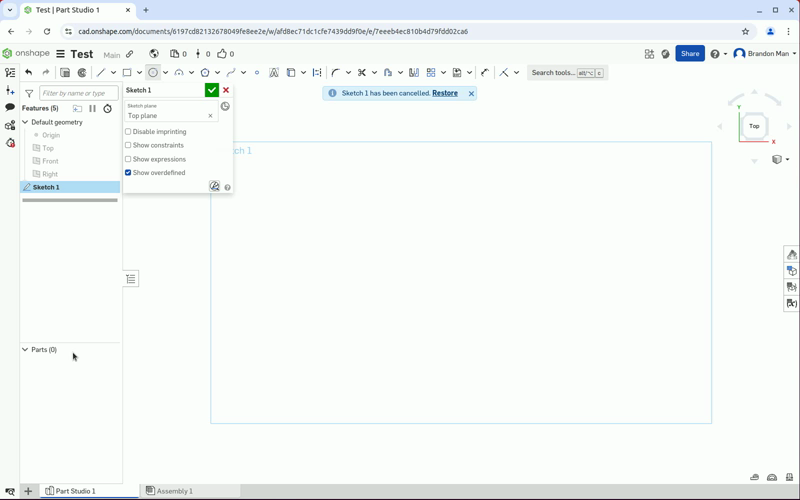
key_down(shift)
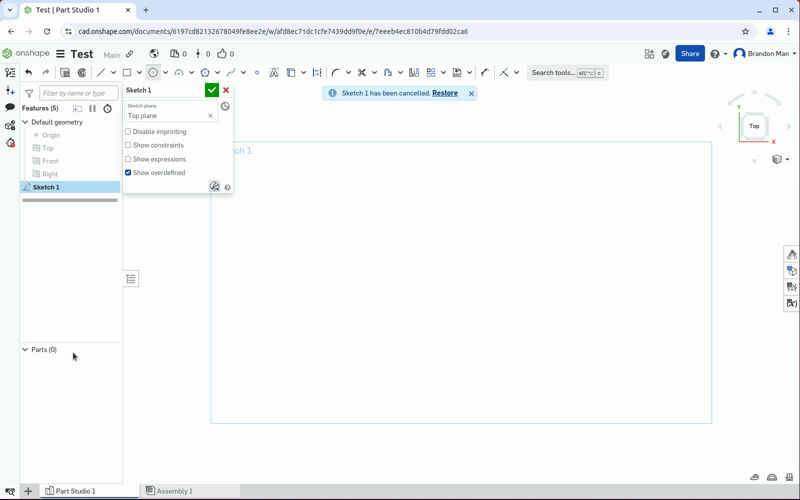
mouse_move(461, 282)
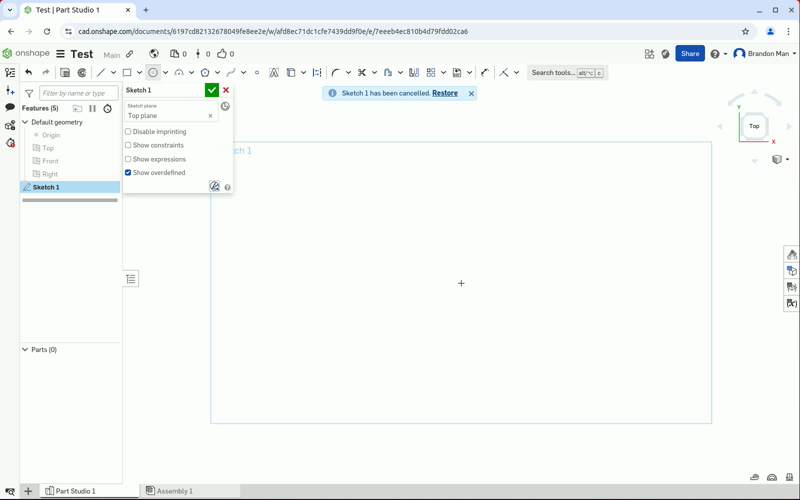
click(461, 282)
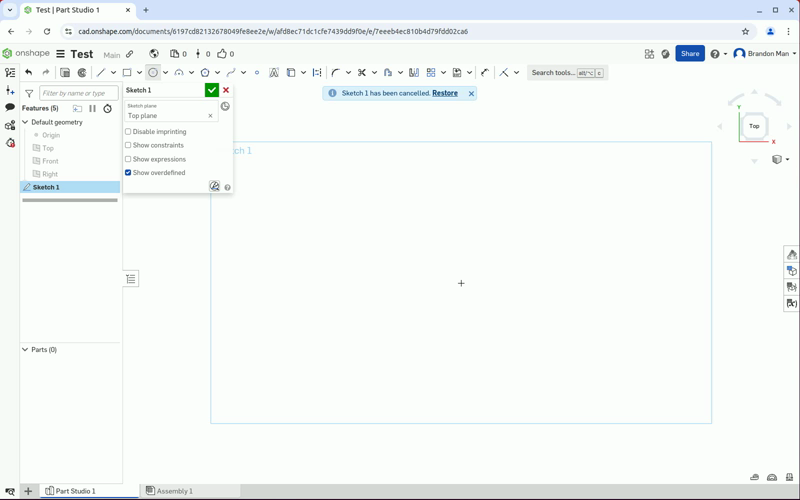
key_up(shift)
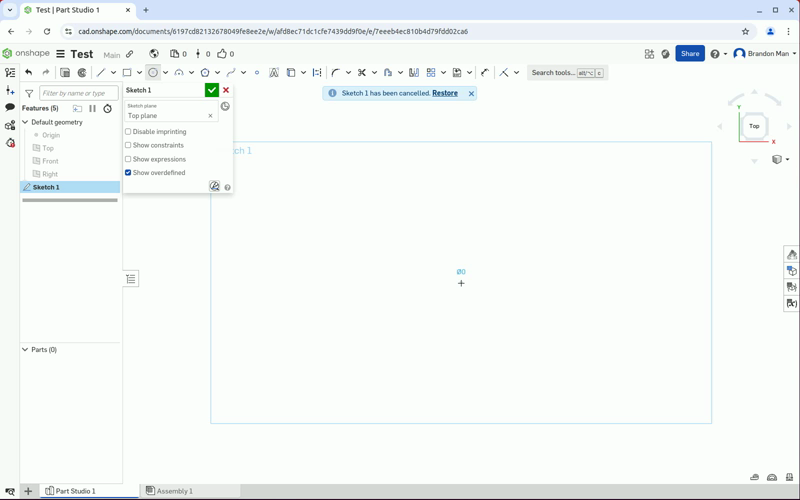
mouse_move(574, 282)
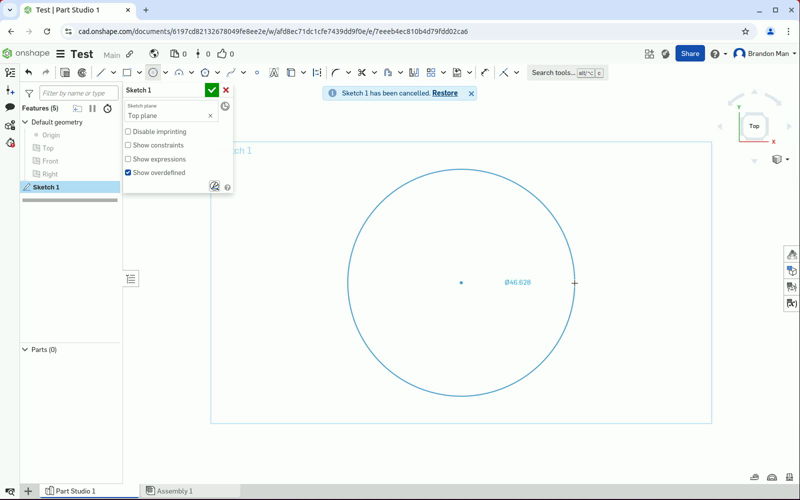
click(574, 282)
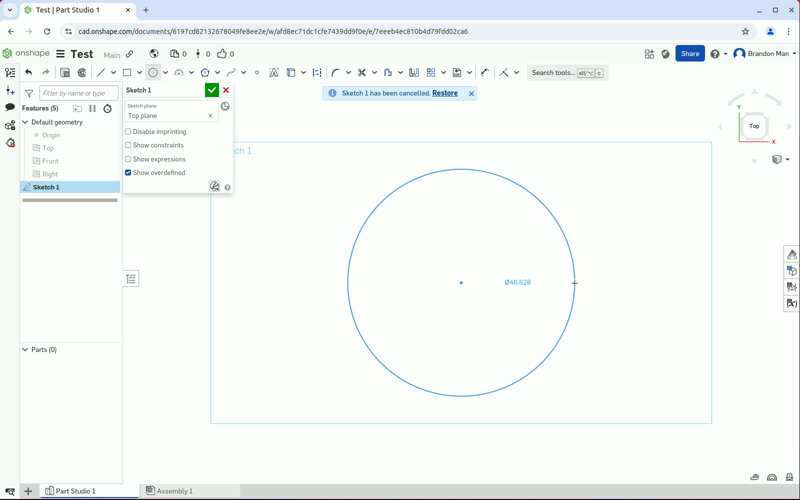
key(esc)
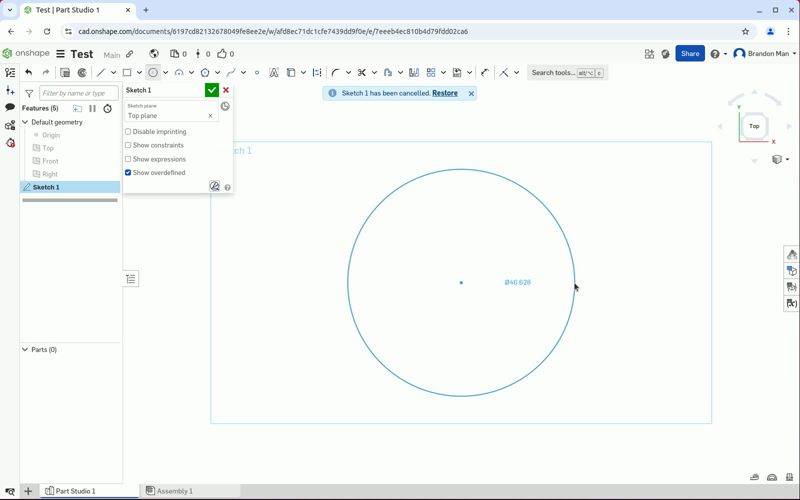
key(c)
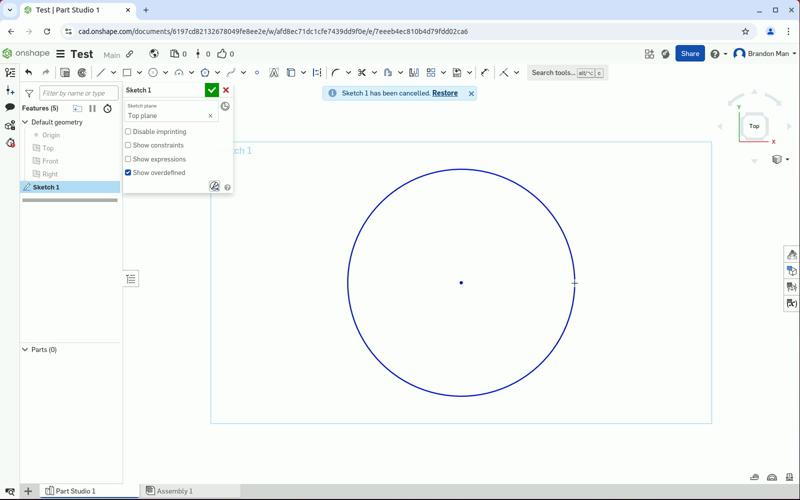
key_down(shift)
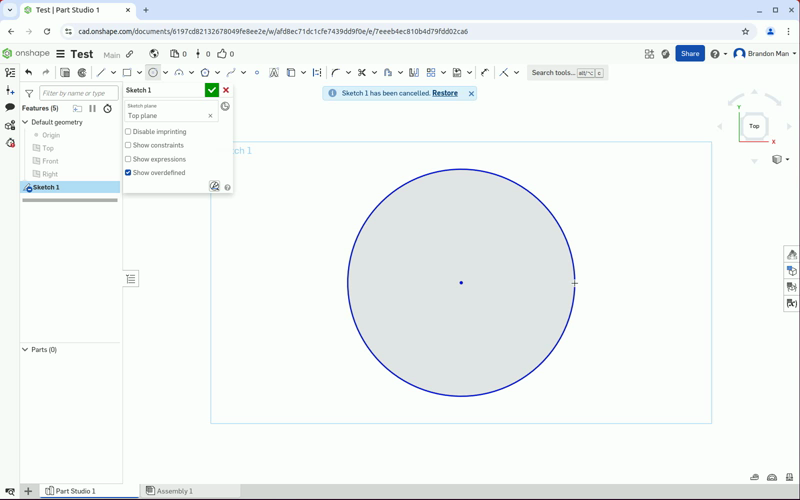
mouse_move(461, 282)
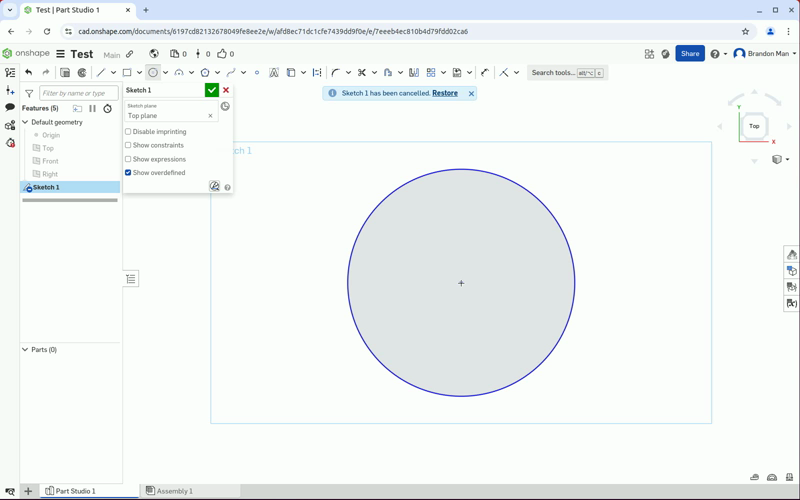
click(461, 282)
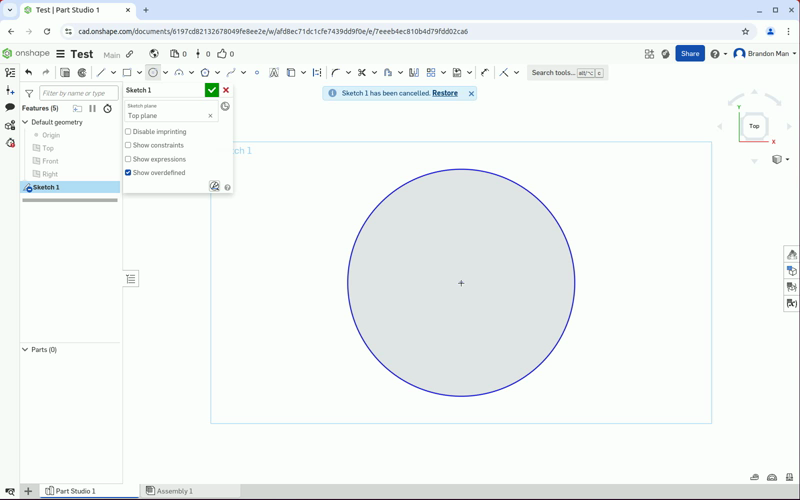
key_up(shift)
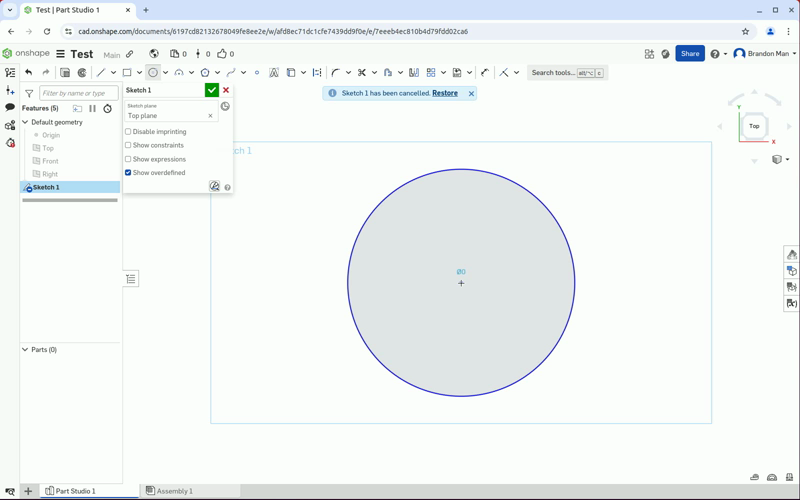
mouse_move(529, 282)
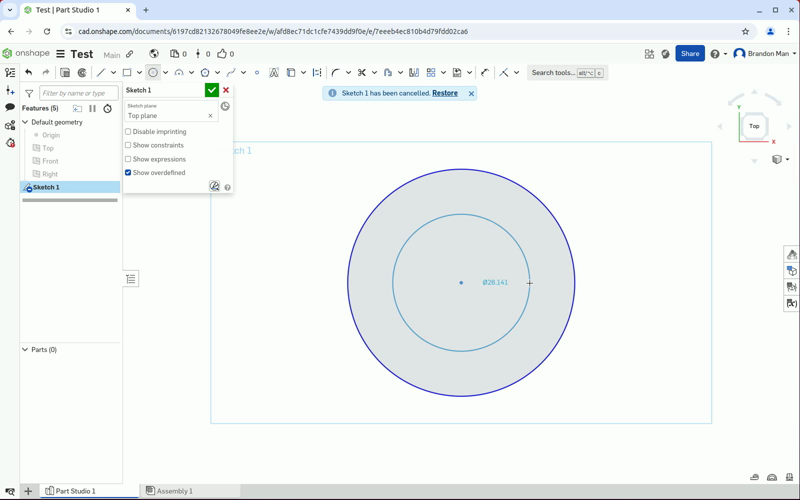
click(529, 282)
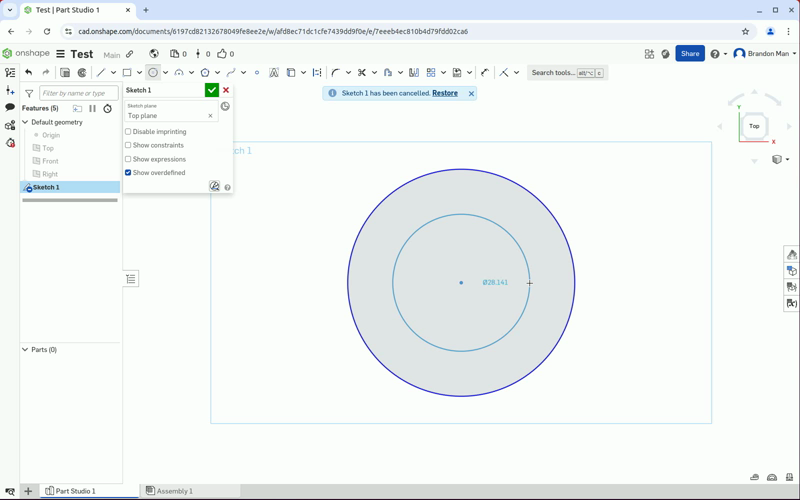
key(esc)
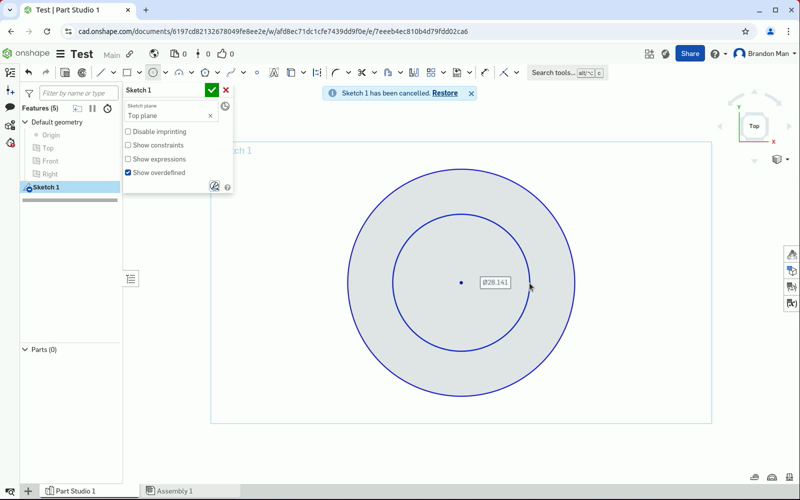
mouse_move(545, 250)
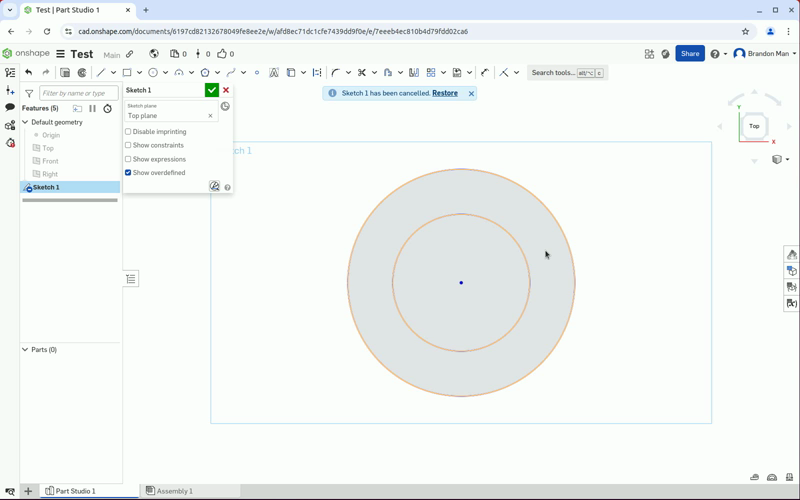
click(545, 250)
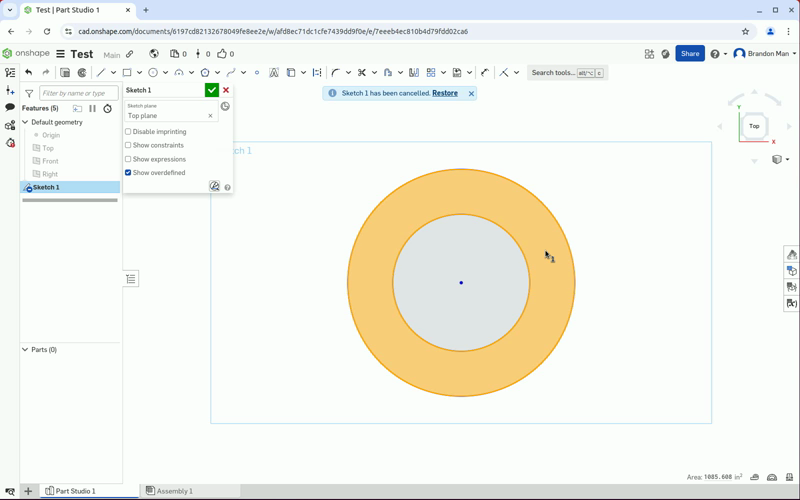
mouse_move(73, 352)
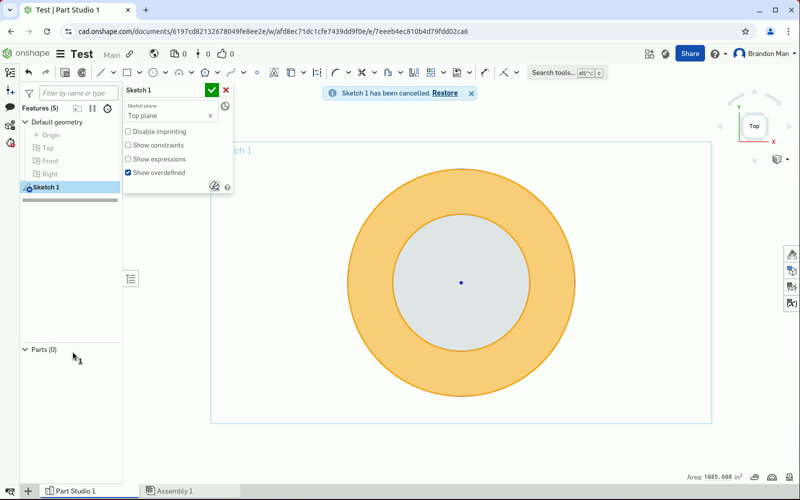
key(shift+y)
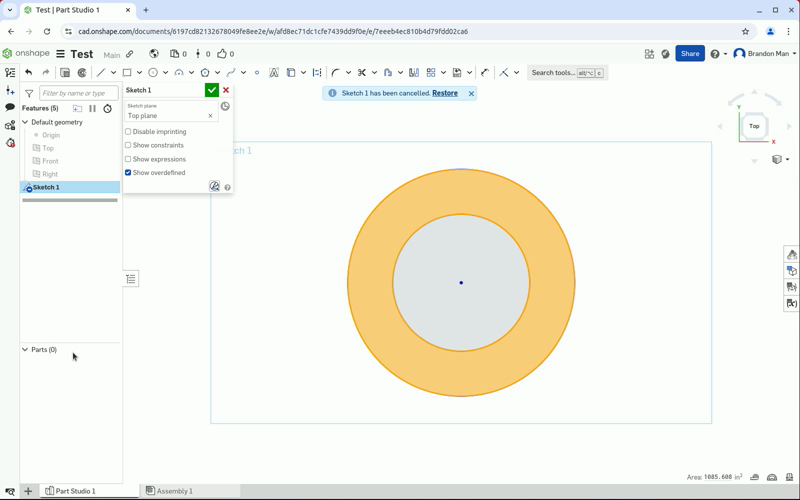
key(shift+e)
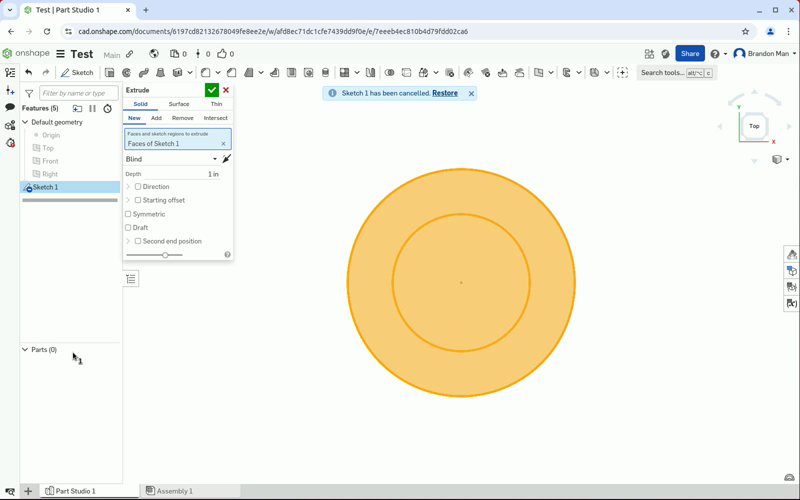
mouse_move(143, 106)
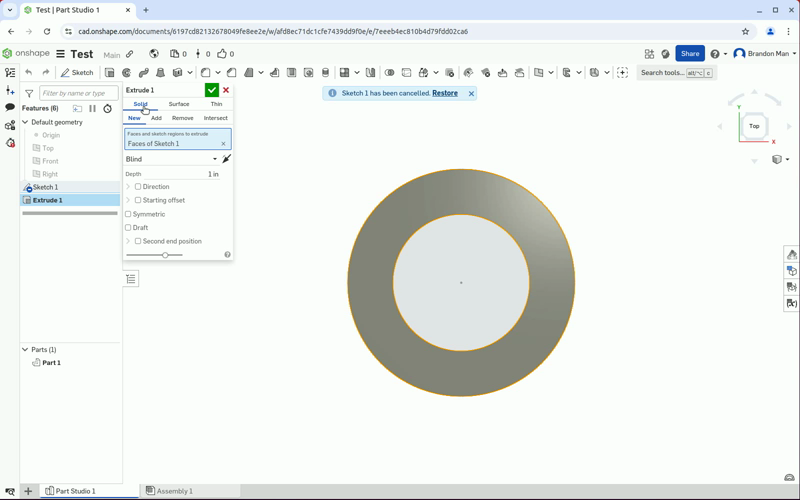
click(143, 106)
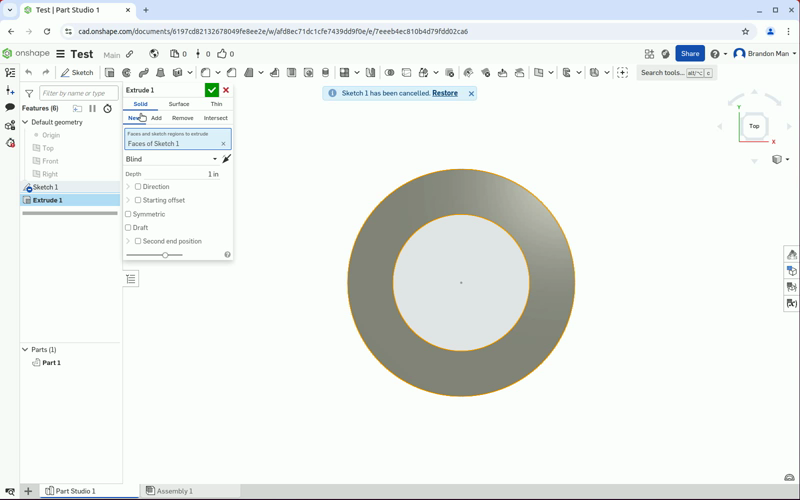
mouse_move(137, 120)
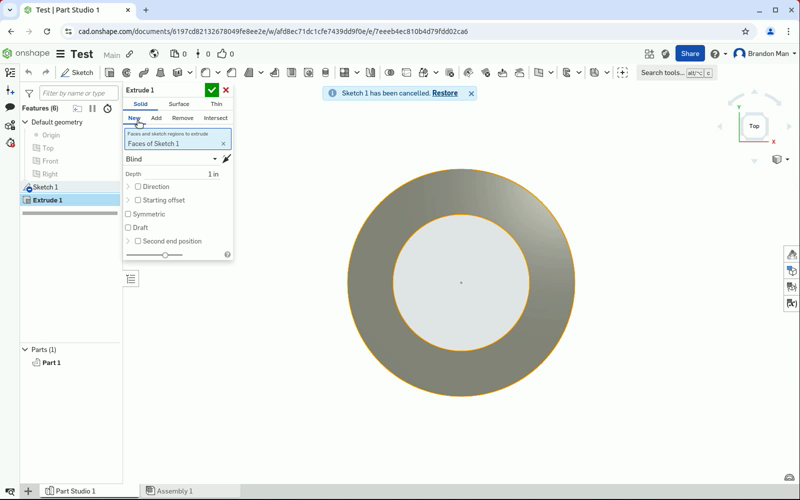
click(137, 120)
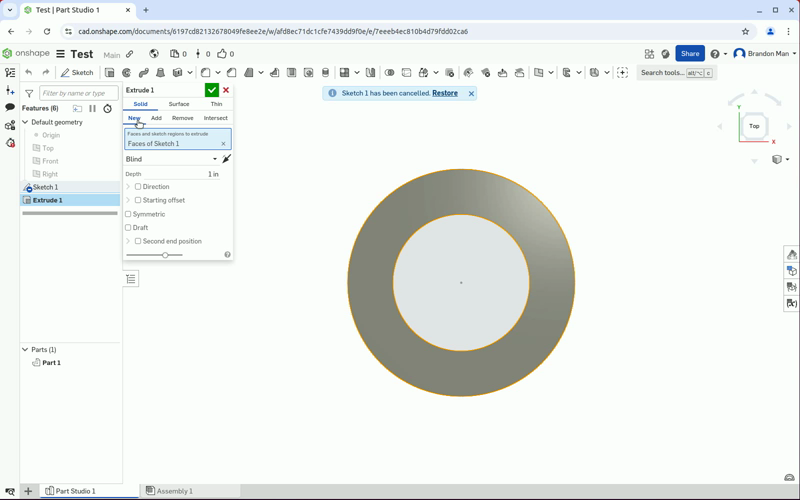
key(tab, 4)
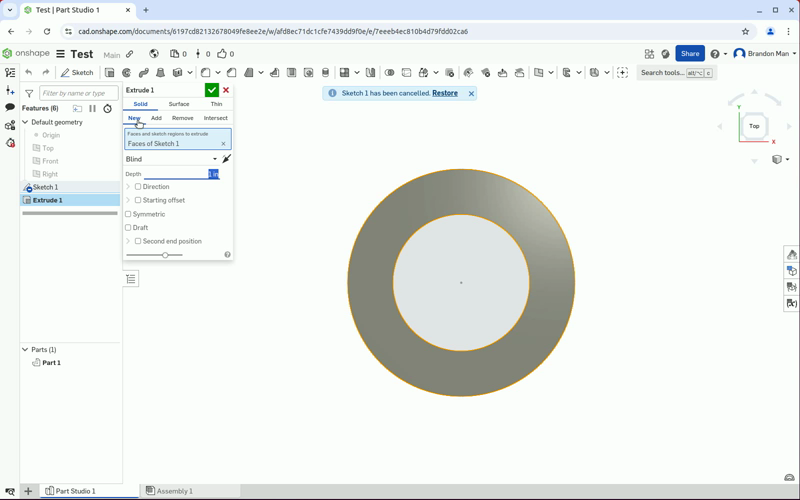
text(1.685)
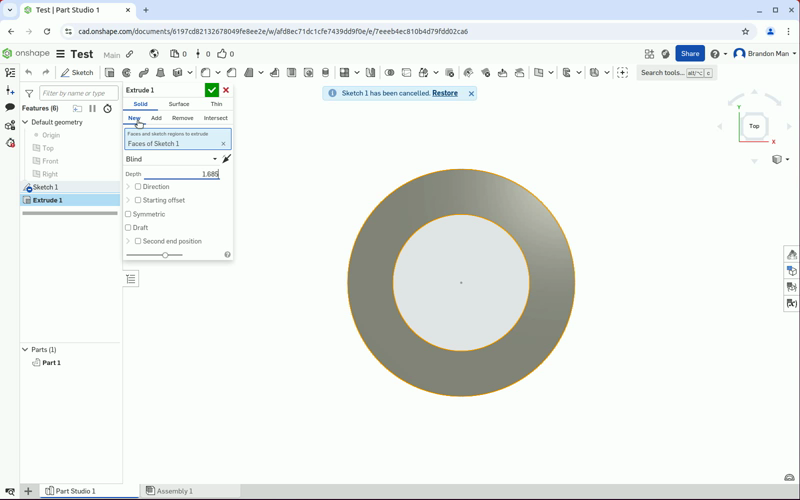
key(enter)
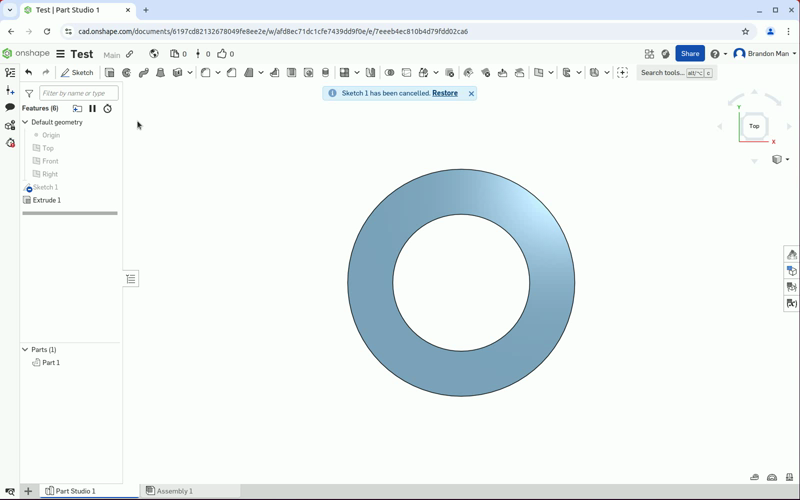
key(shift+h)
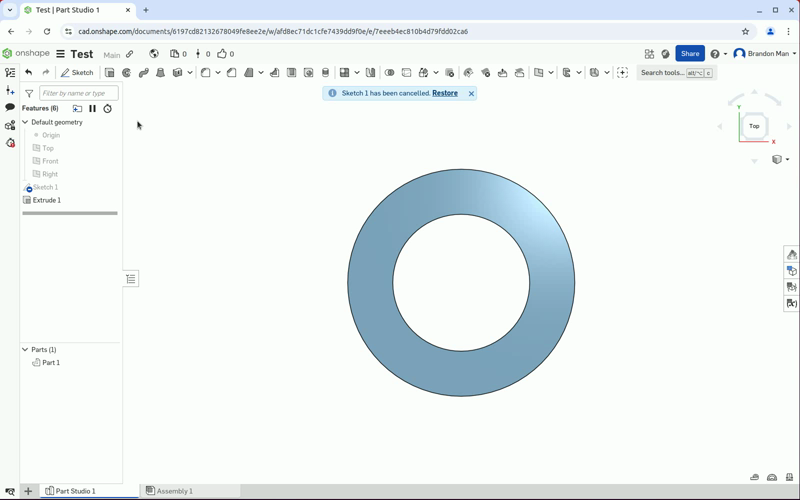
key(shift+h)
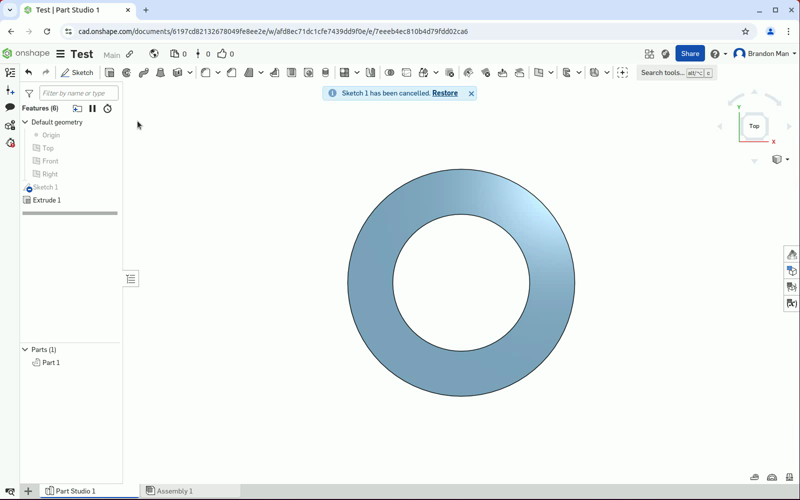
mouse_move(73, 189)
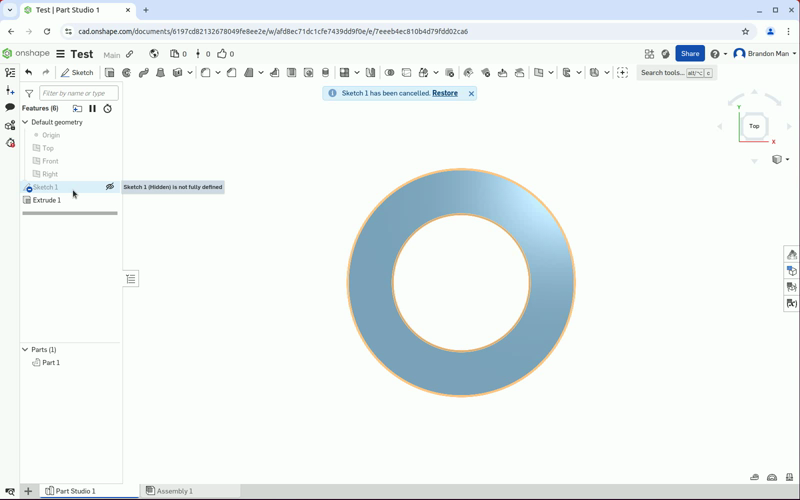
click(73, 189)
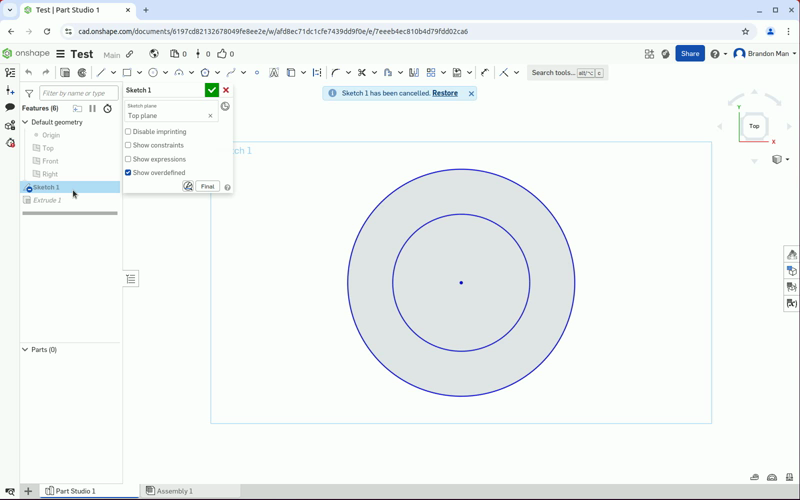
mouse_move(229, 92)
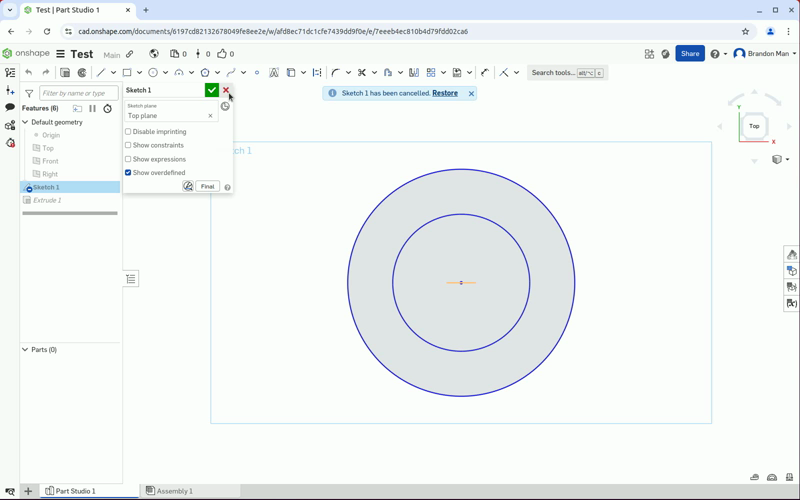
click(229, 92)
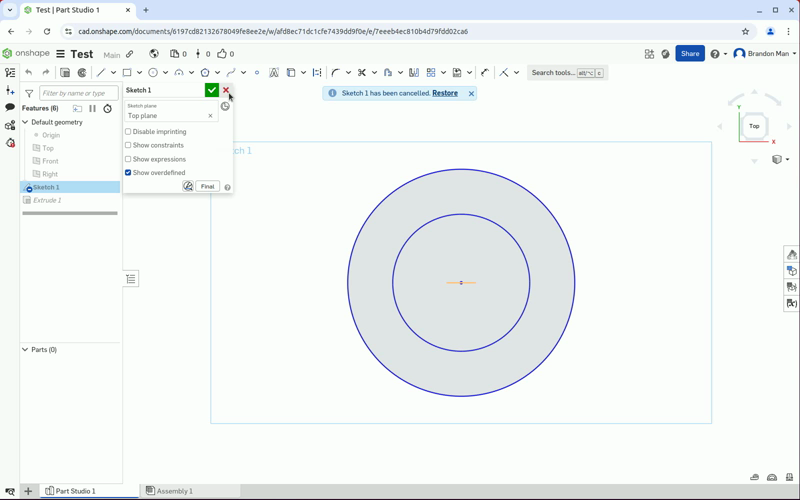
key(shift+s)
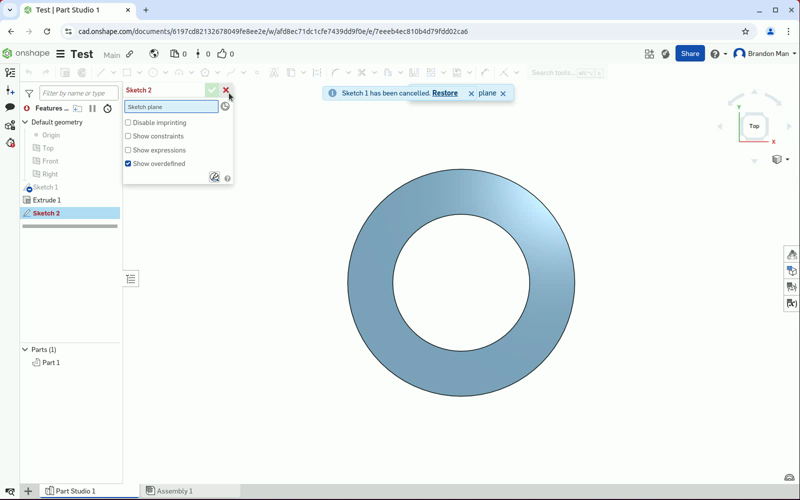
mouse_move(73, 150)
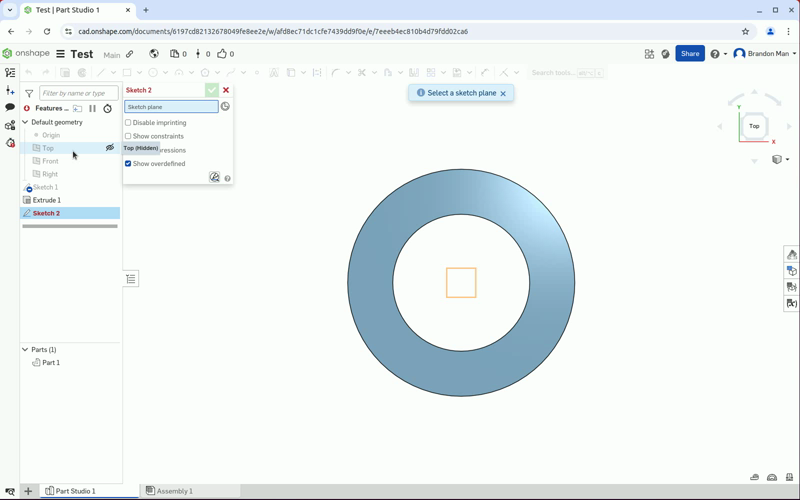
click(73, 150)
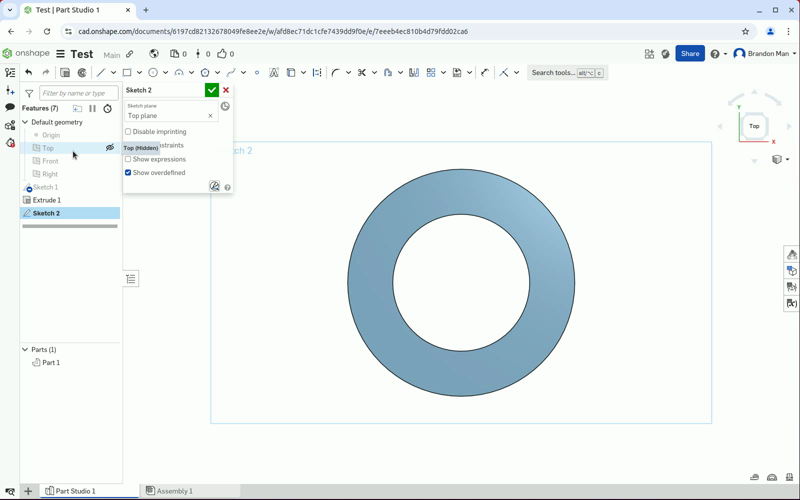
mouse_move(73, 352)
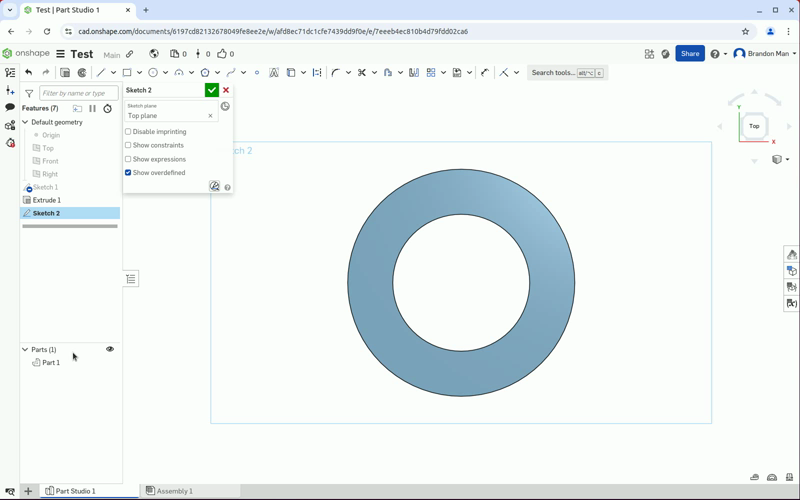
key(y)
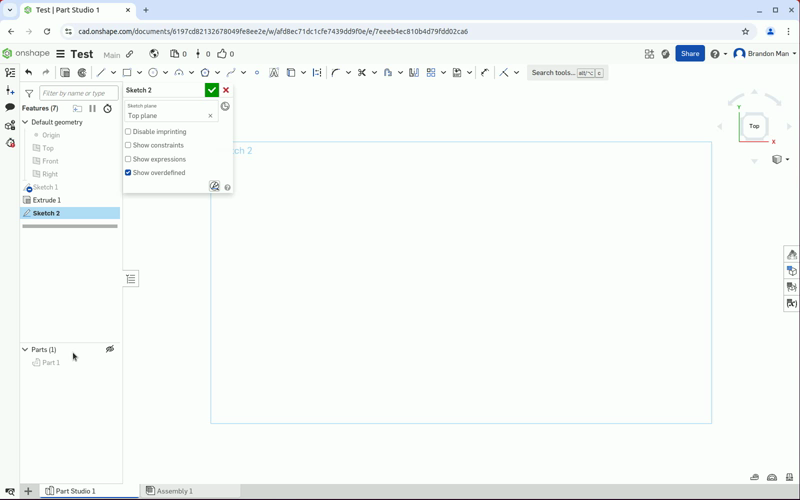
key(c)
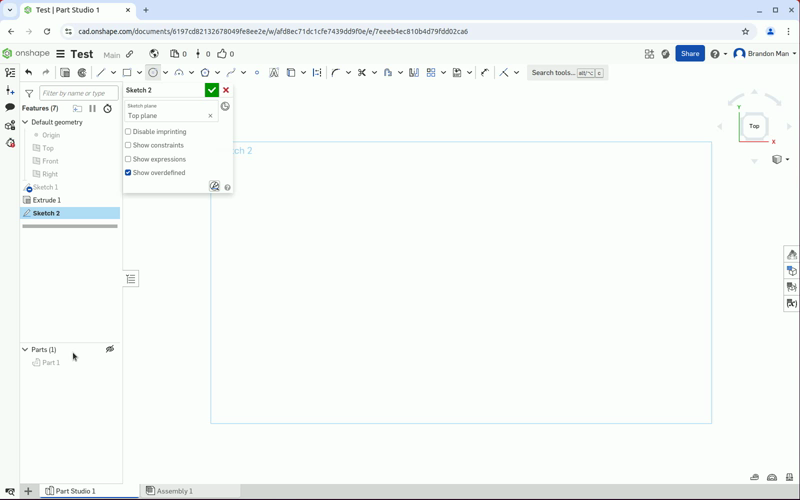
key_down(shift)
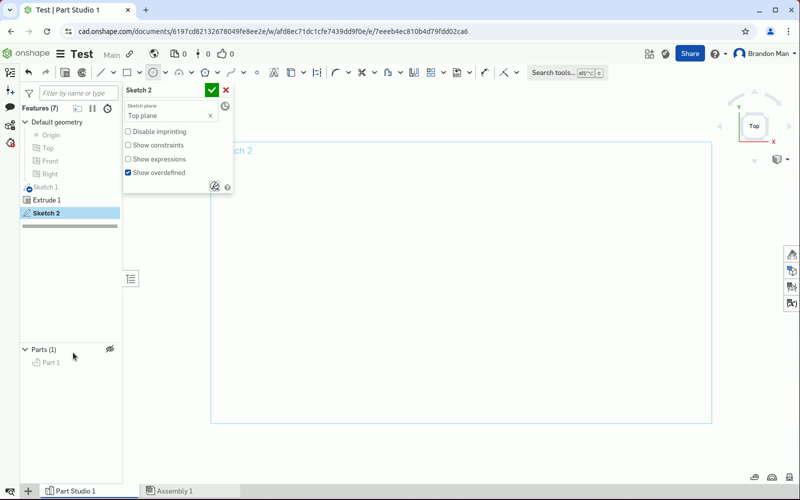
mouse_move(461, 282)
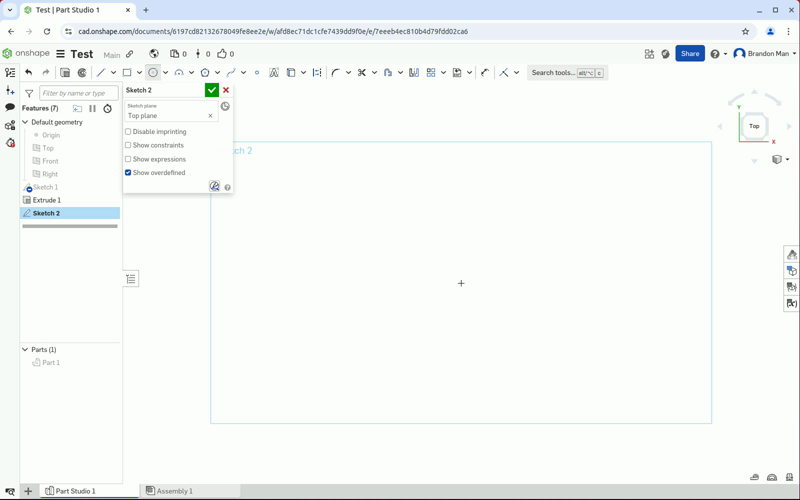
click(461, 282)
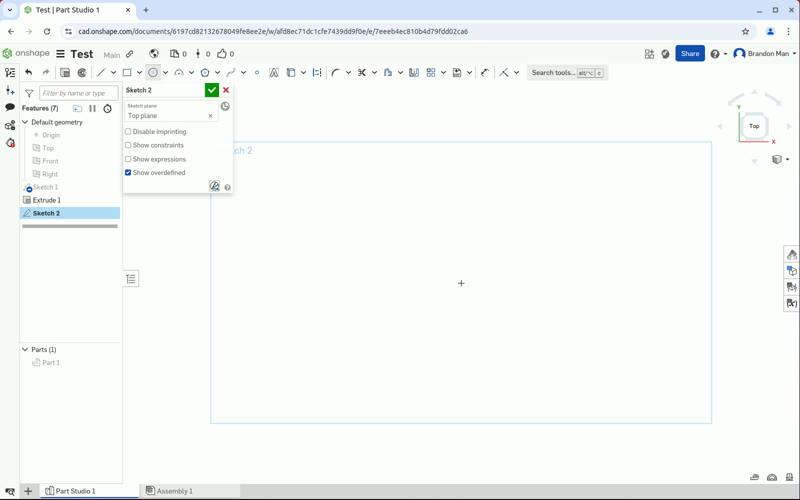
key_up(shift)
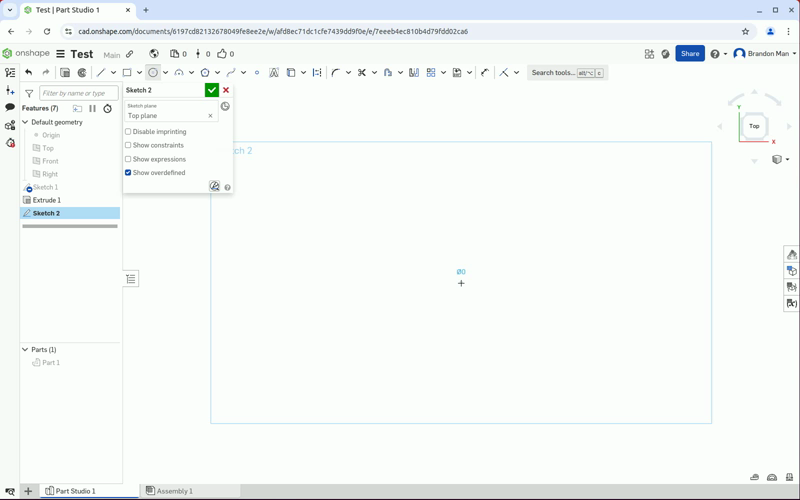
mouse_move(522, 282)
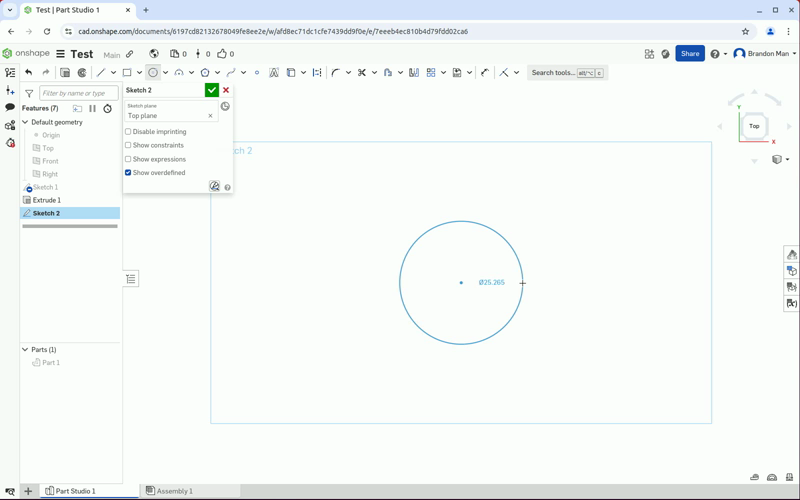
click(522, 282)
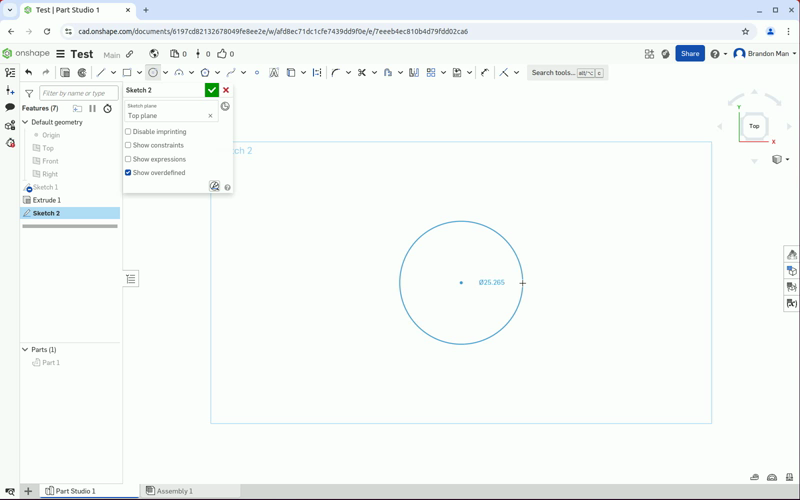
key(esc)
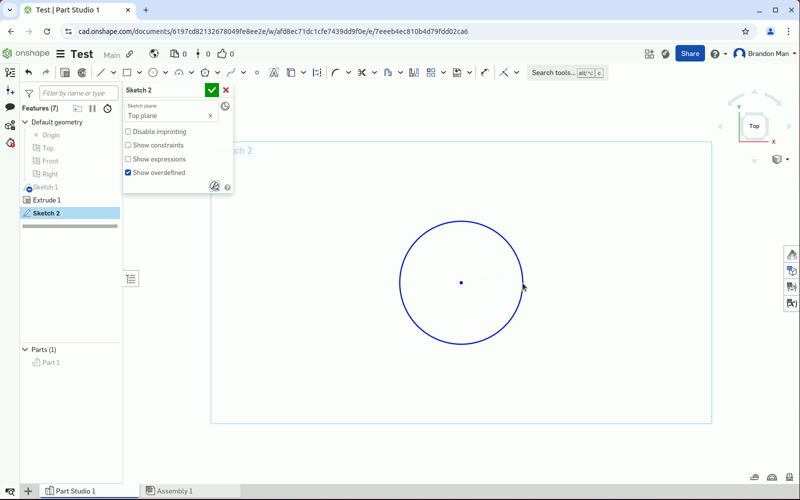
key(c)
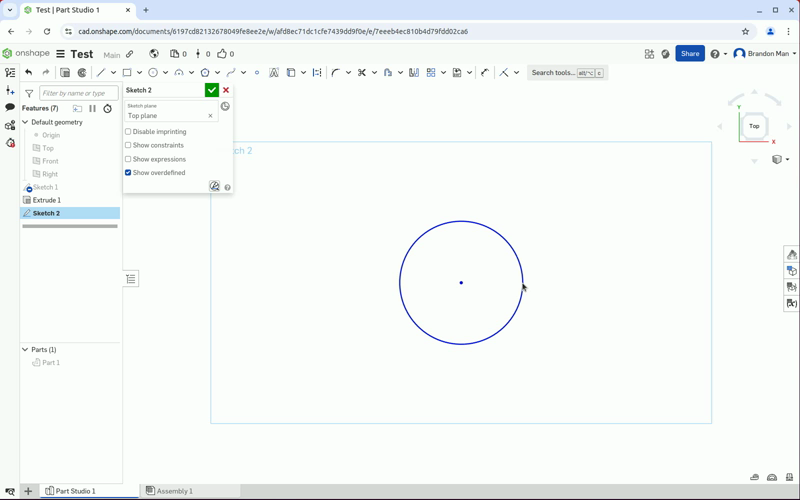
key_down(shift)
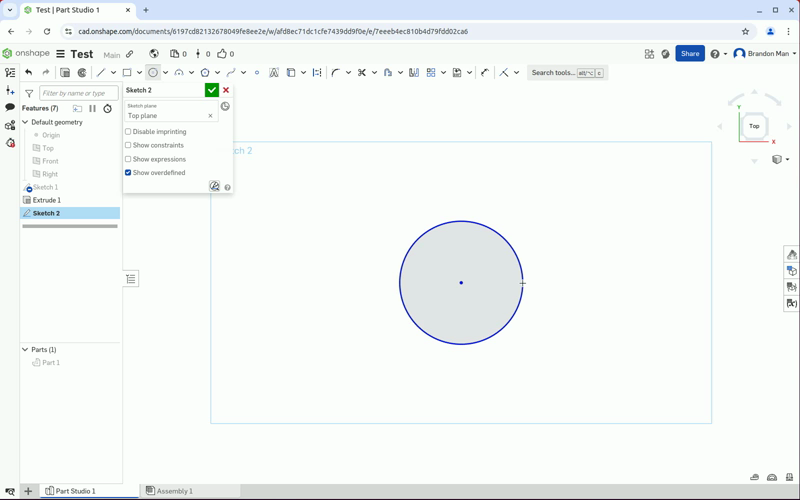
mouse_move(461, 282)
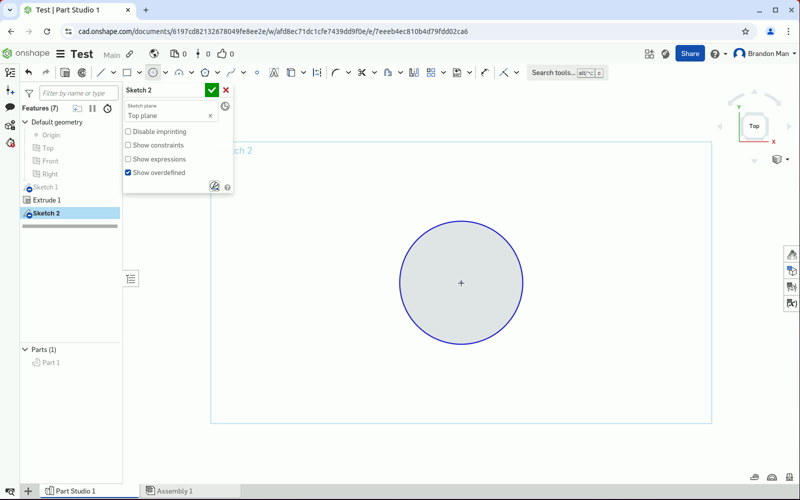
click(461, 282)
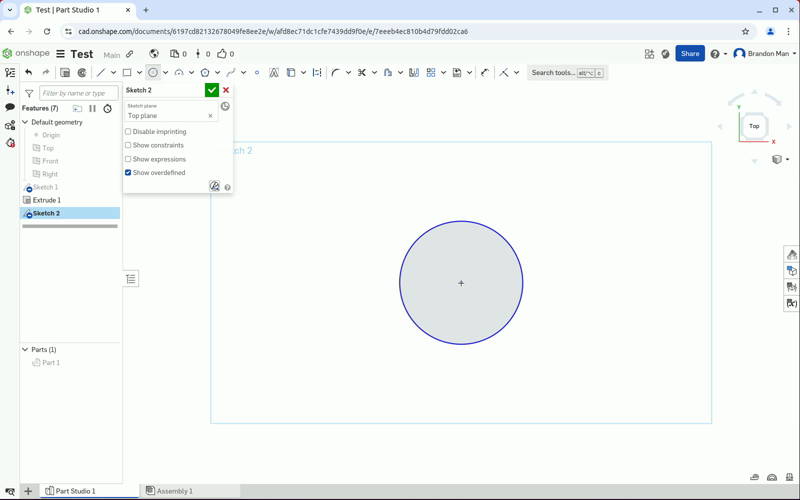
key_up(shift)
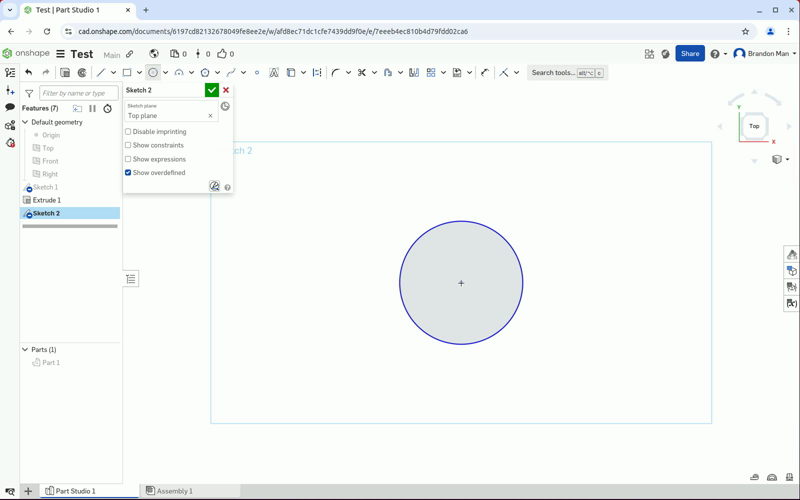
mouse_move(467, 282)
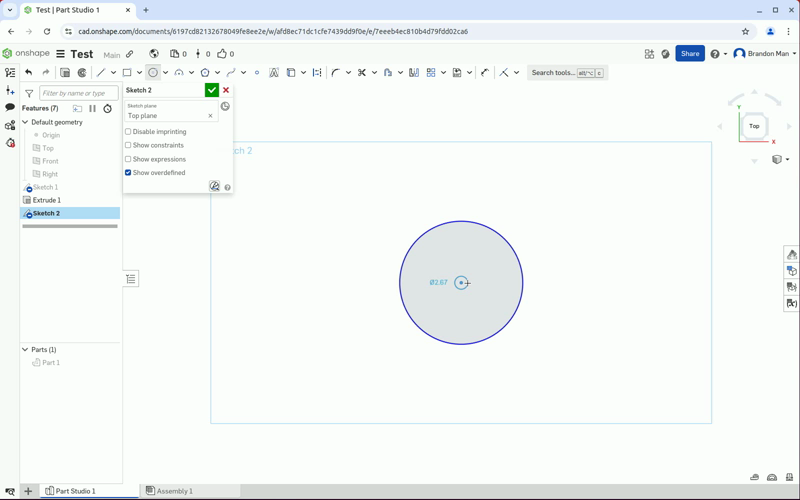
click(467, 282)
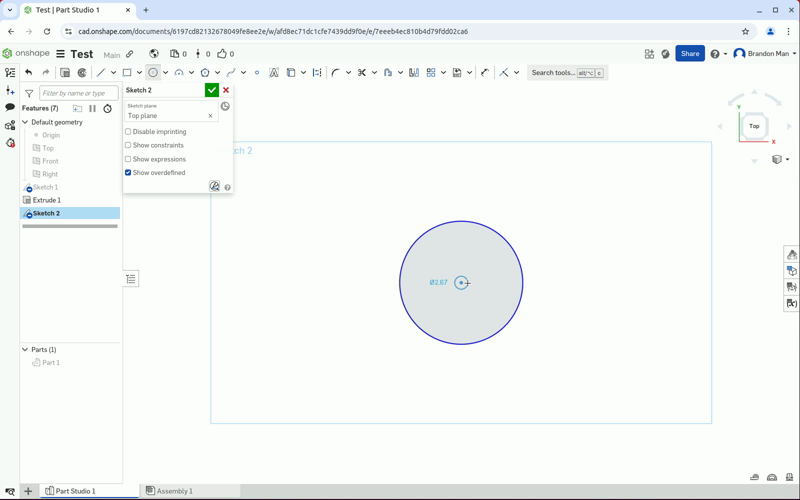
key(esc)
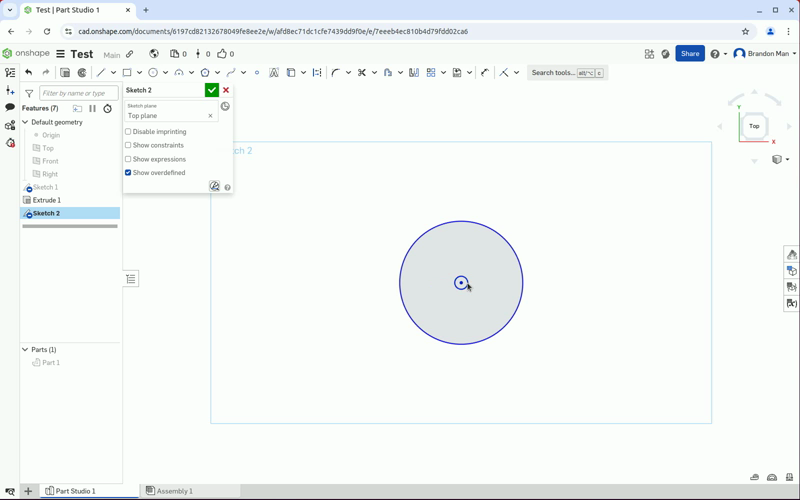
mouse_move(475, 274)
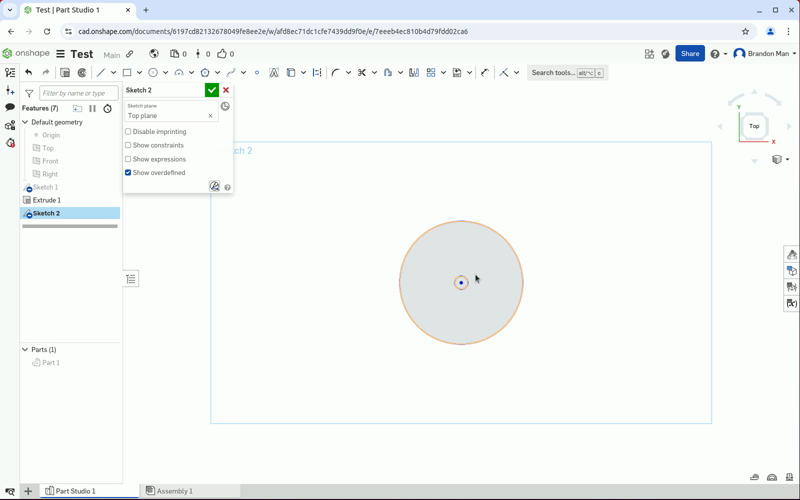
click(475, 274)
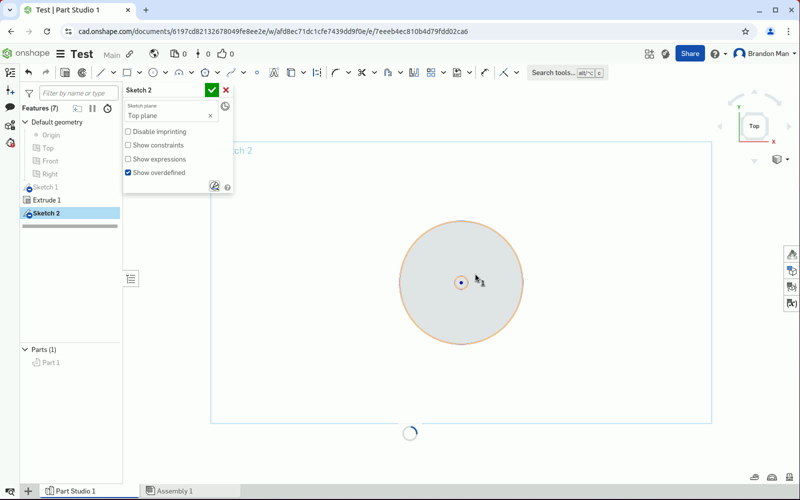
mouse_move(73, 352)
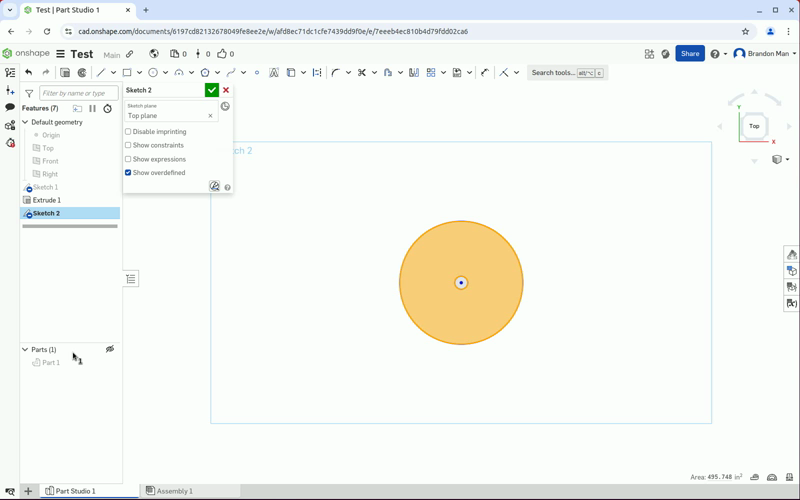
key(shift+y)
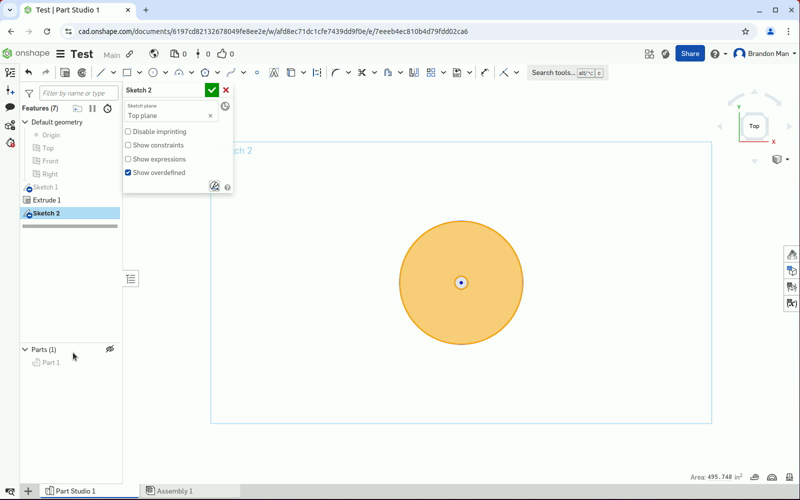
key(shift+e)
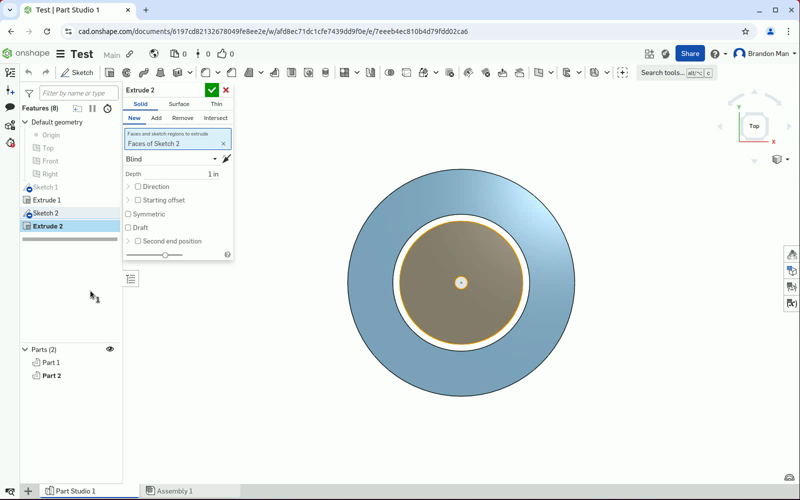
mouse_move(143, 106)
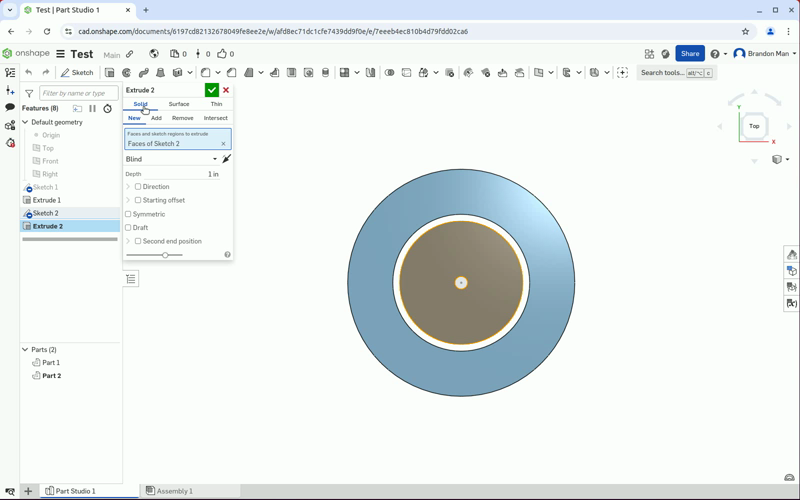
click(143, 106)
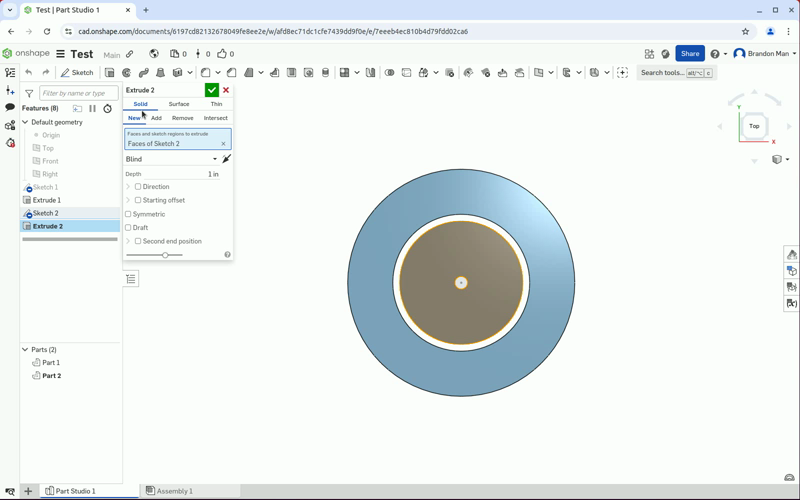
mouse_move(137, 120)
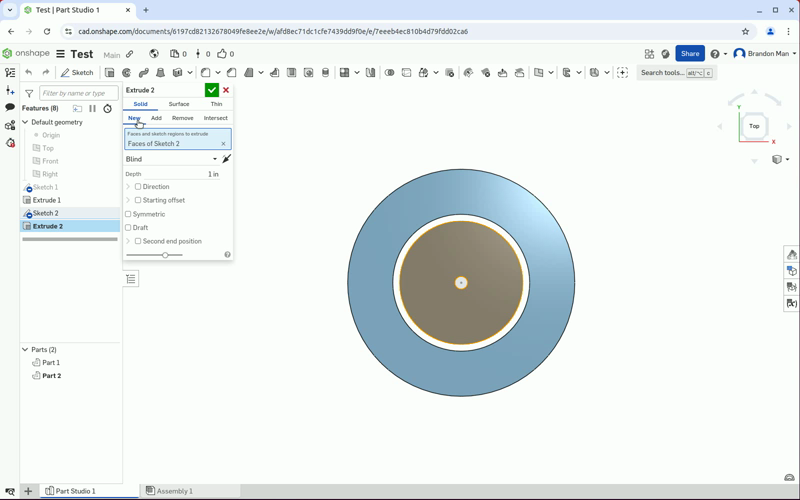
click(137, 120)
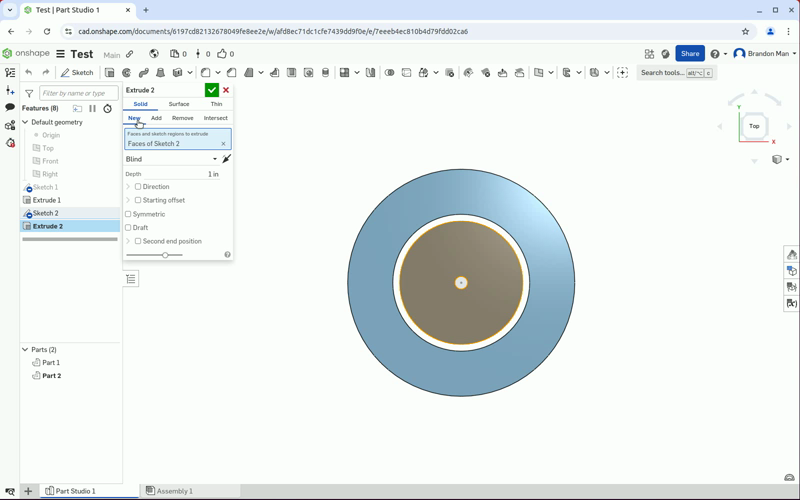
key(tab, 4)
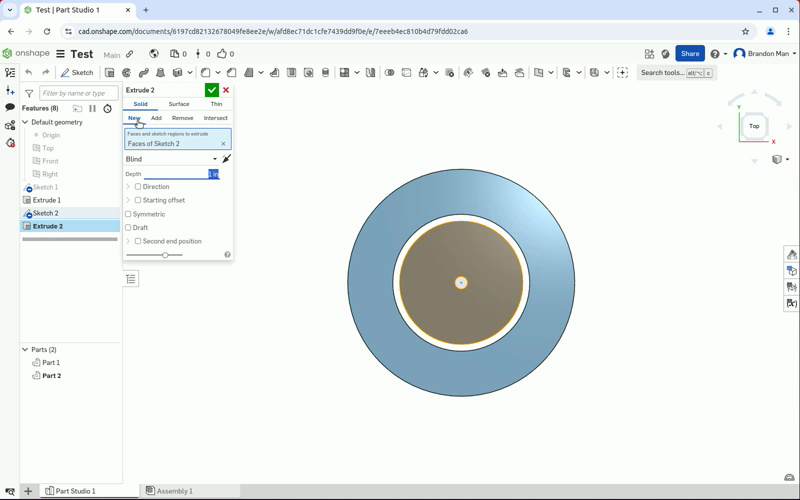
text(1.685)
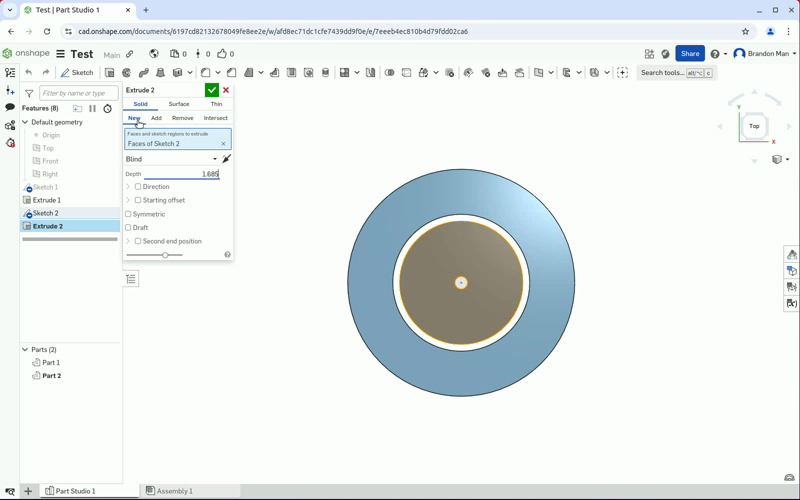
key(enter)
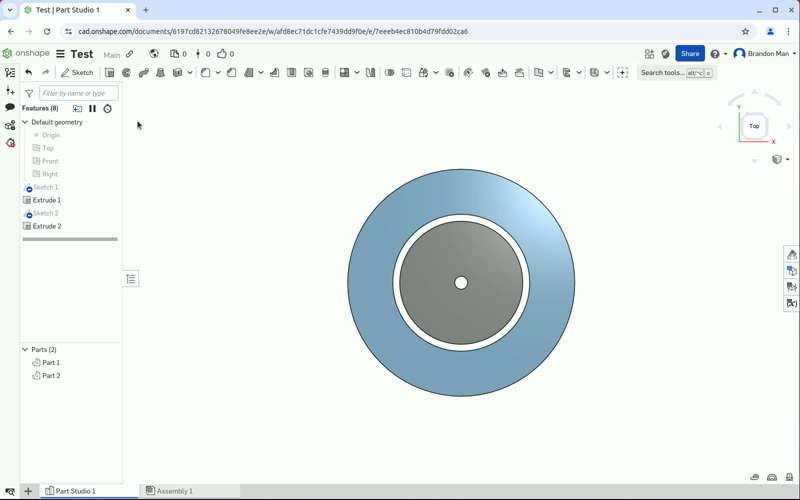
key(shift+h)
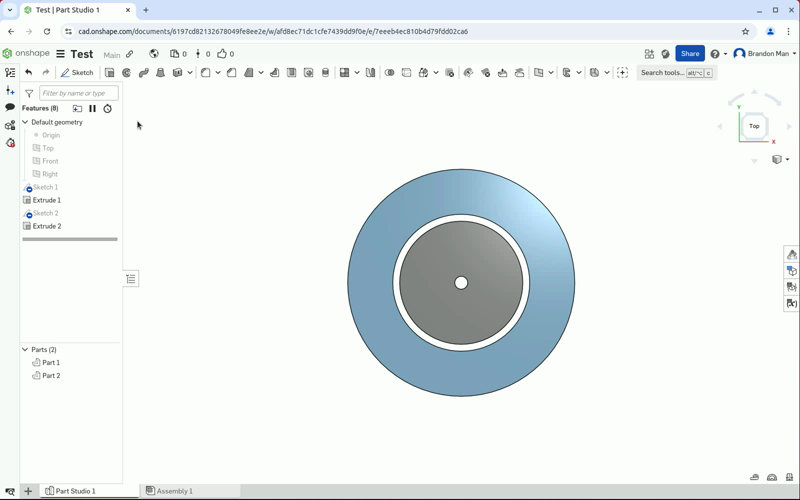
key(shift+h)
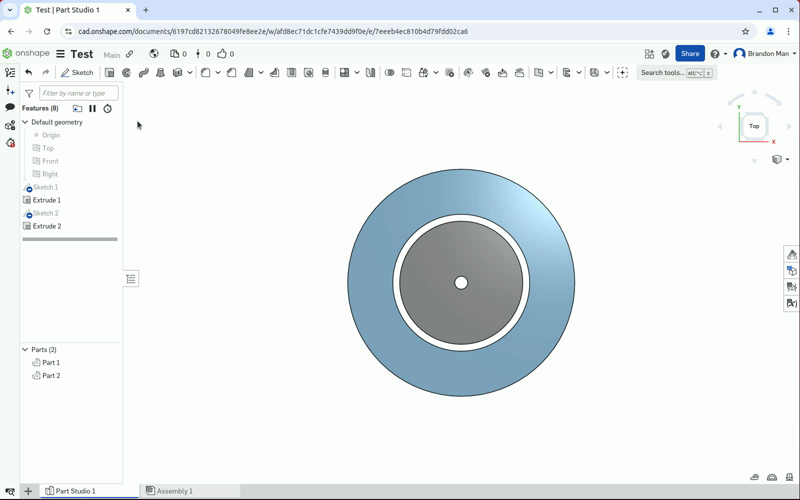
mouse_move(73, 189)
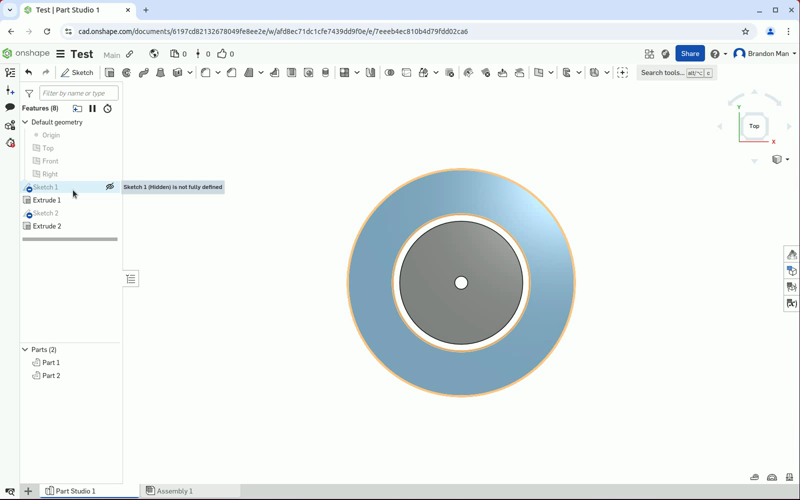
click(73, 189)
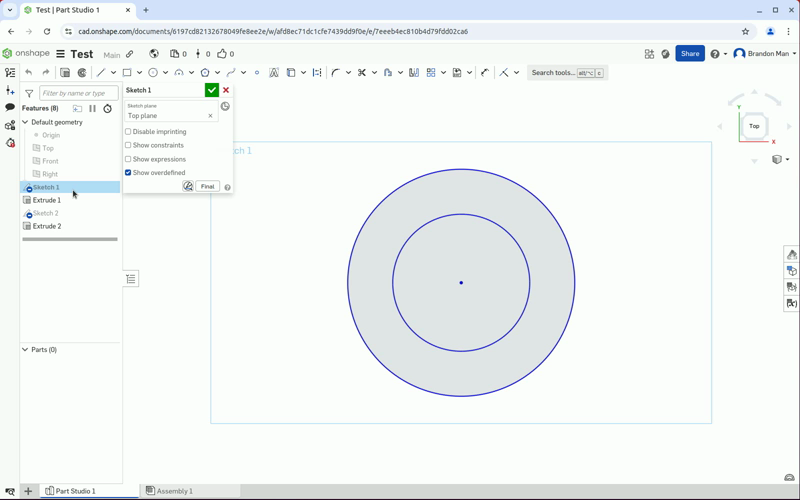
mouse_move(229, 92)
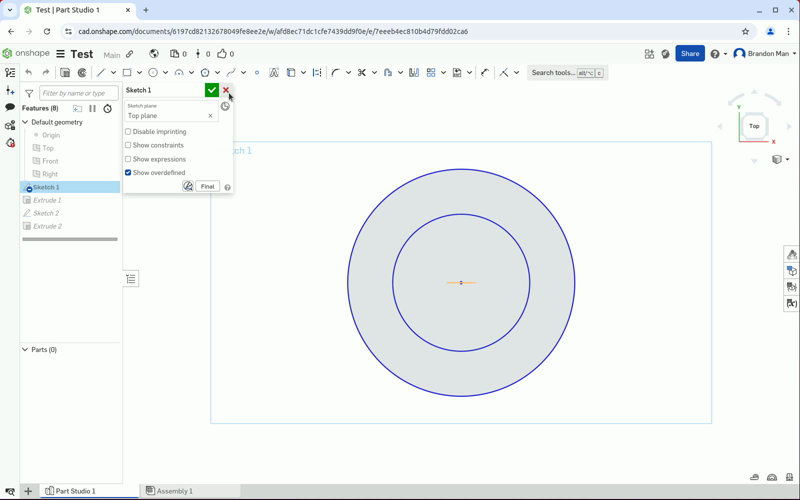
click(229, 92)
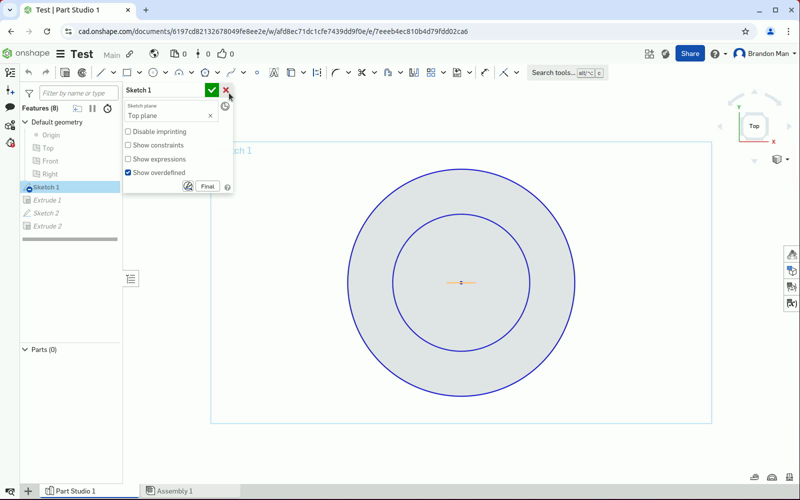
key(shift+s)
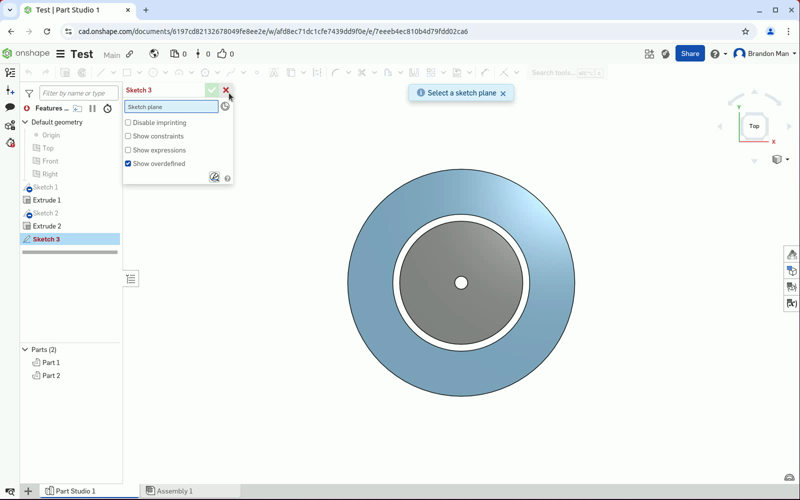
mouse_move(73, 150)
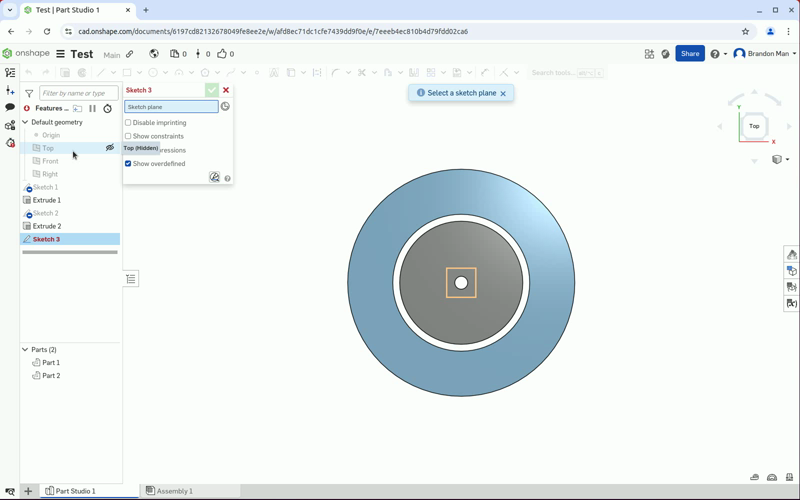
click(73, 150)
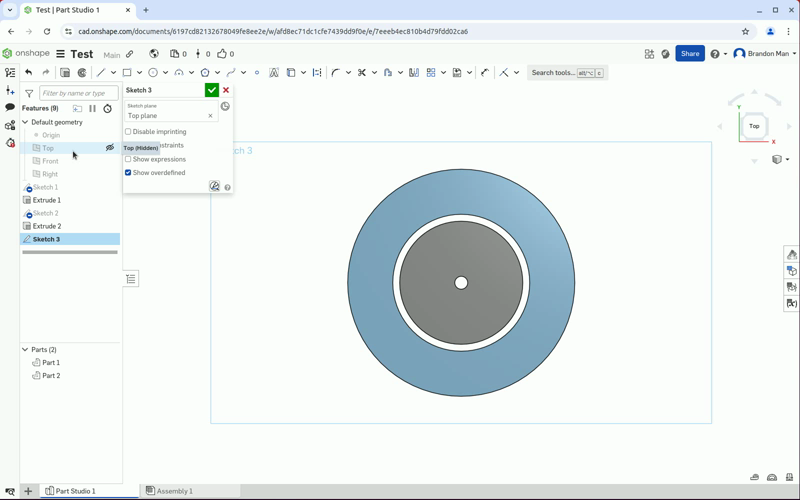
mouse_move(73, 352)
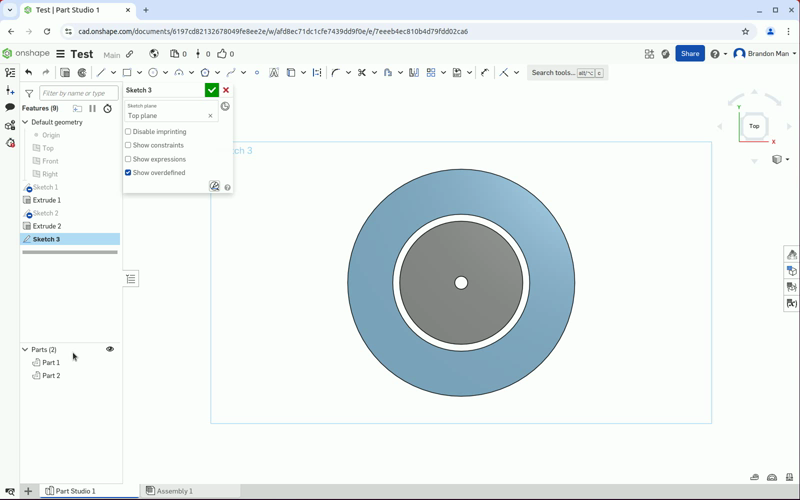
key(y)
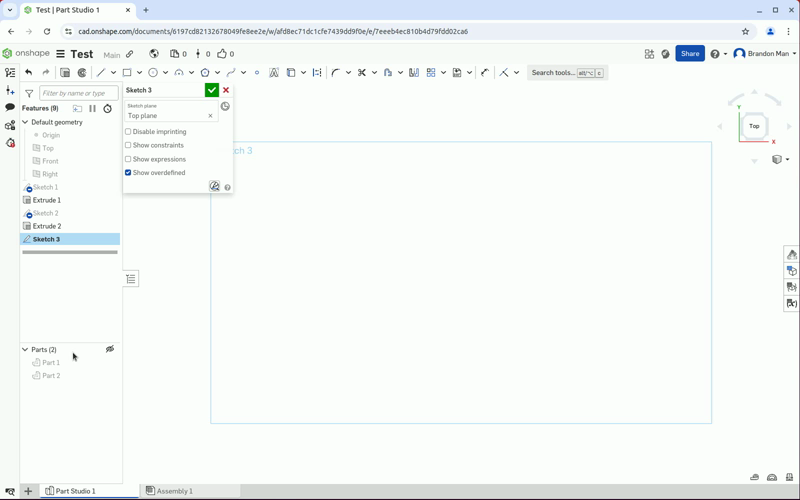
key(c)
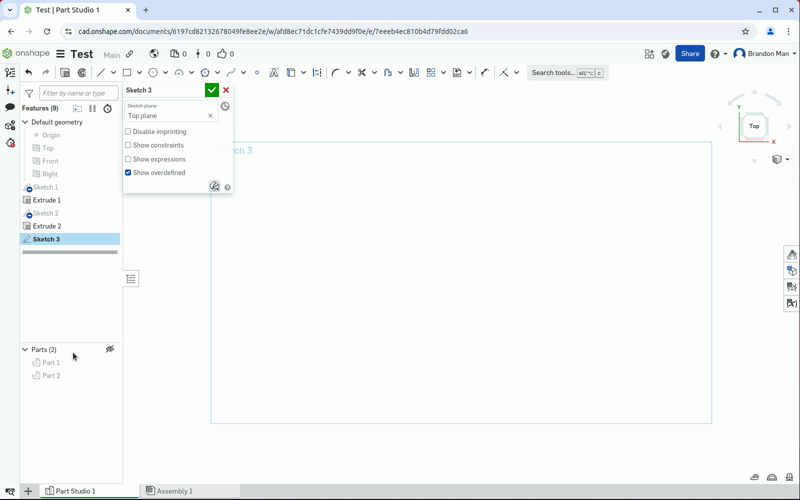
key_down(shift)
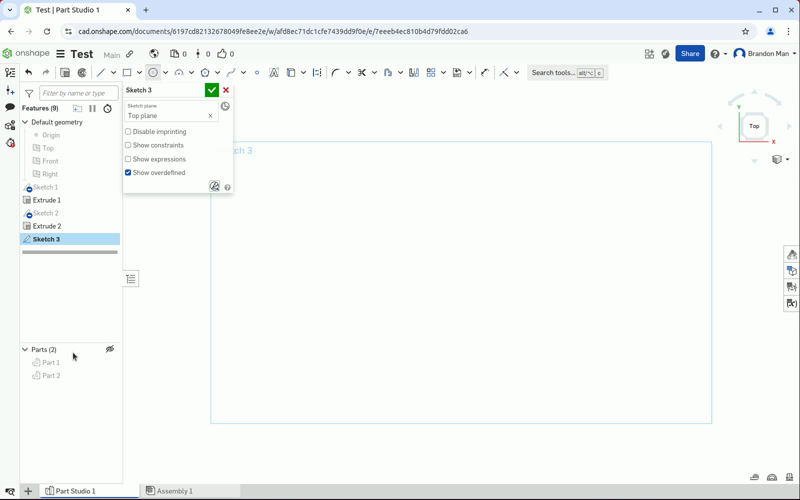
mouse_move(461, 282)
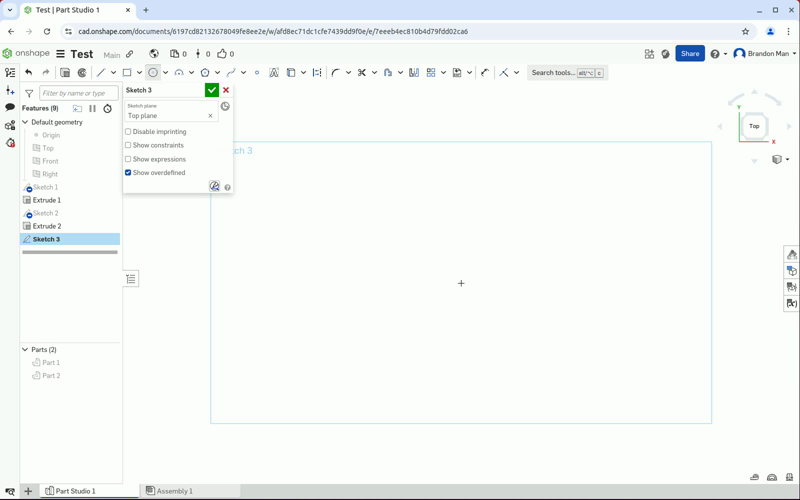
click(461, 282)
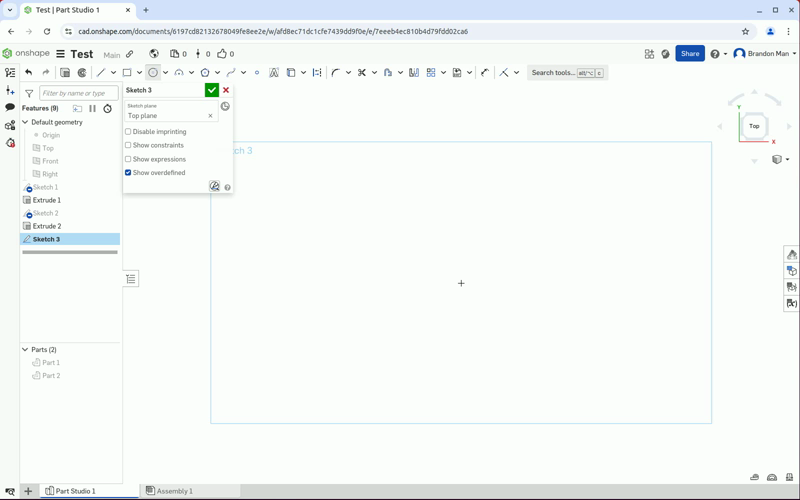
key_up(shift)
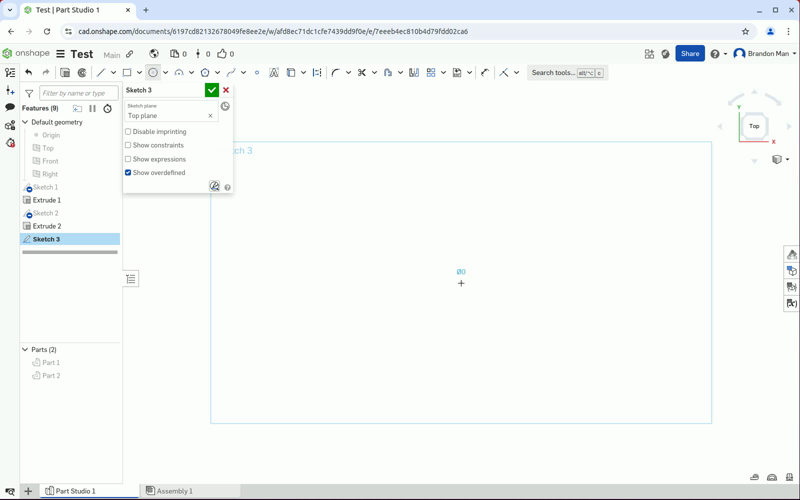
mouse_move(531, 282)
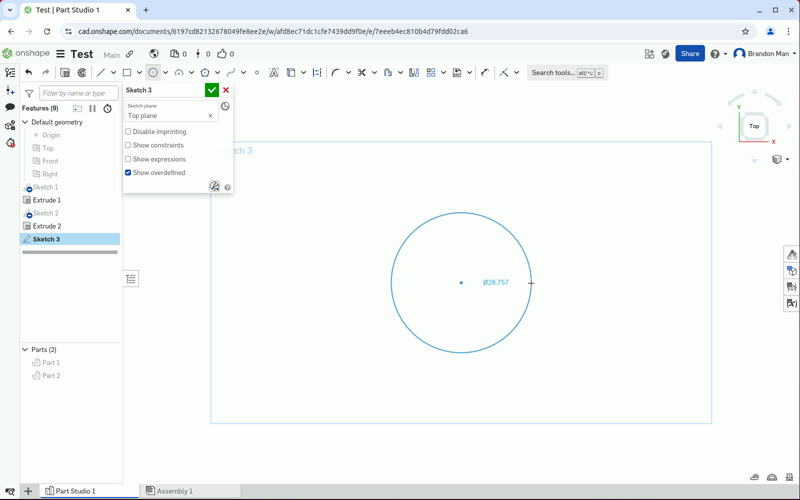
click(531, 282)
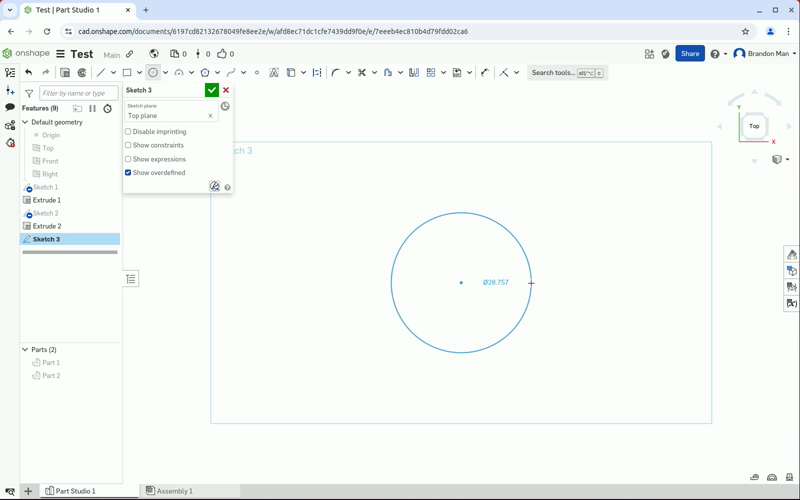
key(esc)
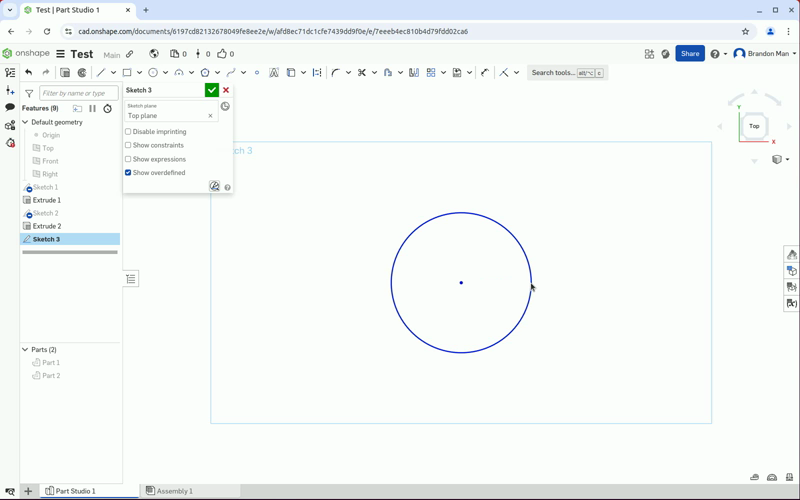
key(c)
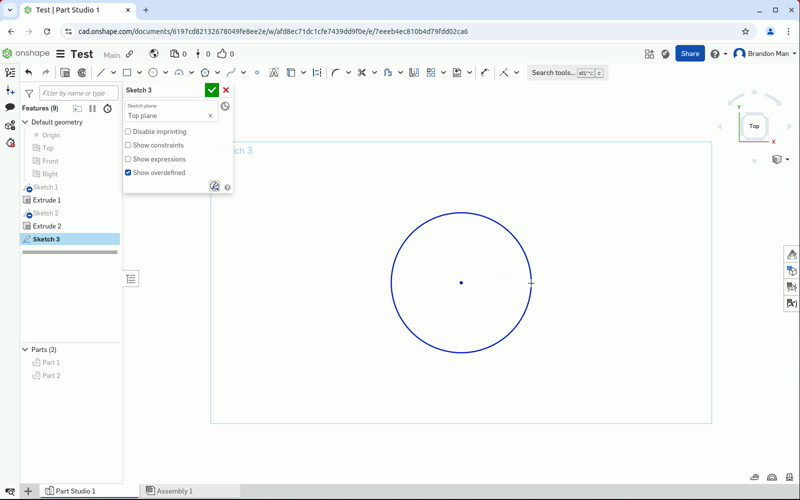
key_down(shift)
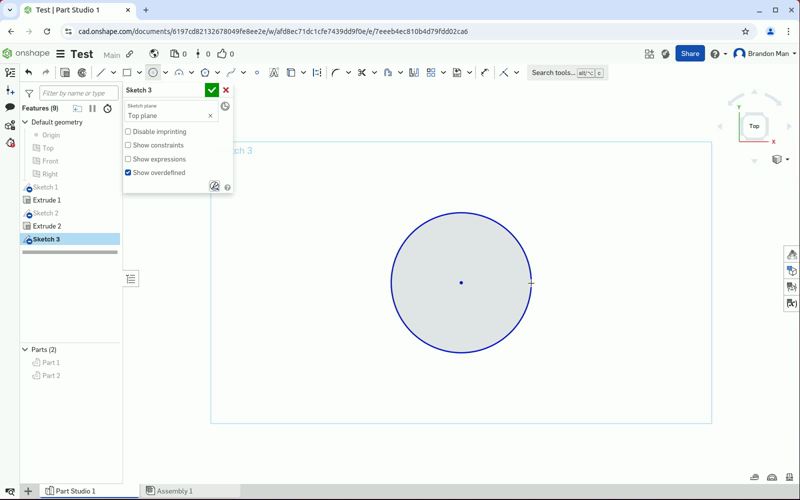
mouse_move(461, 282)
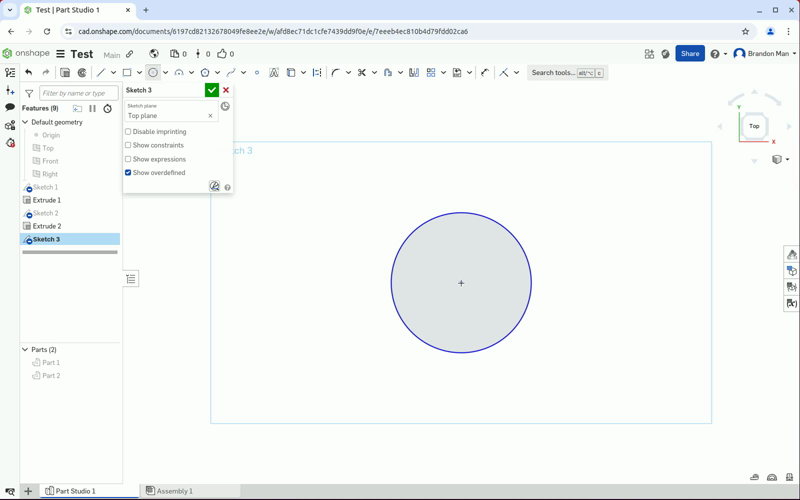
click(461, 282)
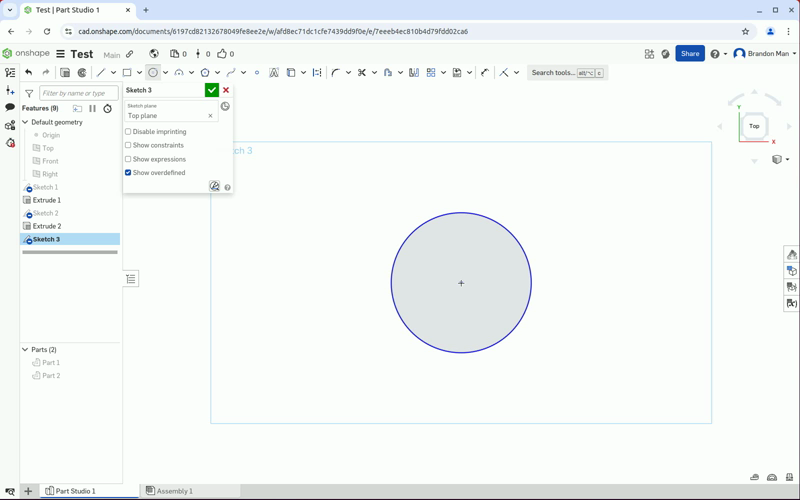
key_up(shift)
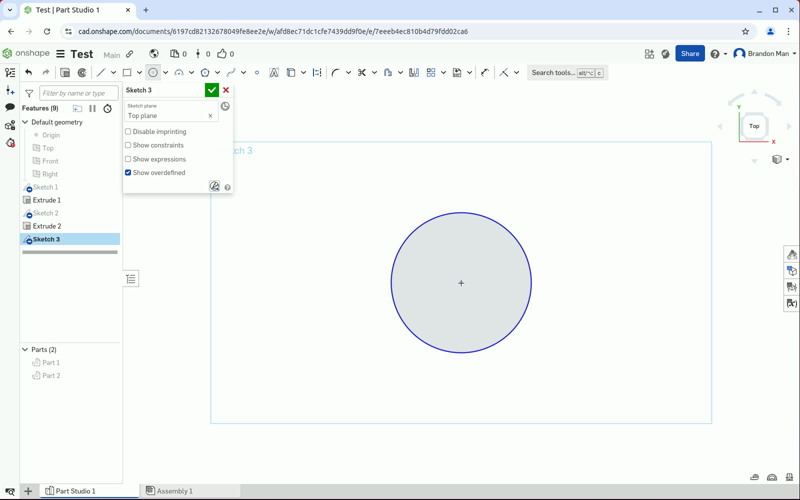
mouse_move(523, 282)
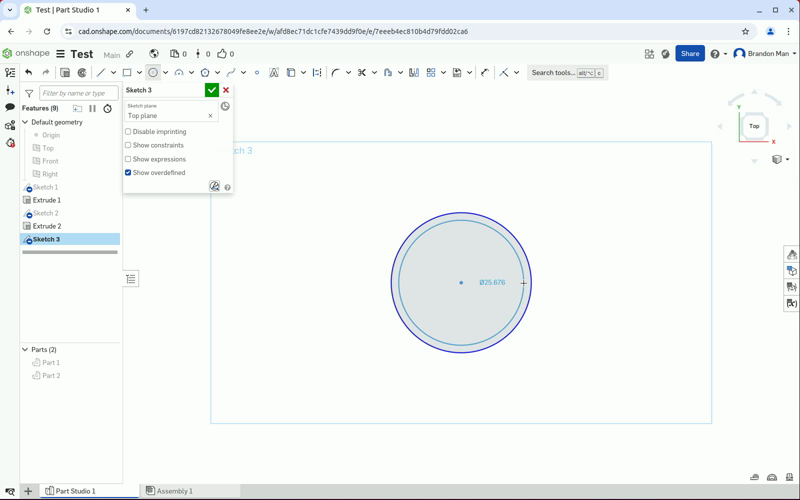
click(523, 282)
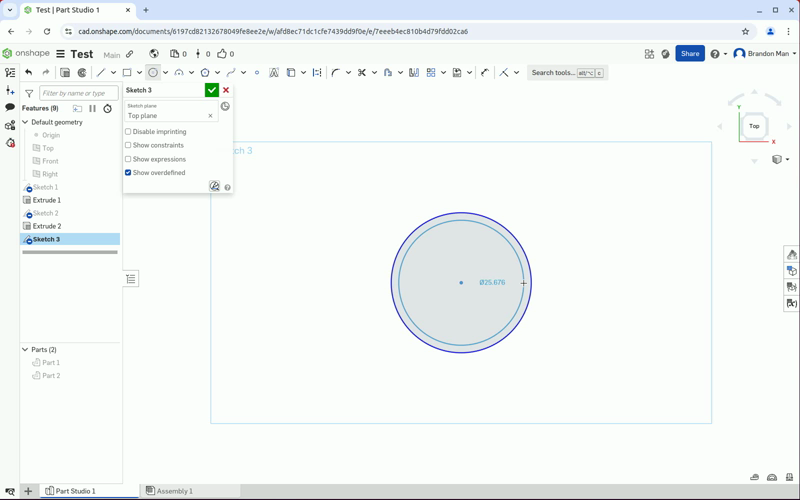
key(esc)
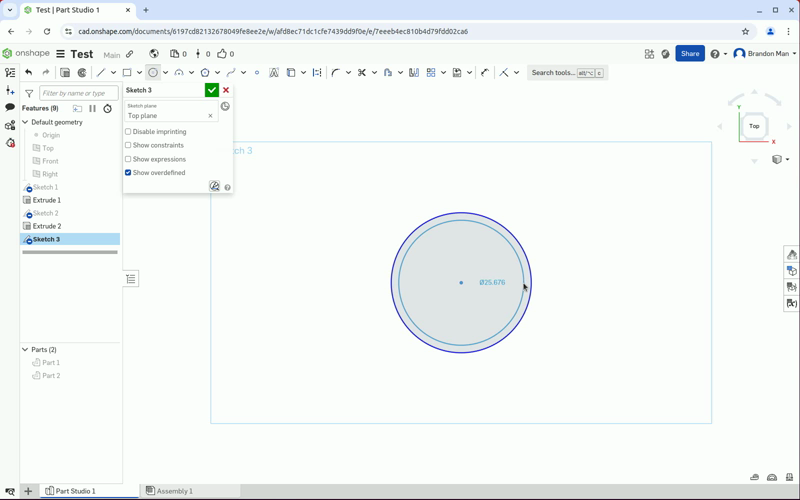
mouse_move(398, 268)
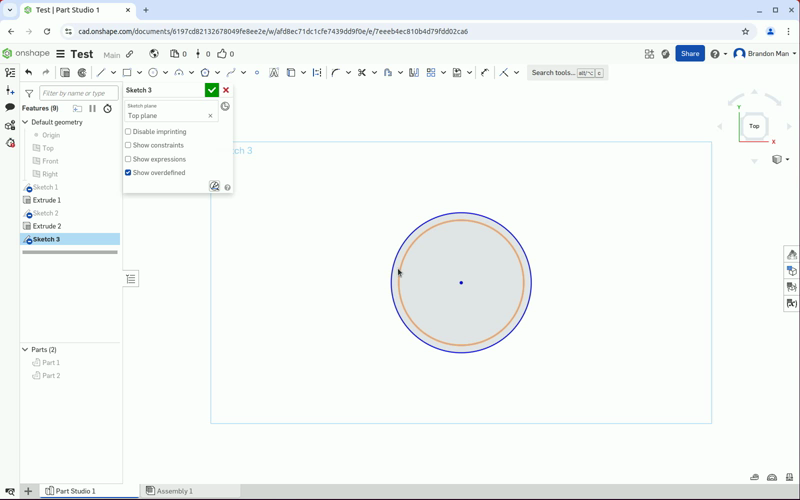
click(398, 268)
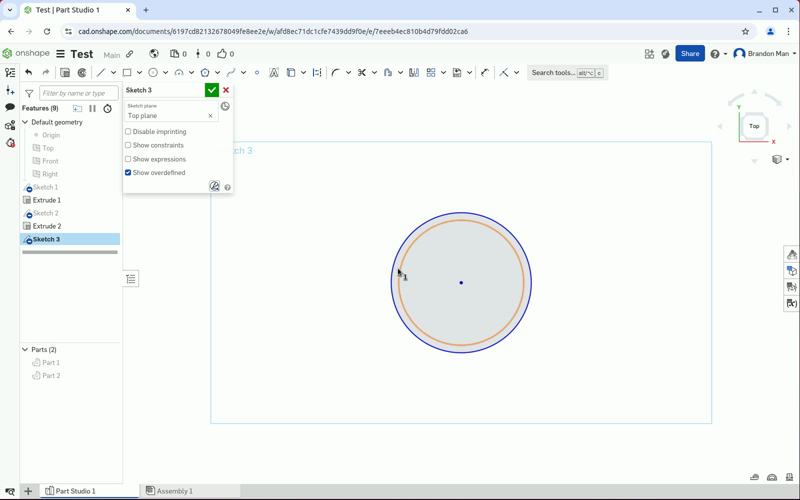
mouse_move(73, 352)
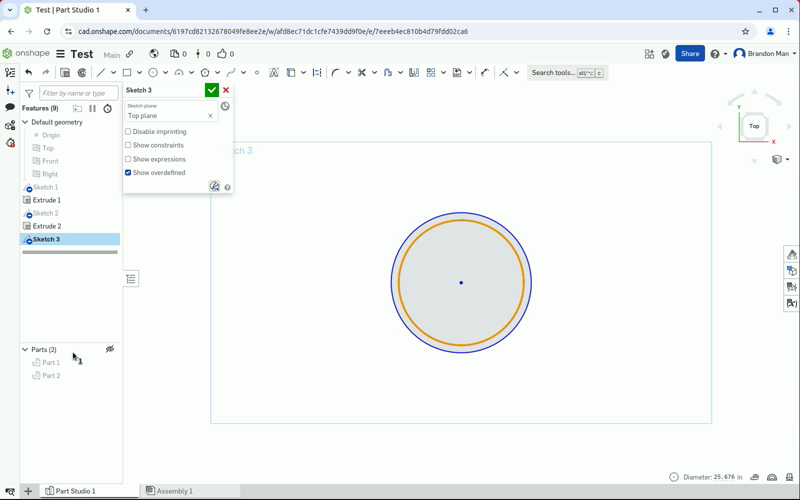
key(shift+y)
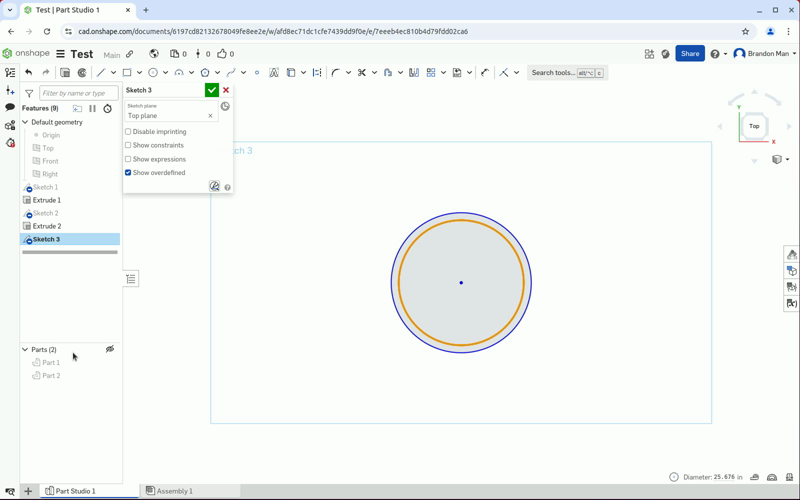
key(shift+e)
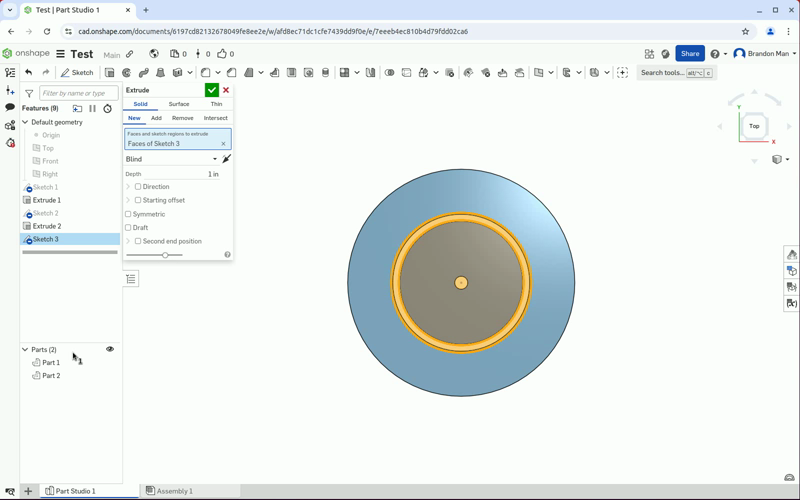
mouse_move(143, 106)
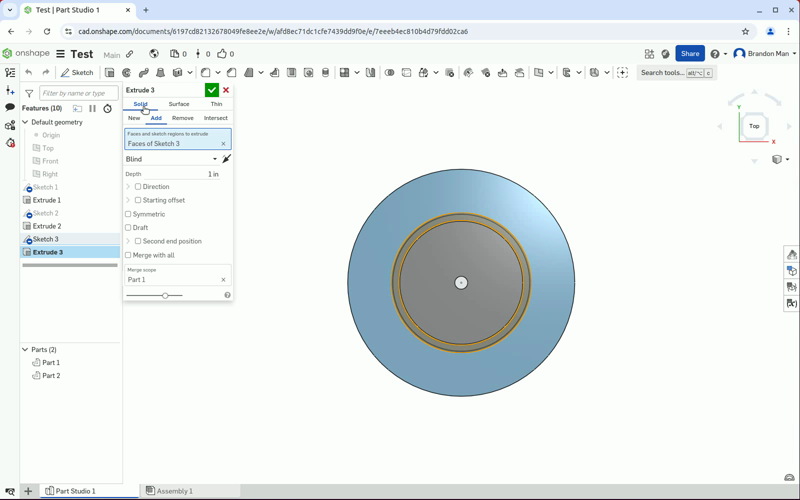
click(143, 106)
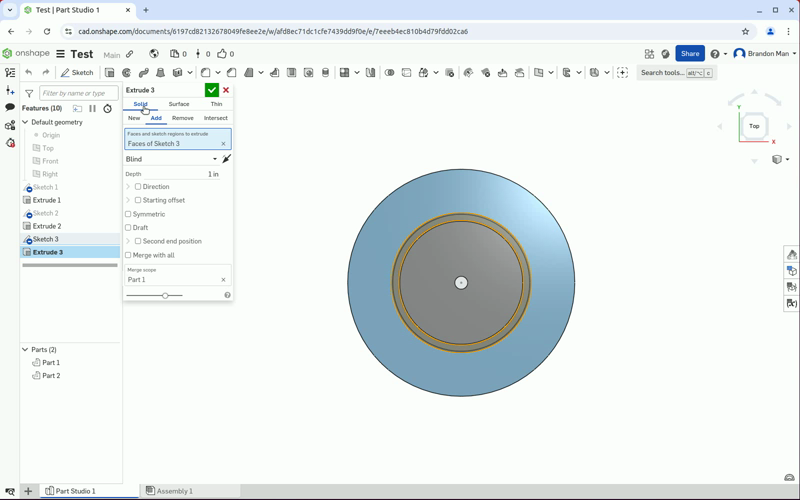
mouse_move(137, 120)
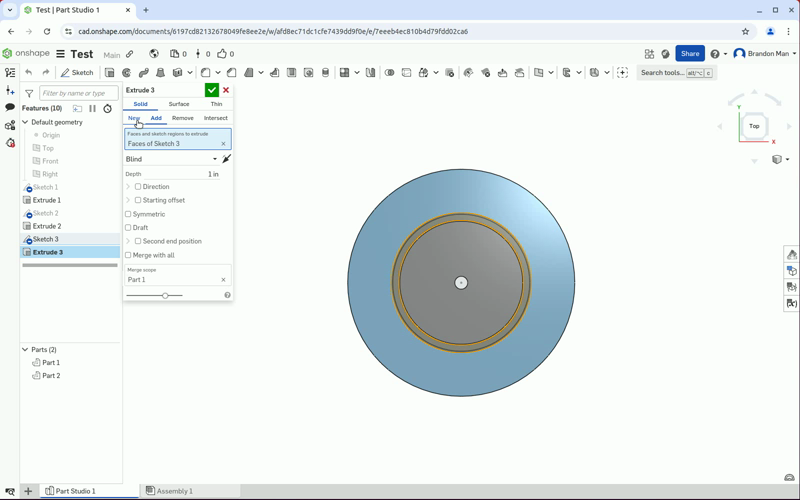
click(137, 120)
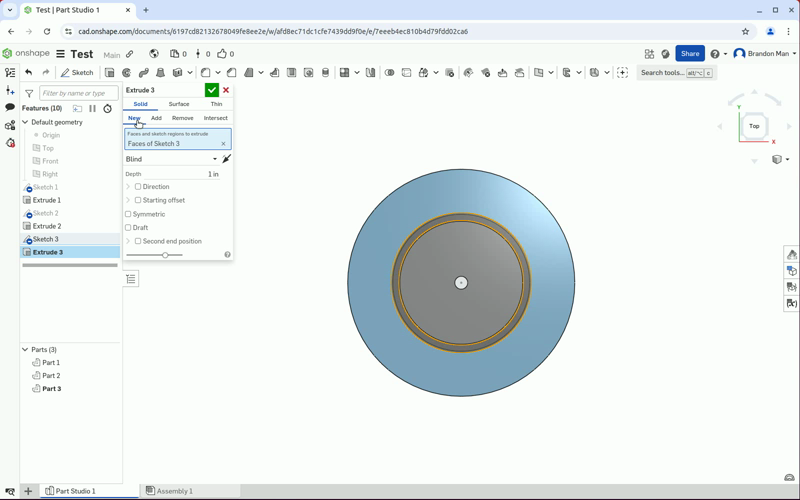
key(tab, 4)
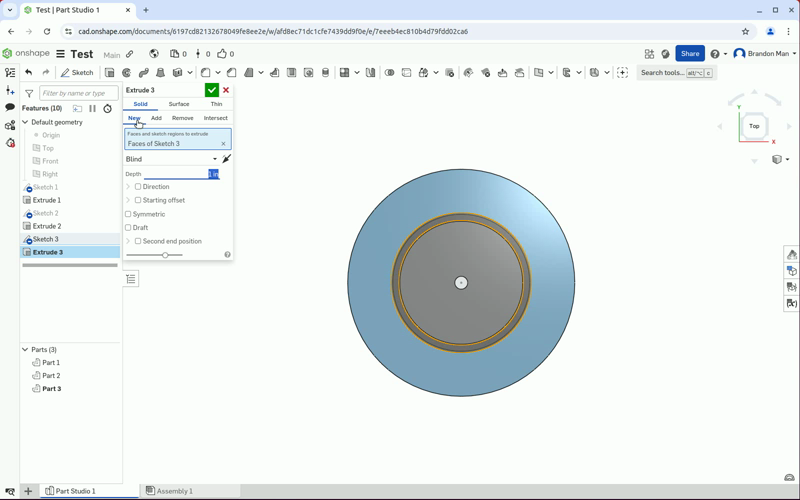
text(1.685)
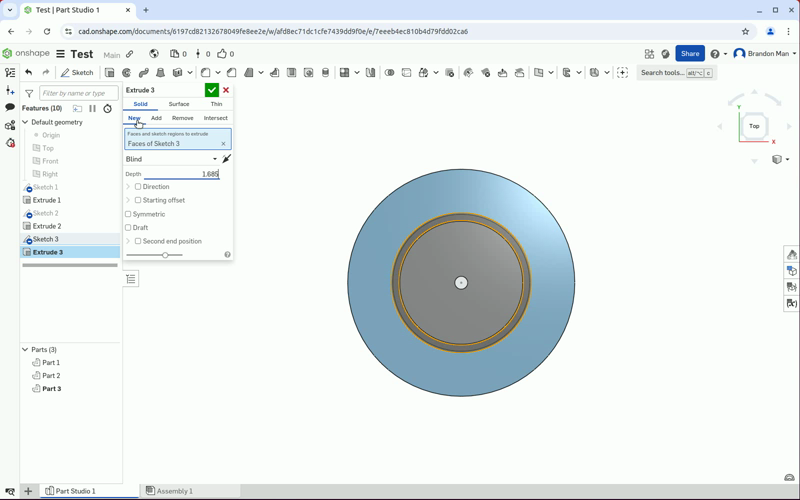
key(enter)
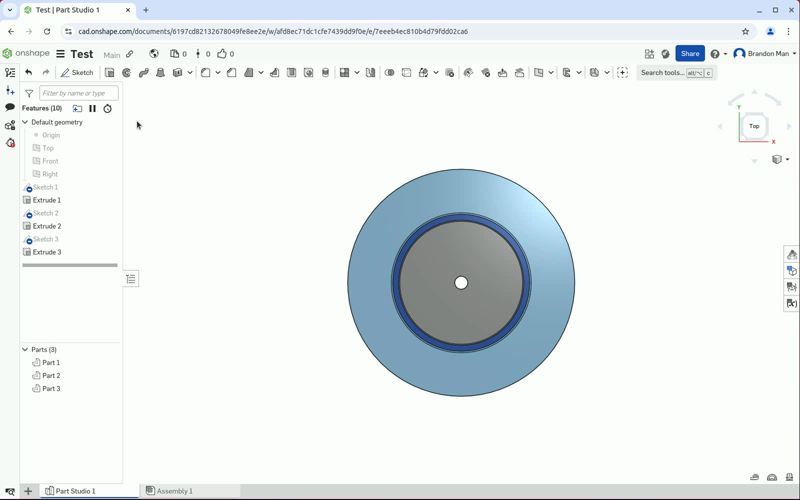
key(shift+h)
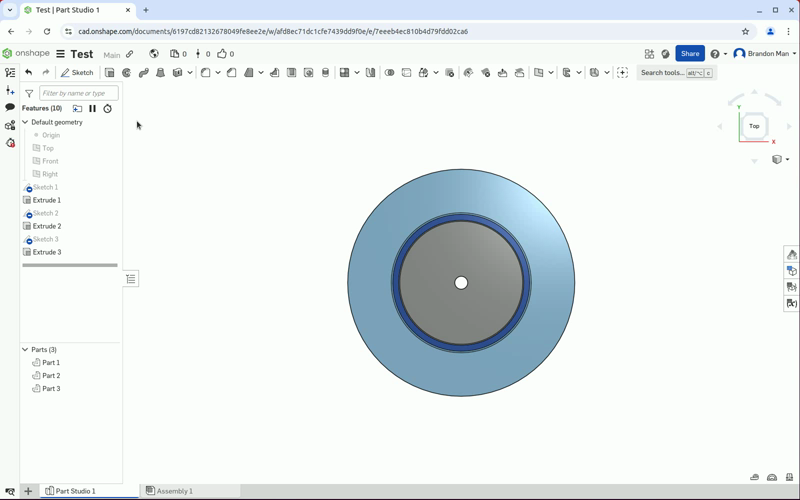
key(shift+h)
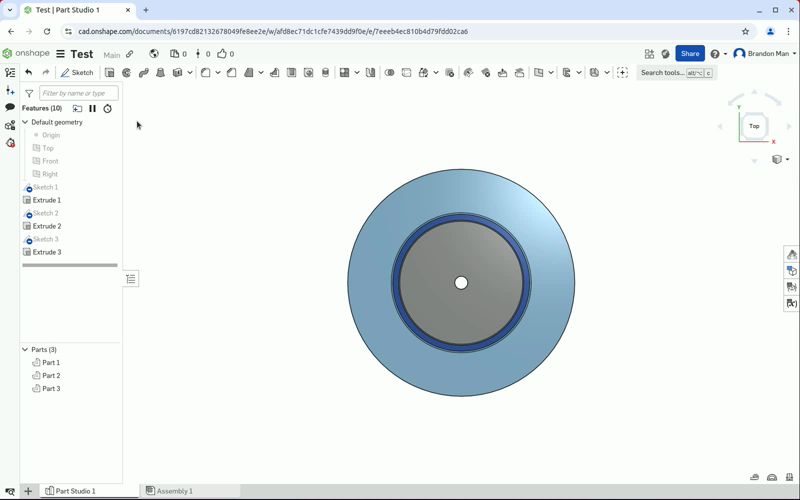
mouse_move(73, 189)
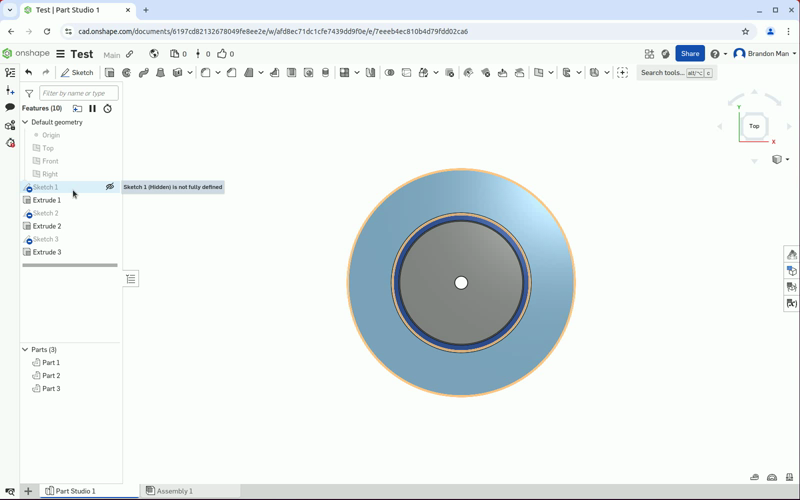
click(73, 189)
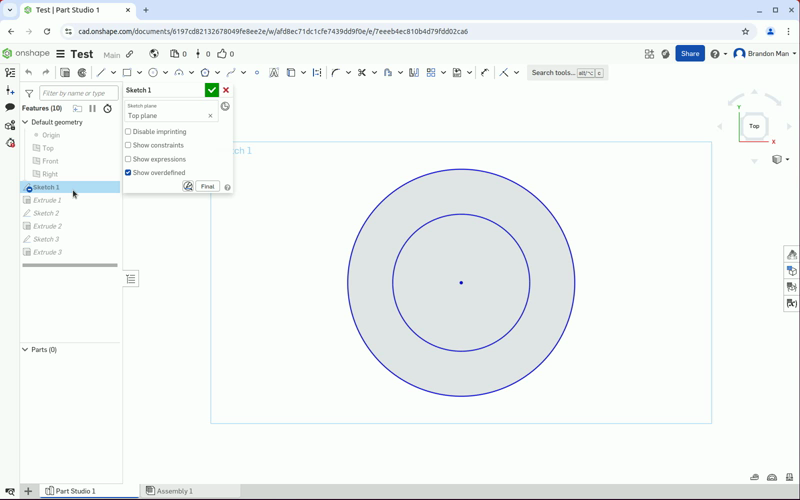
mouse_move(229, 92)
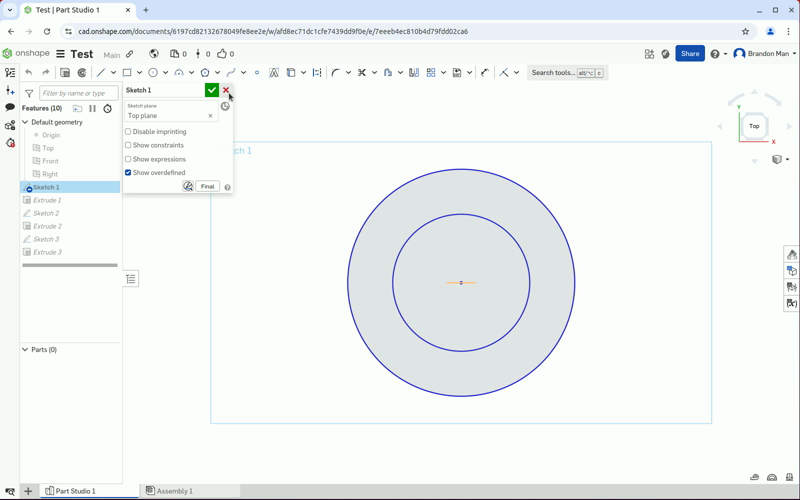
click(229, 92)
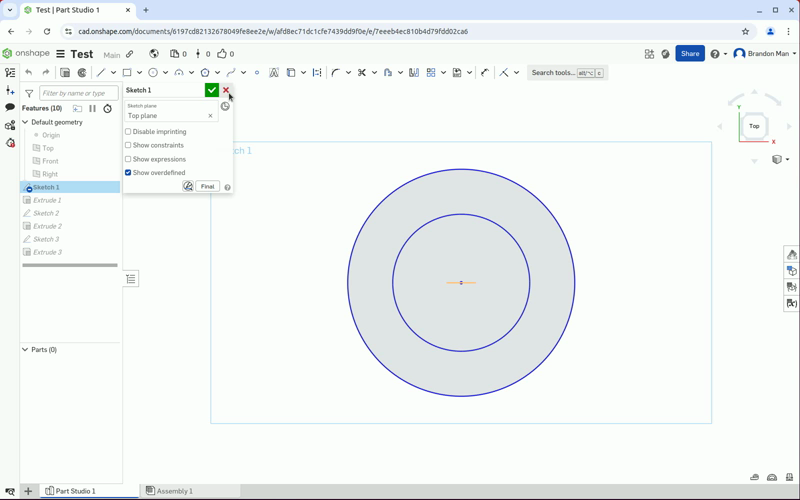
key(shift+s)
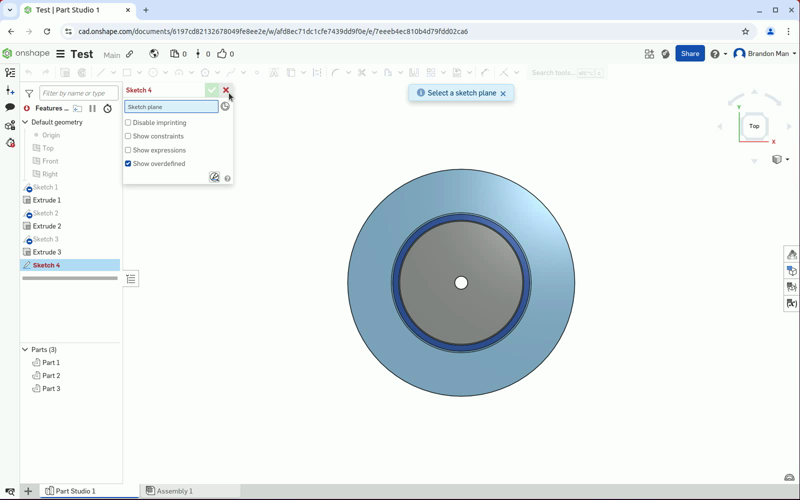
mouse_move(73, 150)
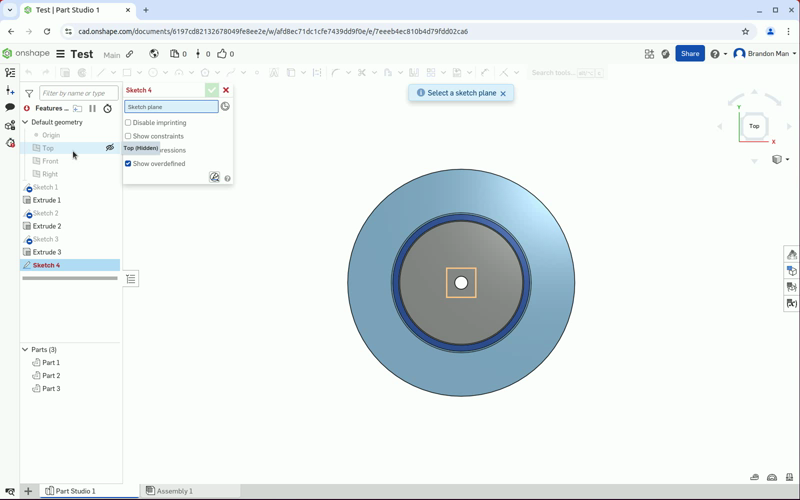
click(73, 150)
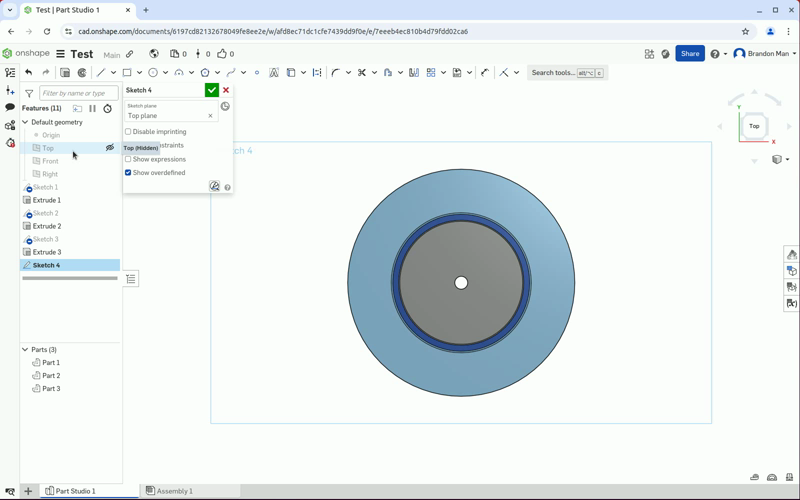
mouse_move(73, 352)
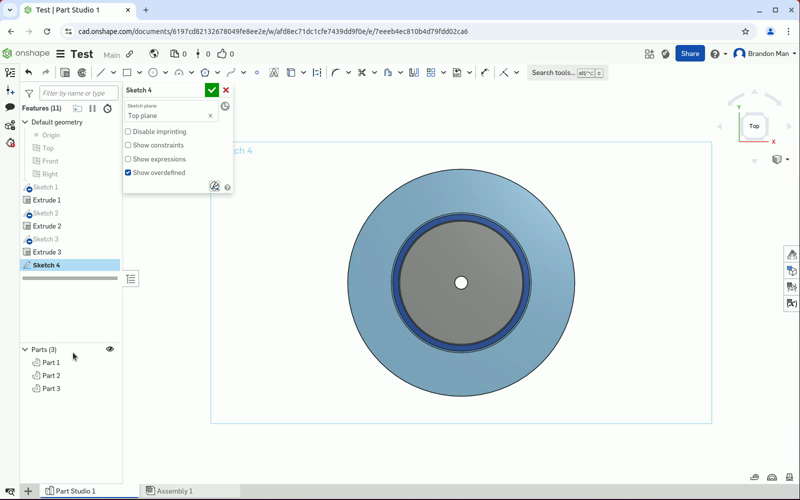
key(y)
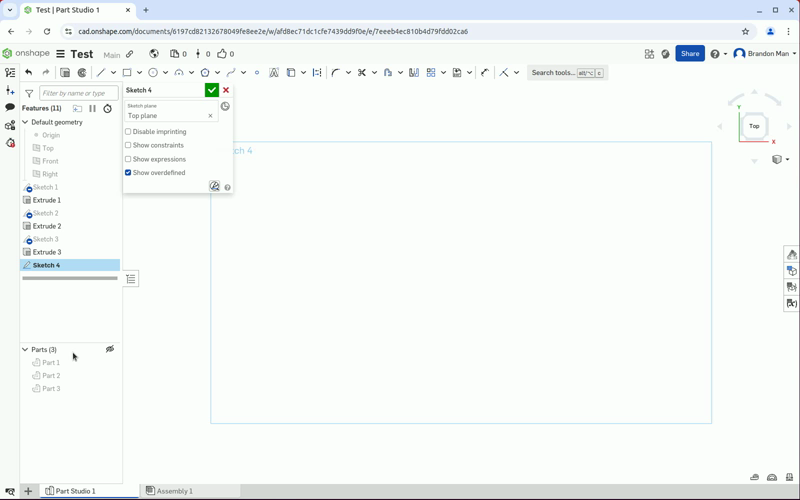
key(c)
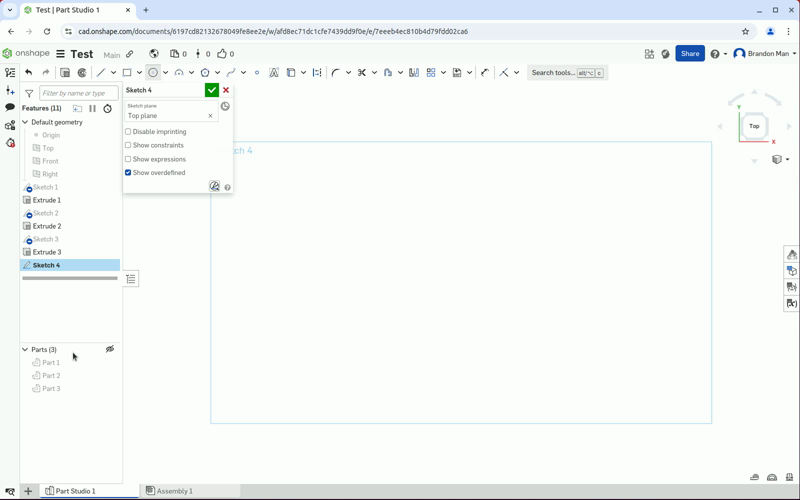
key_down(shift)
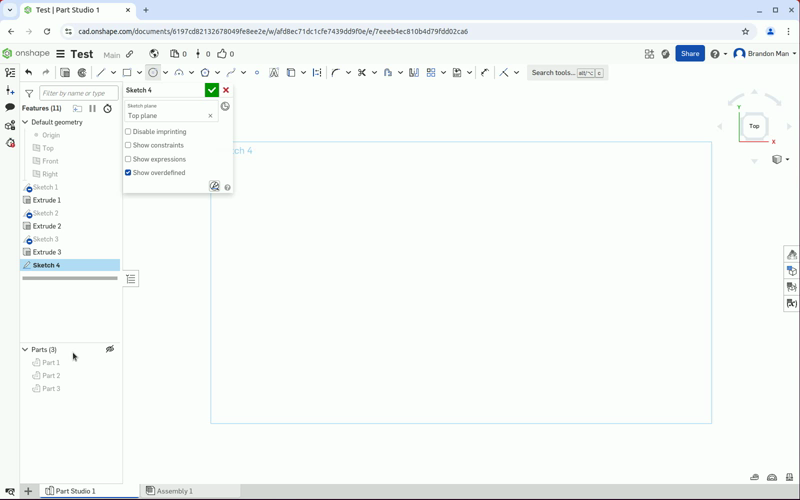
mouse_move(461, 282)
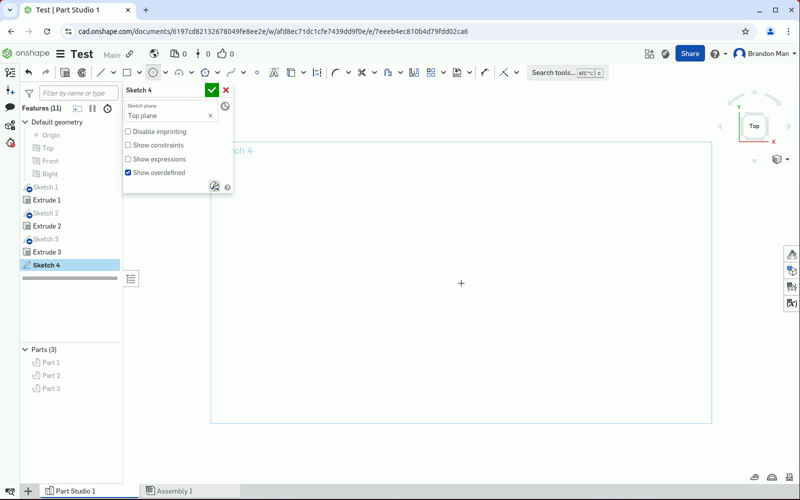
click(461, 282)
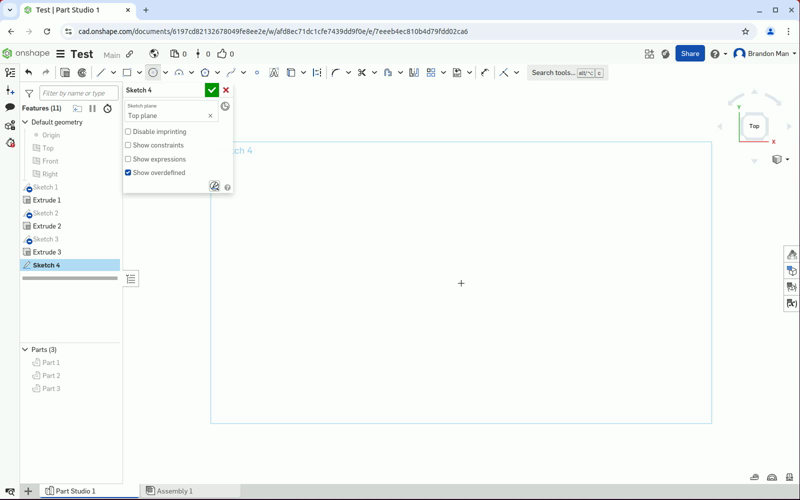
key_up(shift)
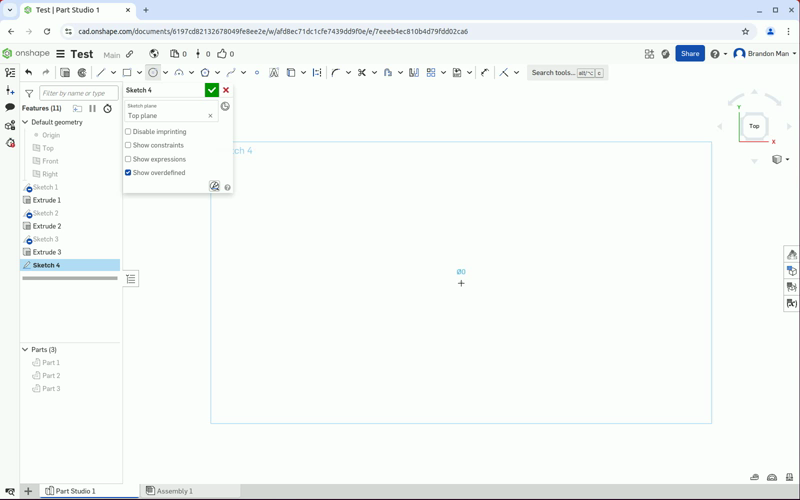
mouse_move(531, 282)
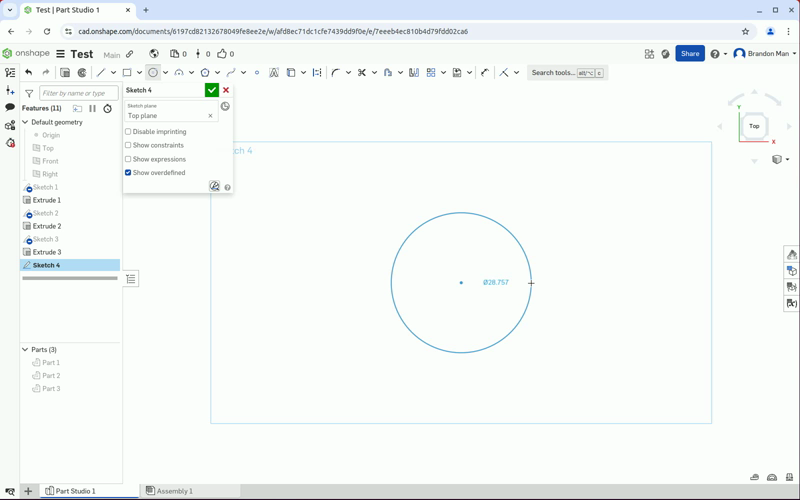
click(531, 282)
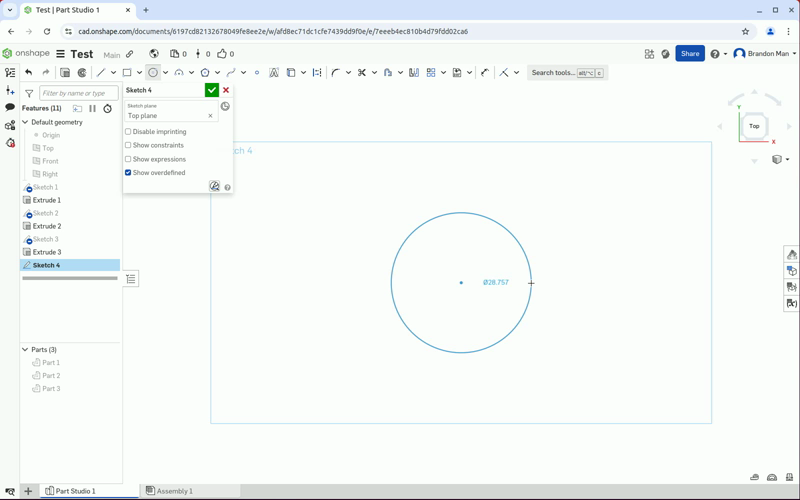
key(esc)
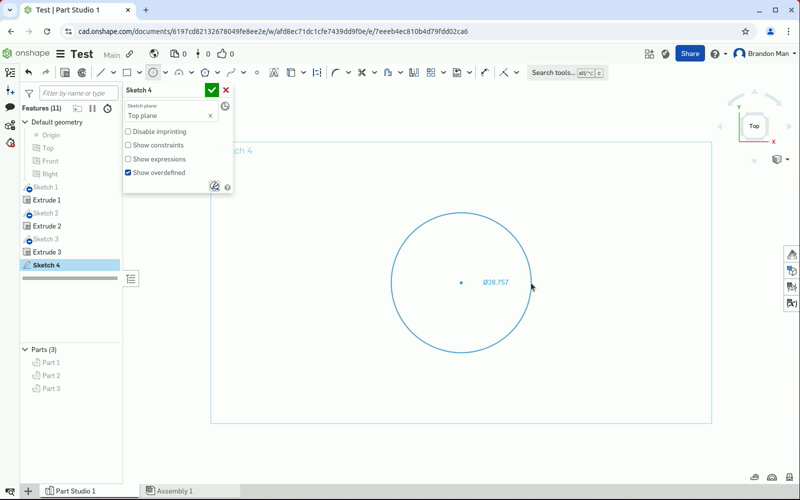
key(c)
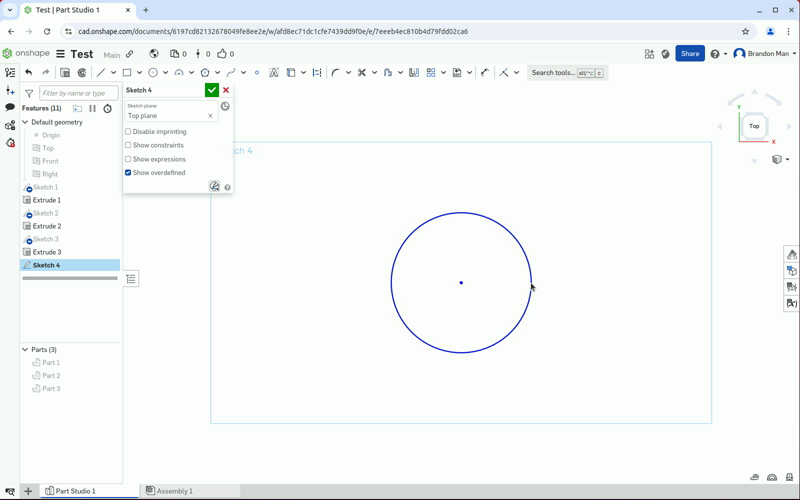
key_down(shift)
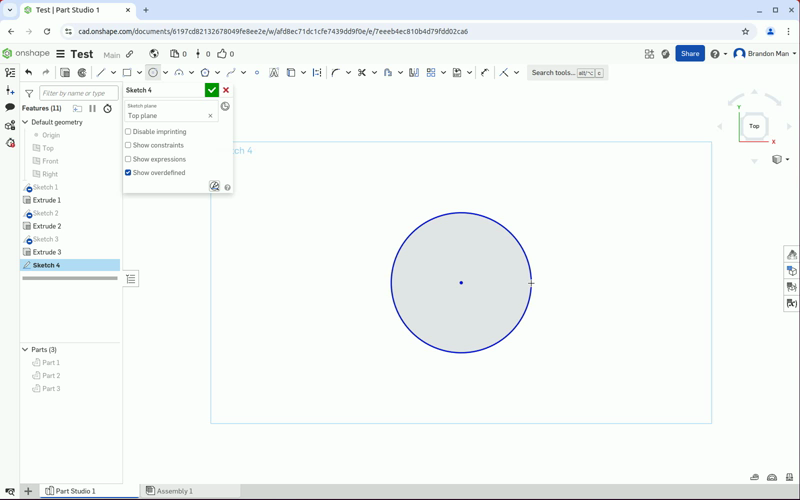
mouse_move(461, 282)
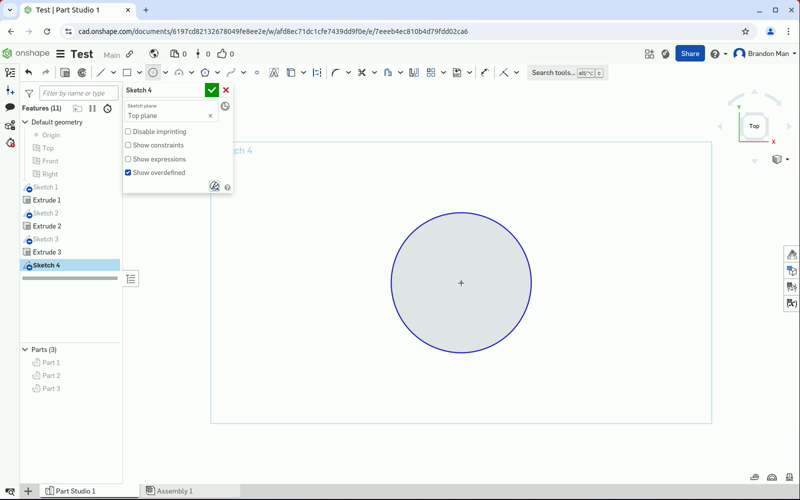
click(461, 282)
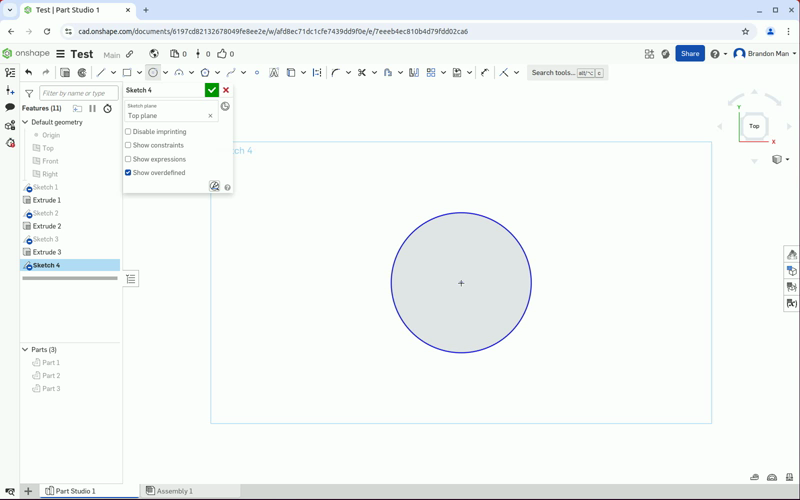
key_up(shift)
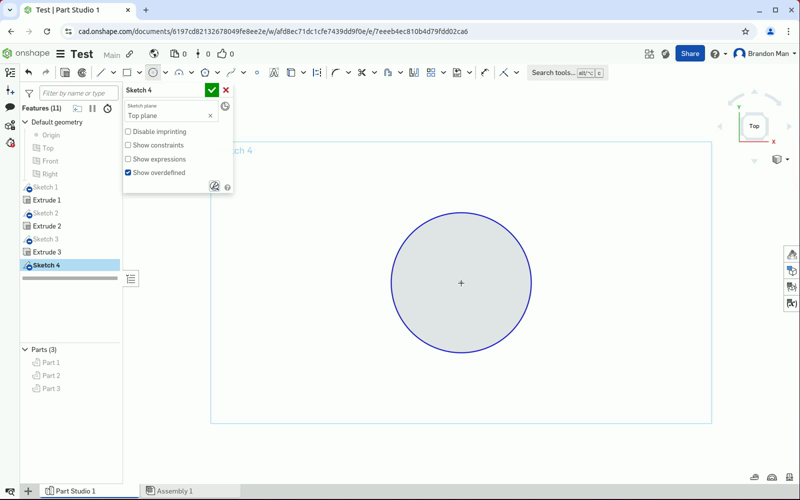
mouse_move(523, 282)
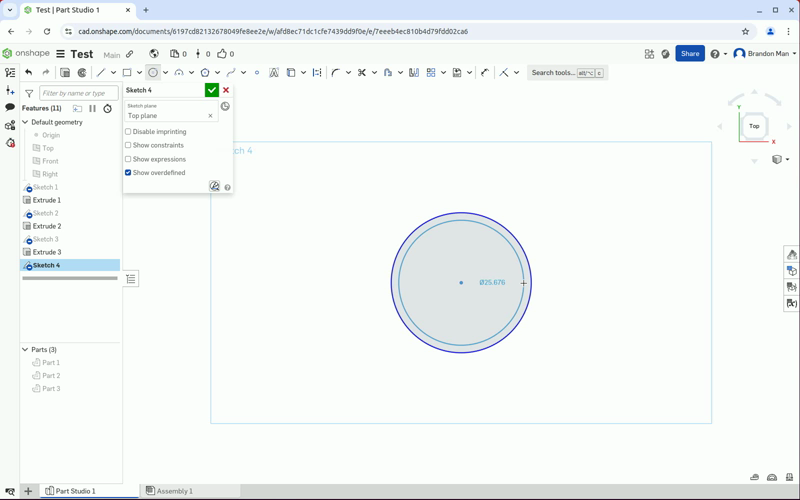
click(523, 282)
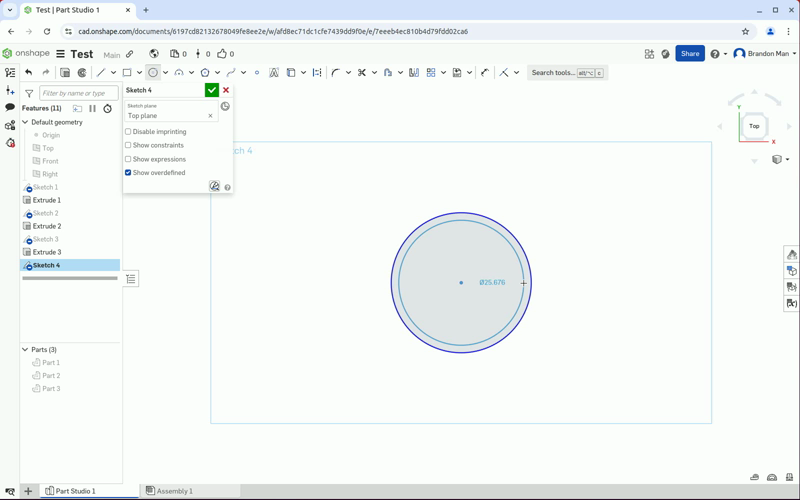
key(esc)
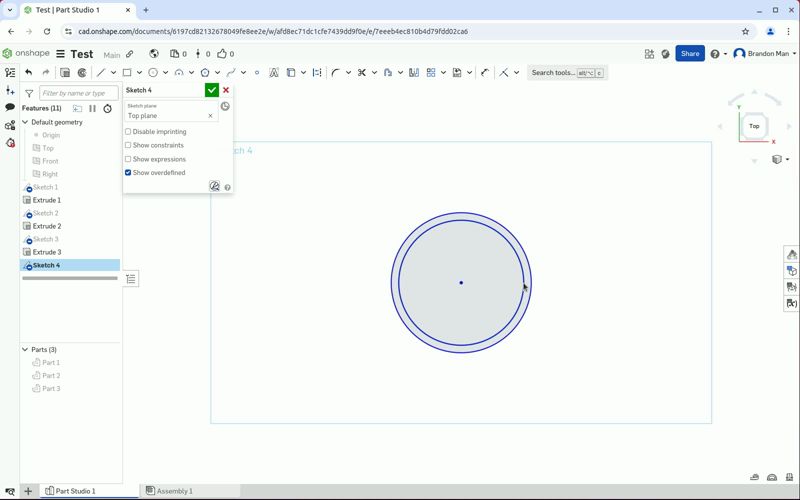
mouse_move(402, 310)
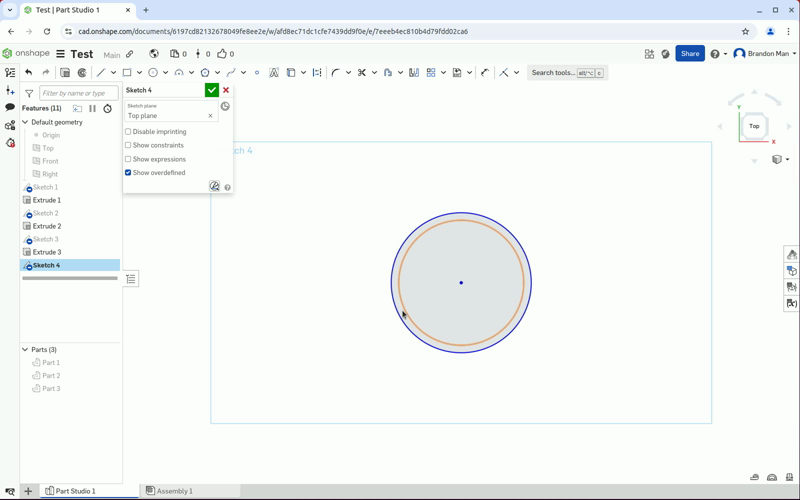
click(402, 310)
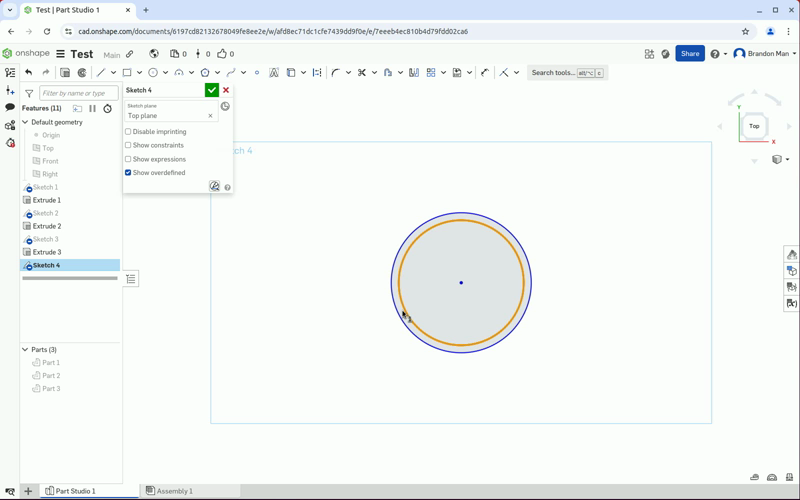
mouse_move(73, 352)
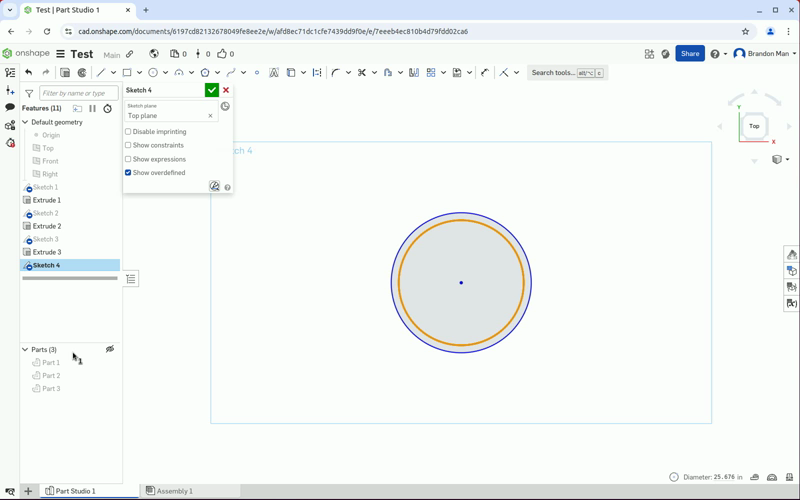
key(shift+y)
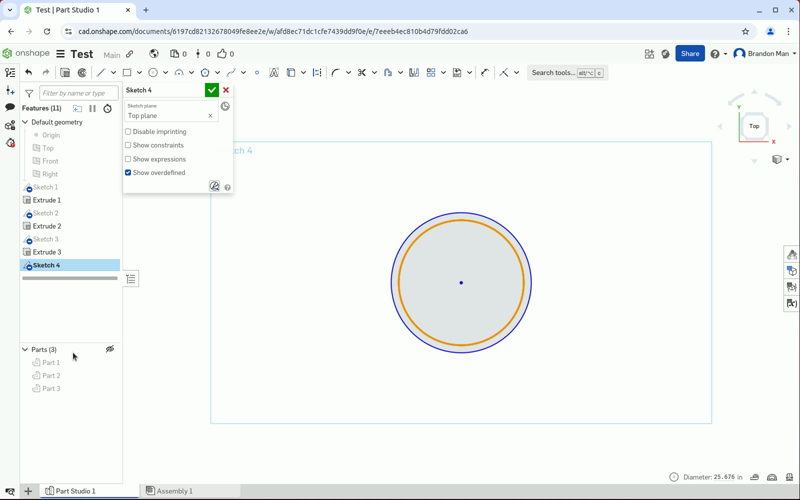
key(shift+e)
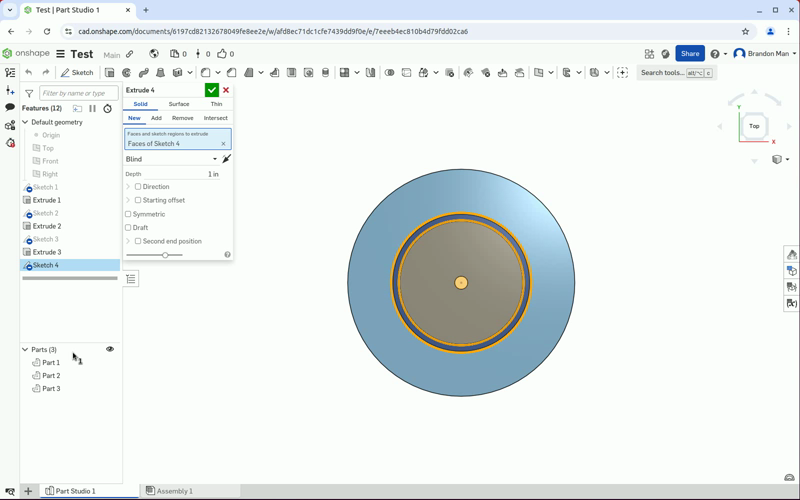
mouse_move(143, 106)
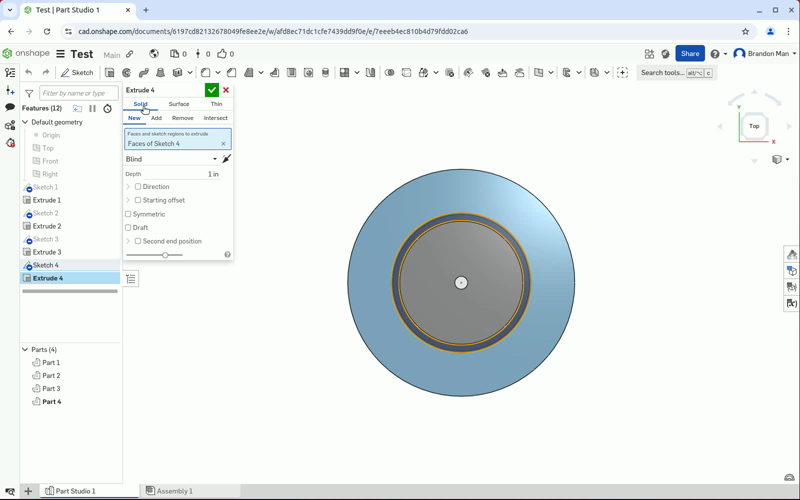
click(143, 106)
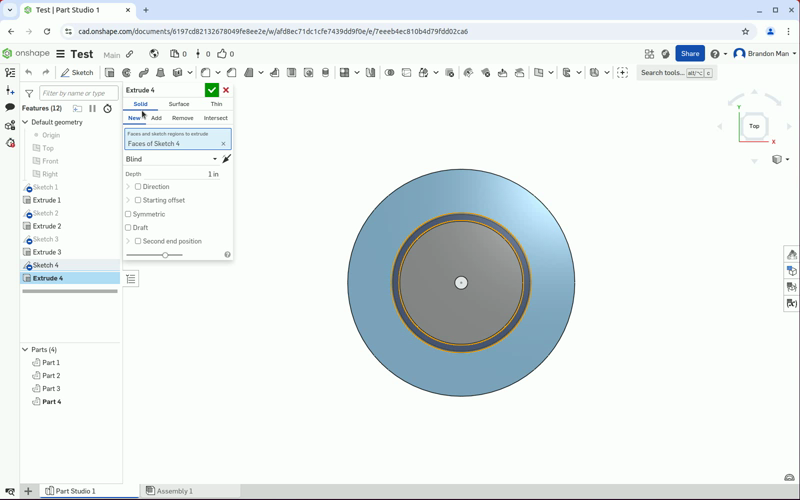
mouse_move(137, 120)
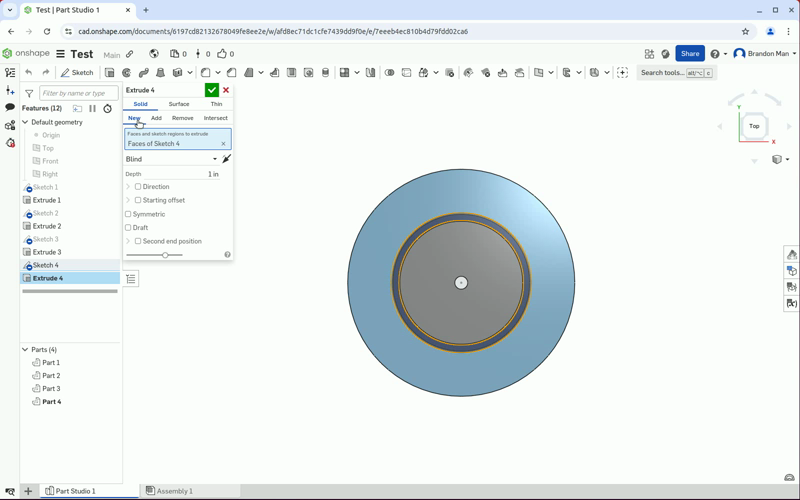
click(137, 120)
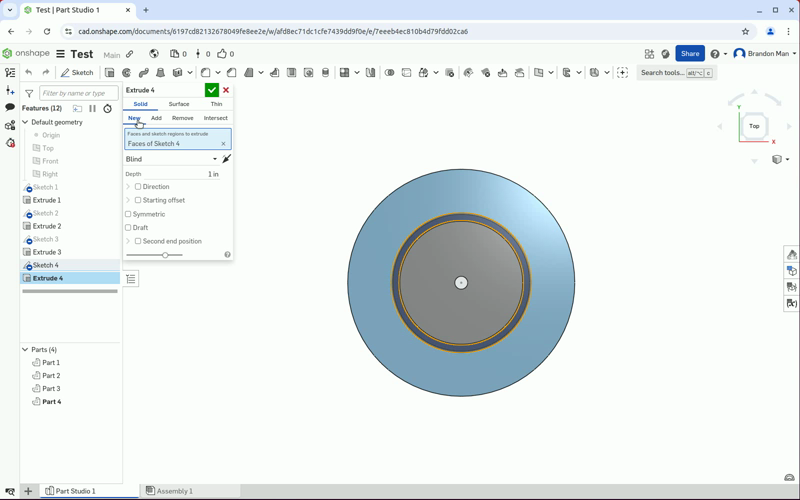
key(tab, 4)
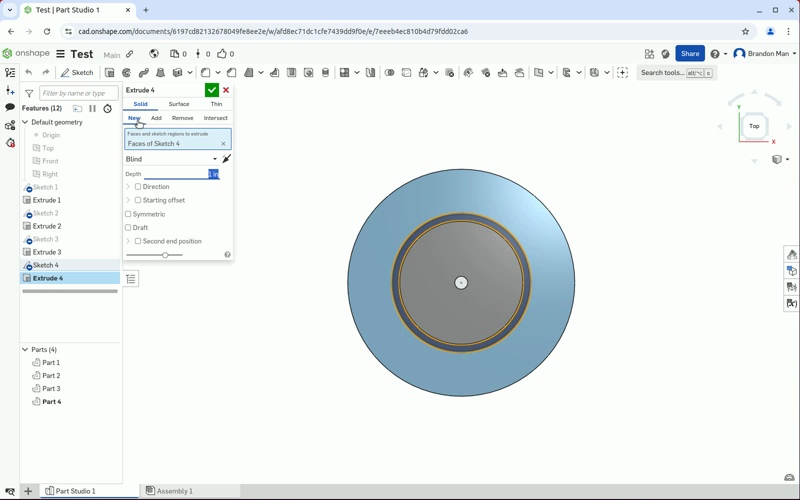
text(17.331)
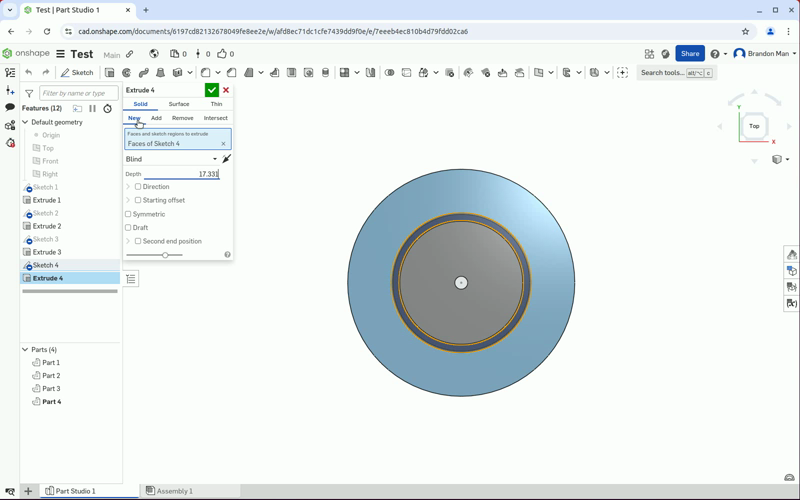
key(enter)
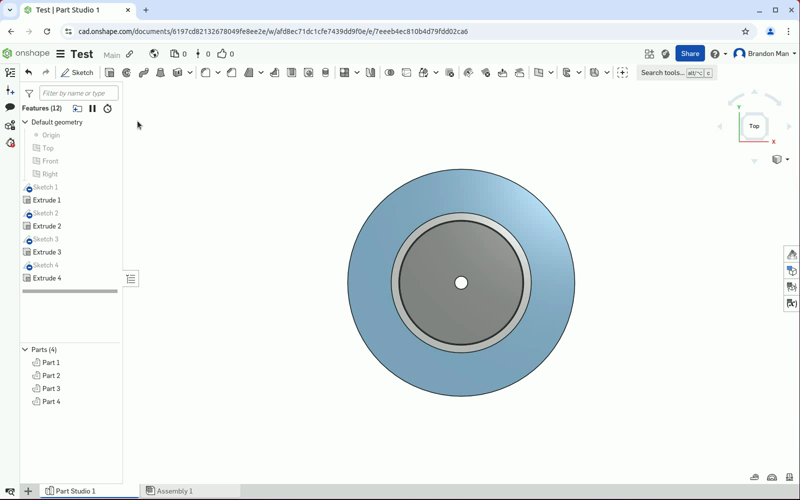
key(shift+h)
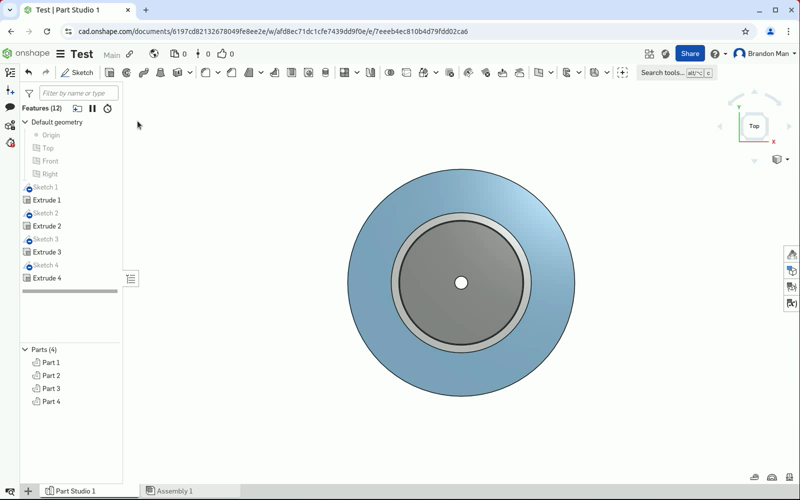
key(shift+h)
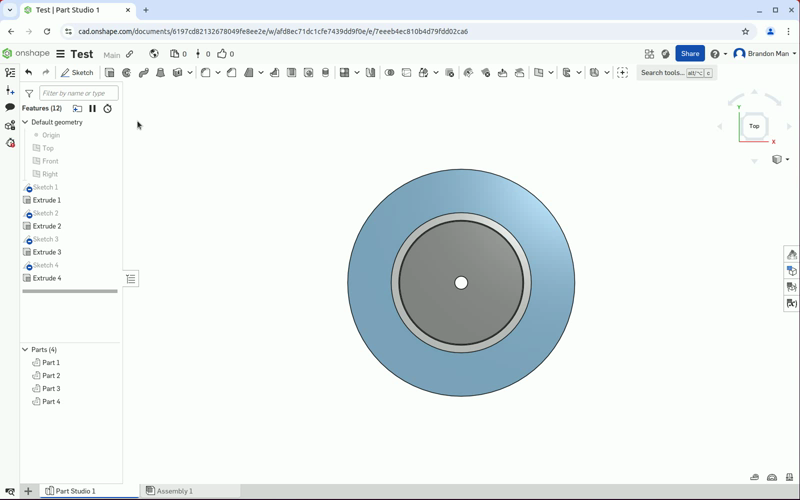
mouse_move(73, 189)
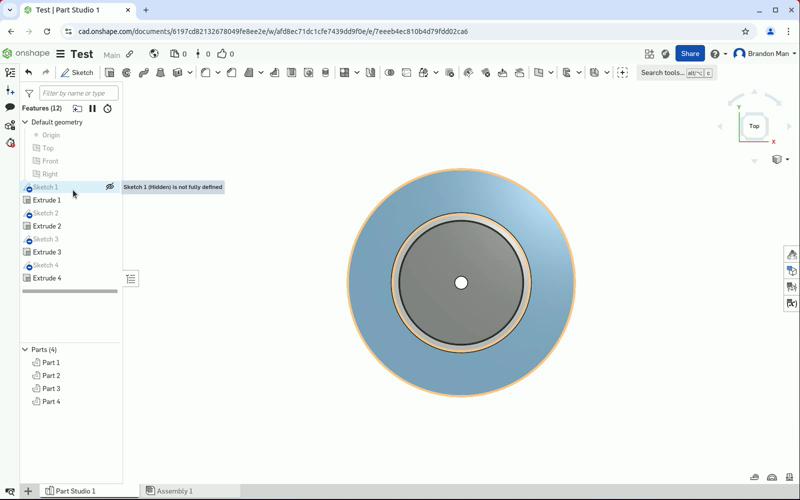
click(73, 189)
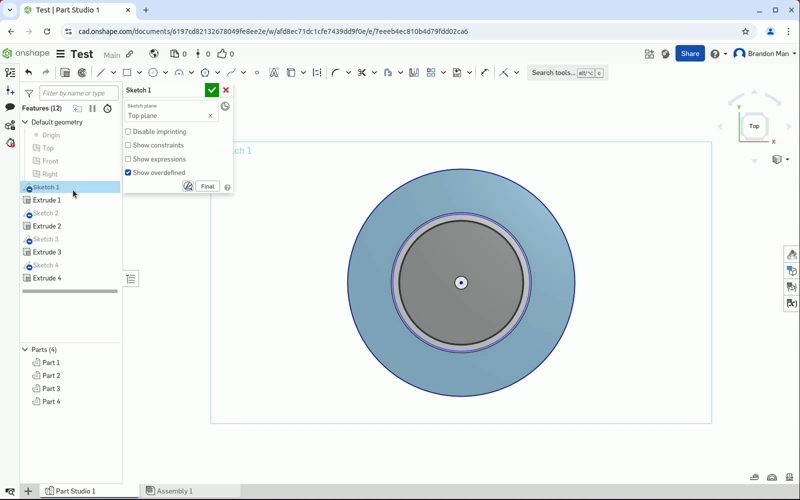
mouse_move(229, 92)
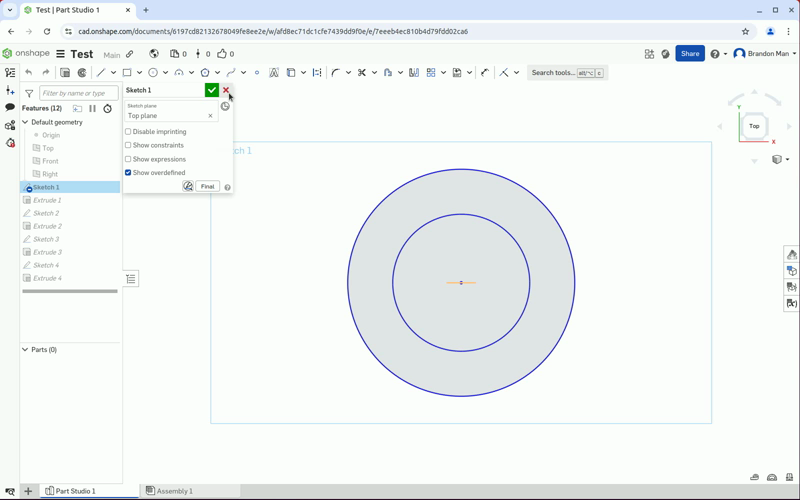
click(229, 92)
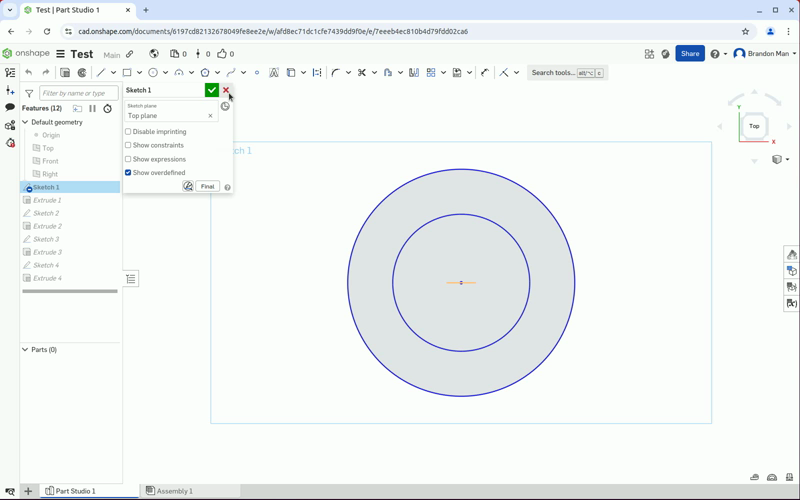
key(shift+s)
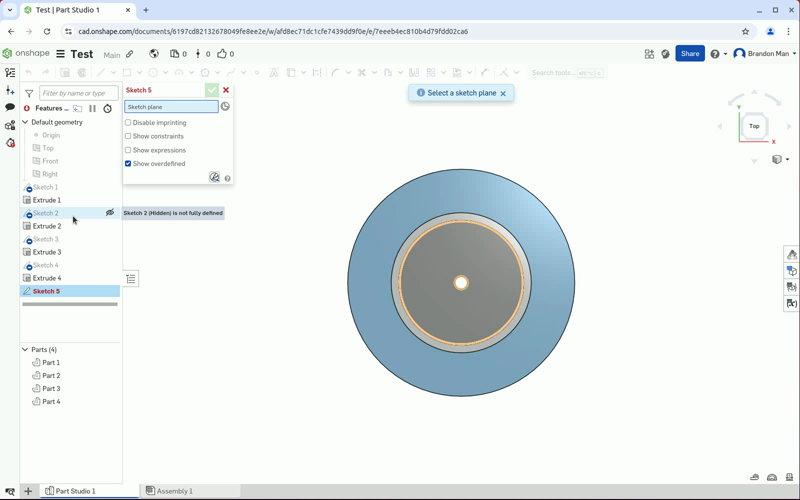
scroll(3)
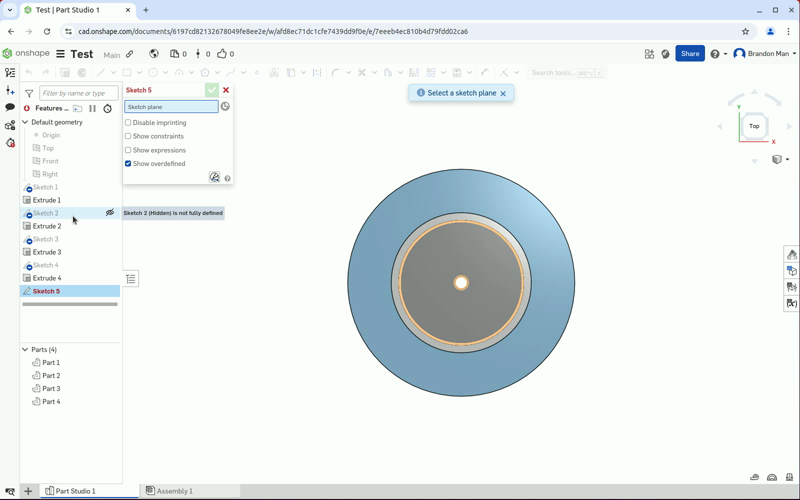
mouse_move(73, 150)
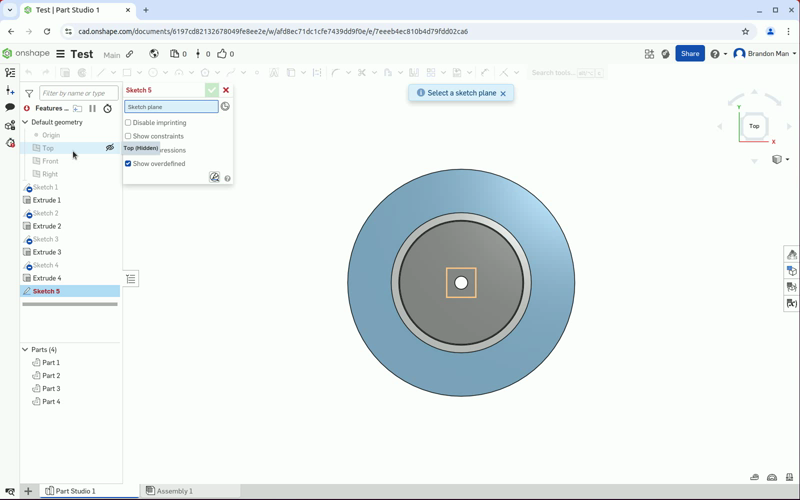
click(73, 150)
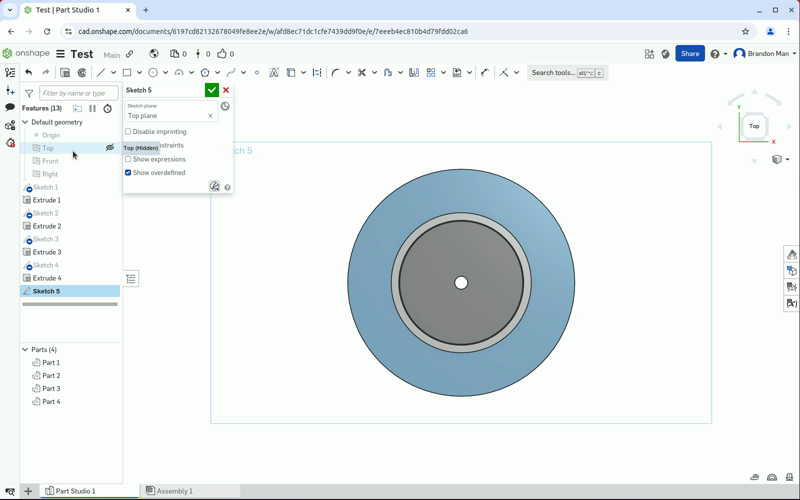
mouse_move(73, 352)
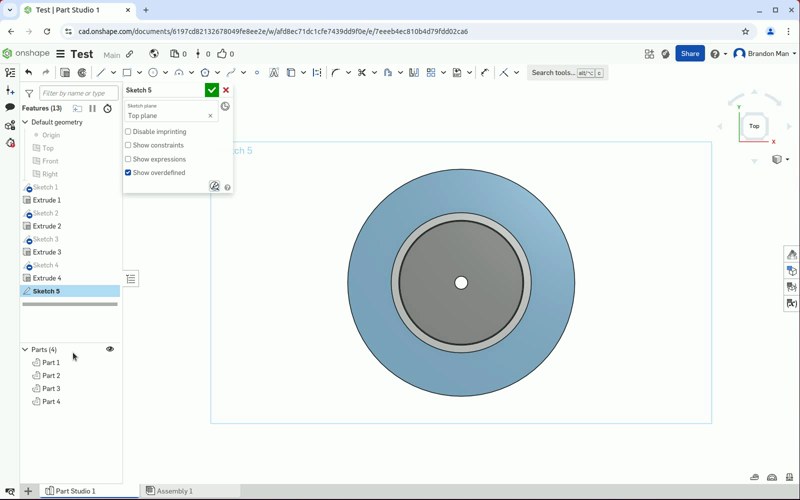
key(y)
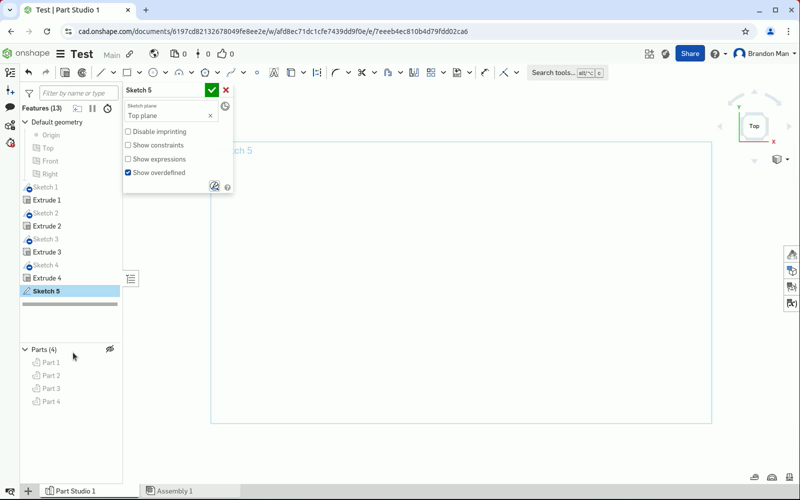
key(c)
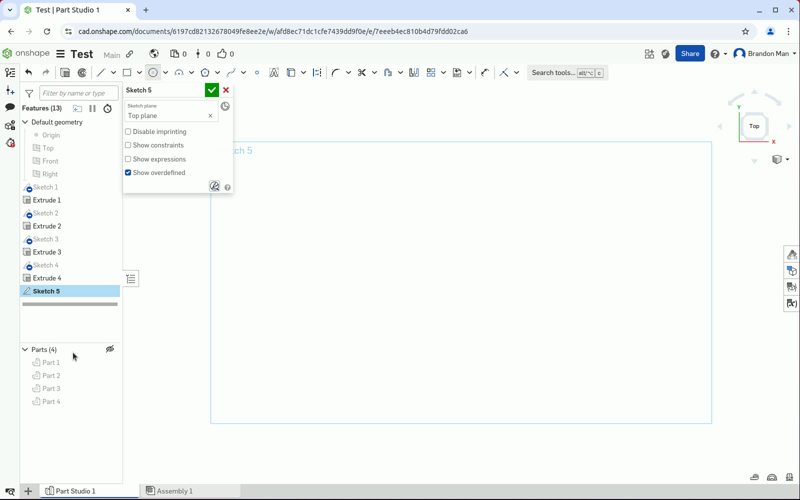
key_down(shift)
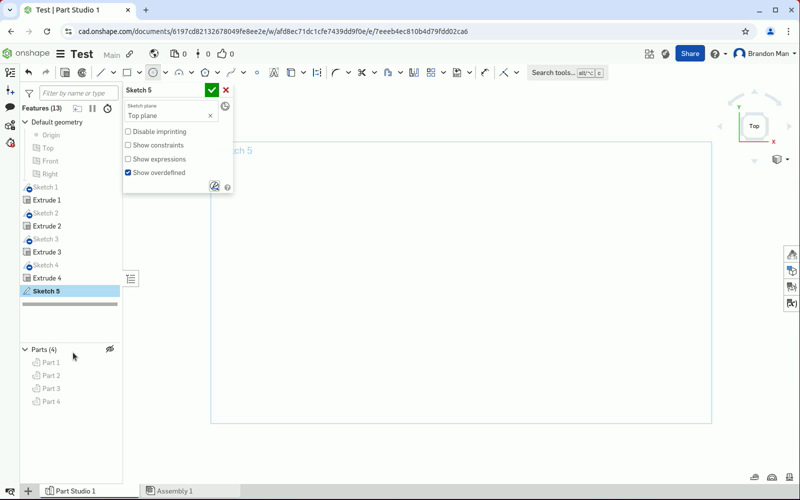
mouse_move(461, 282)
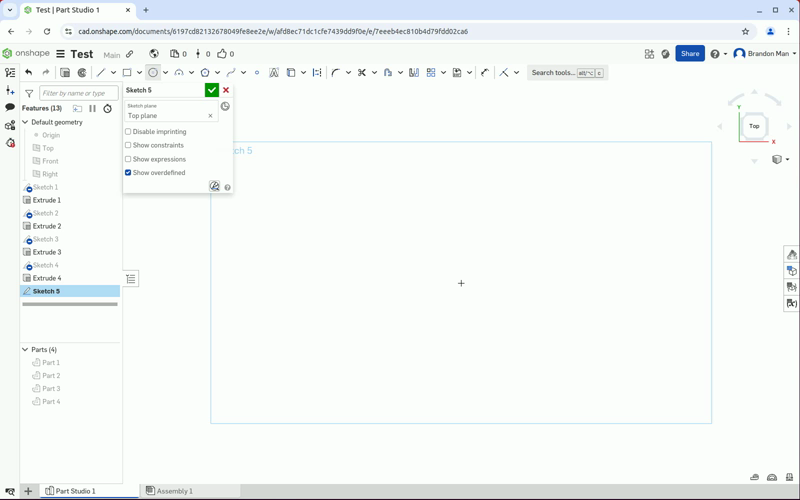
click(461, 282)
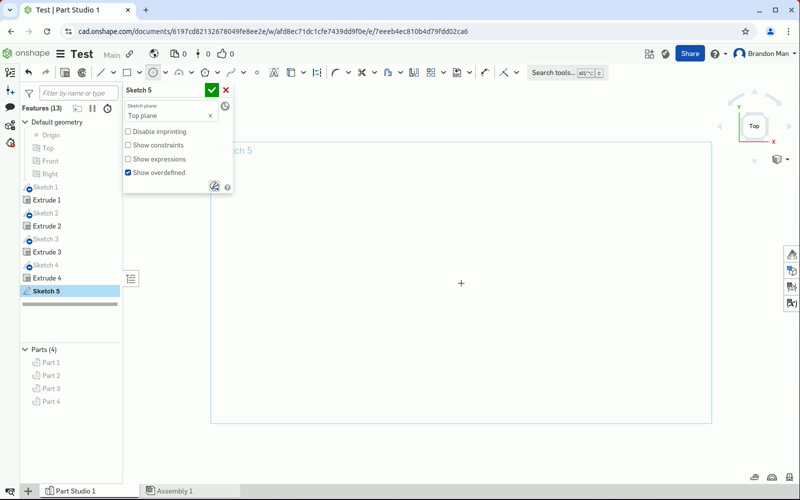
key_up(shift)
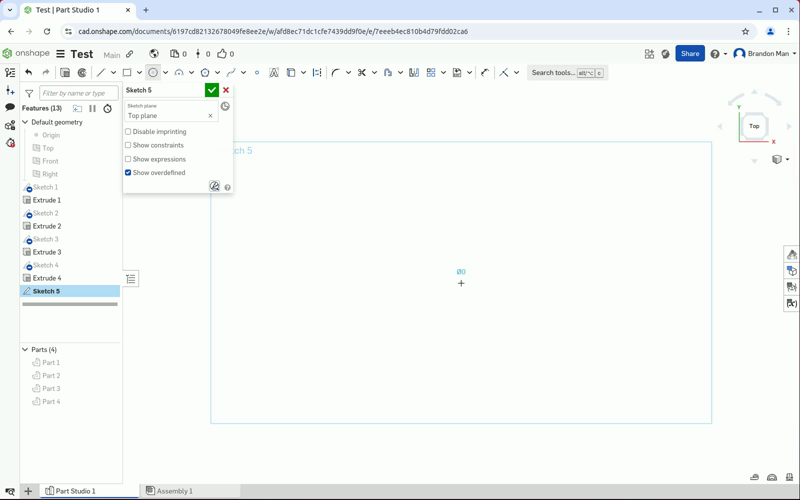
mouse_move(574, 282)
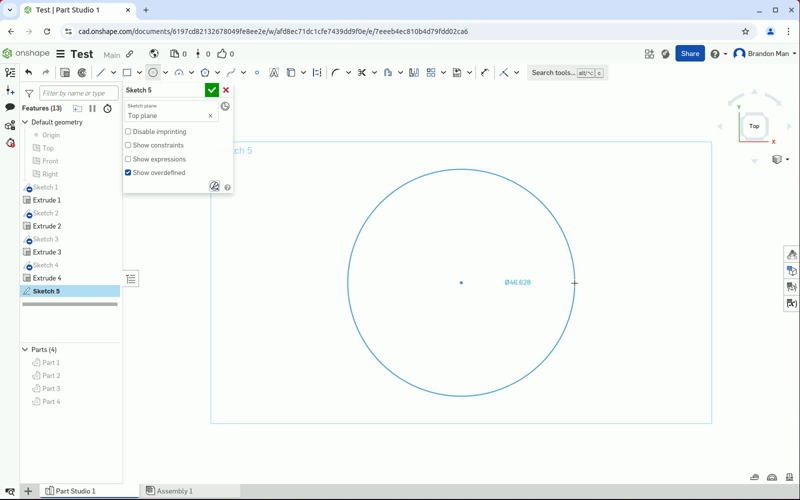
click(574, 282)
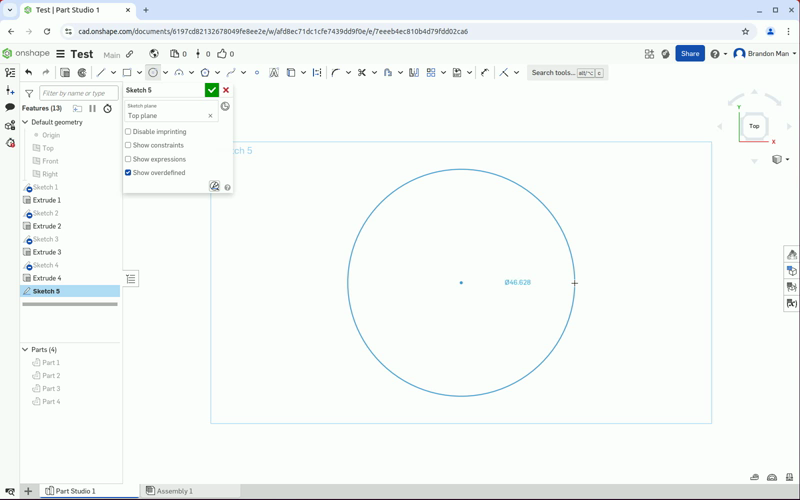
key(esc)
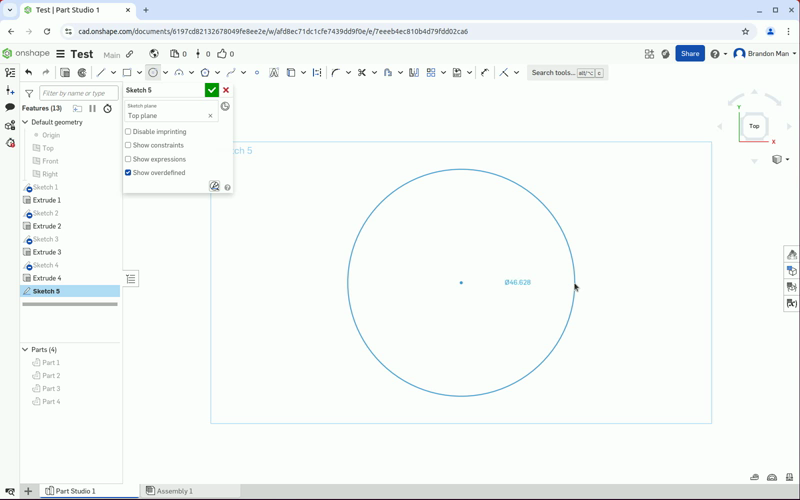
key(c)
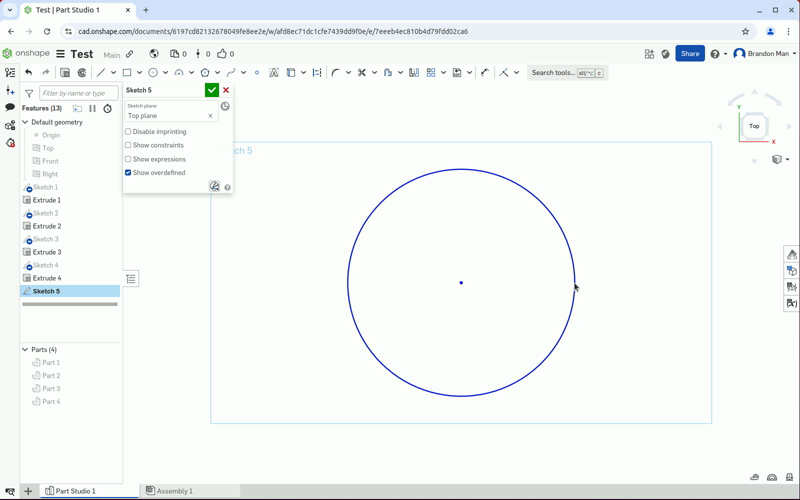
key_down(shift)
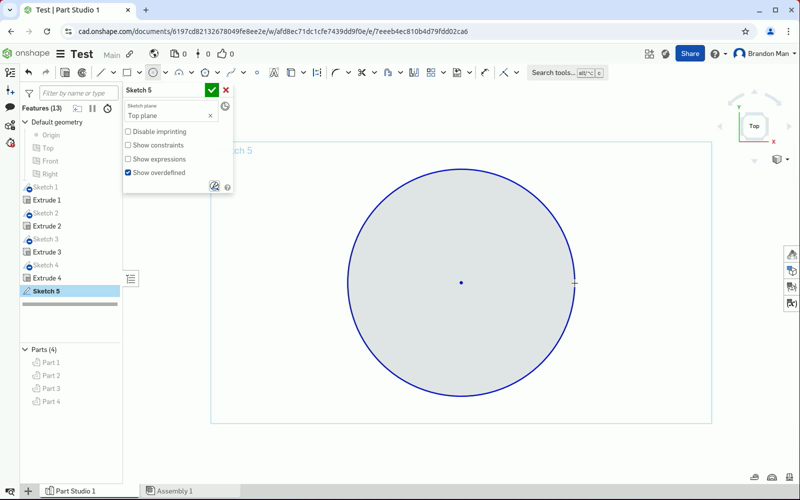
mouse_move(461, 282)
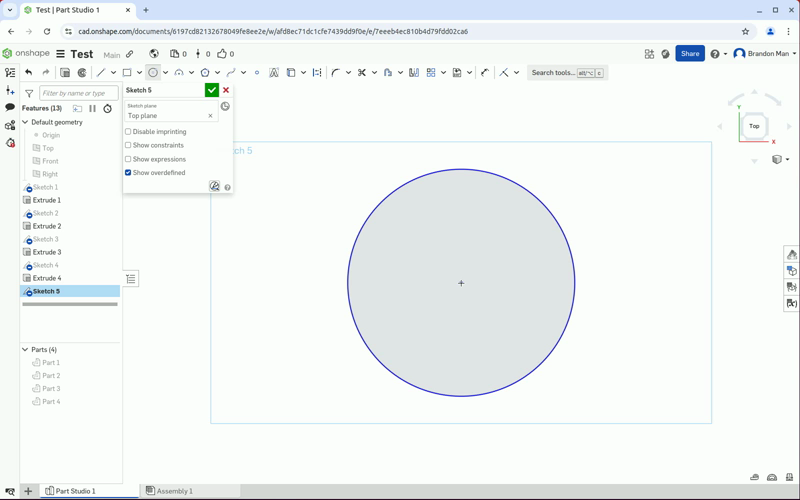
click(461, 282)
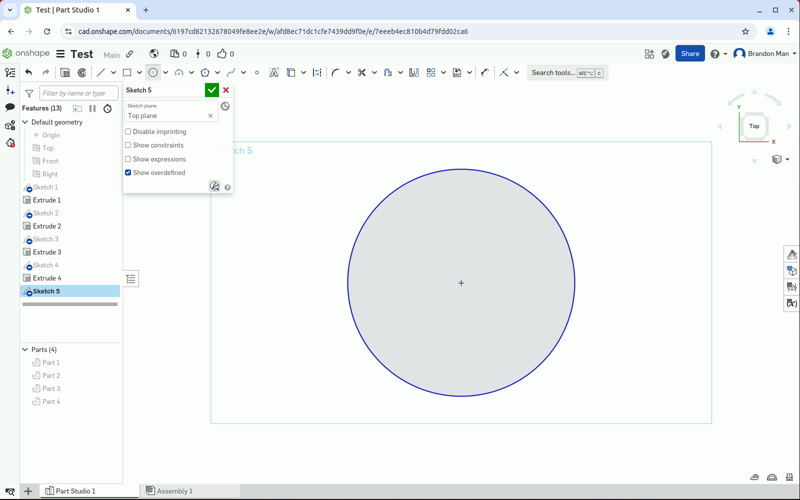
key_up(shift)
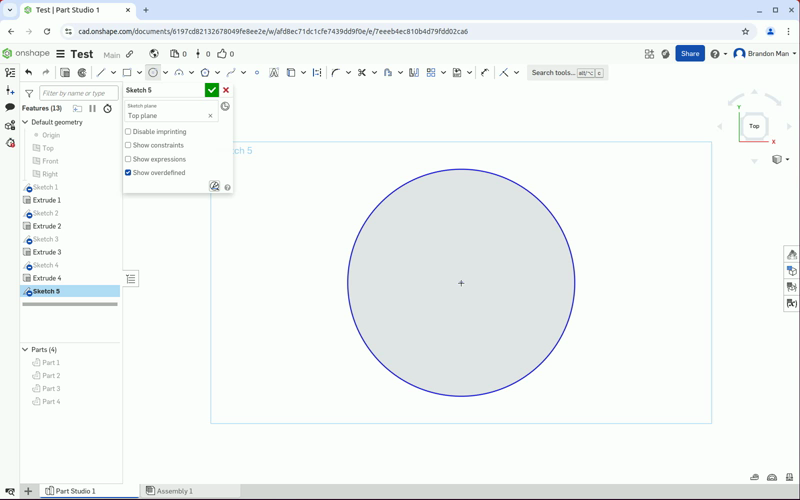
mouse_move(529, 282)
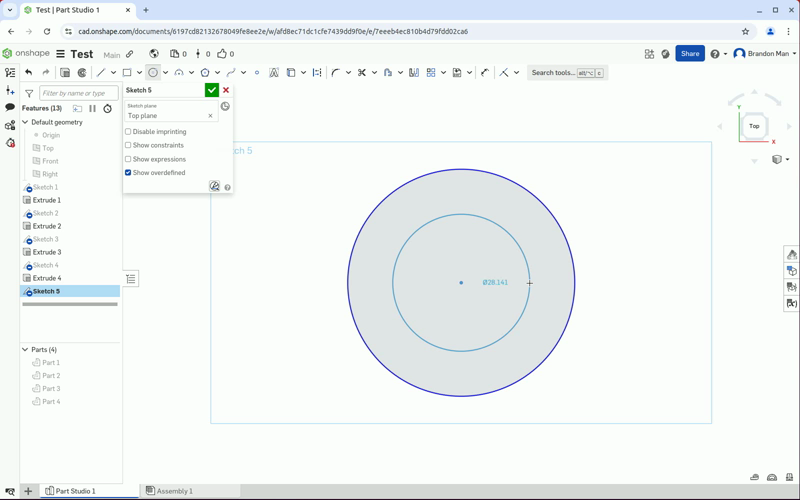
click(529, 282)
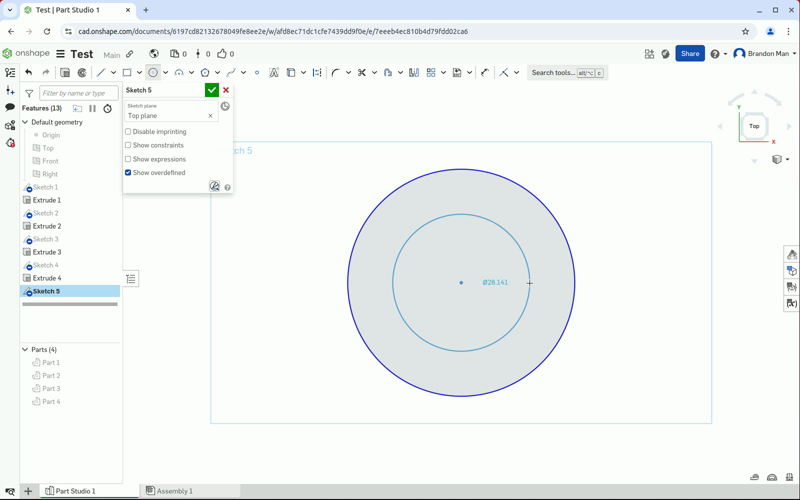
key(esc)
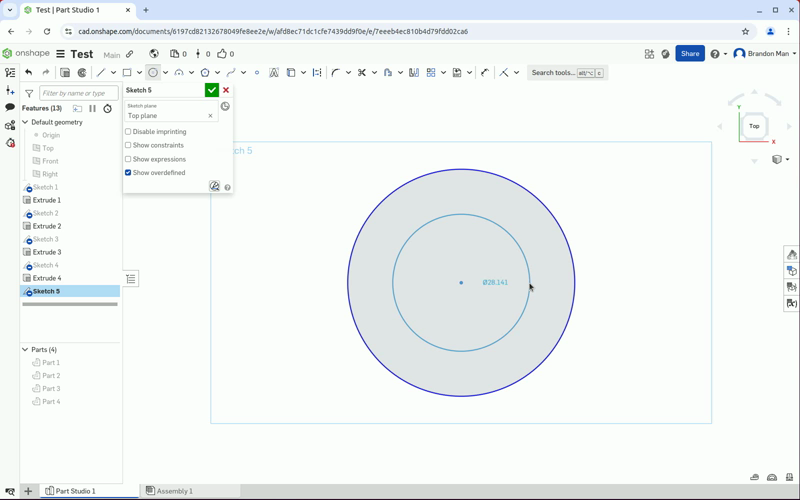
mouse_move(457, 195)
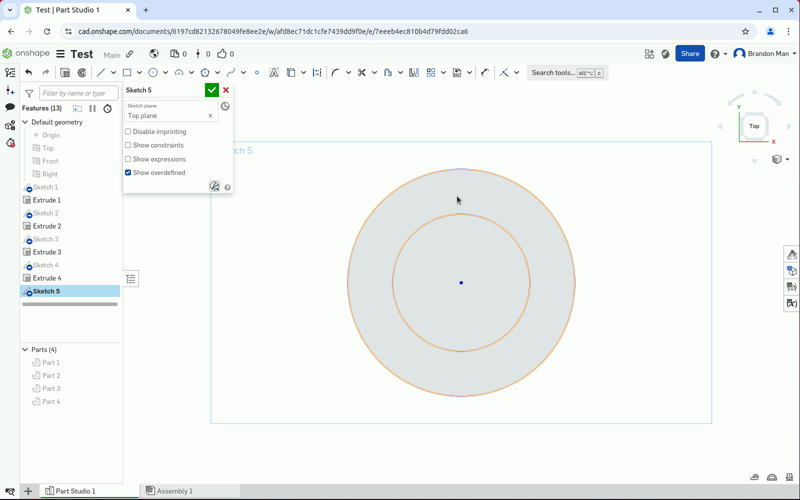
click(457, 195)
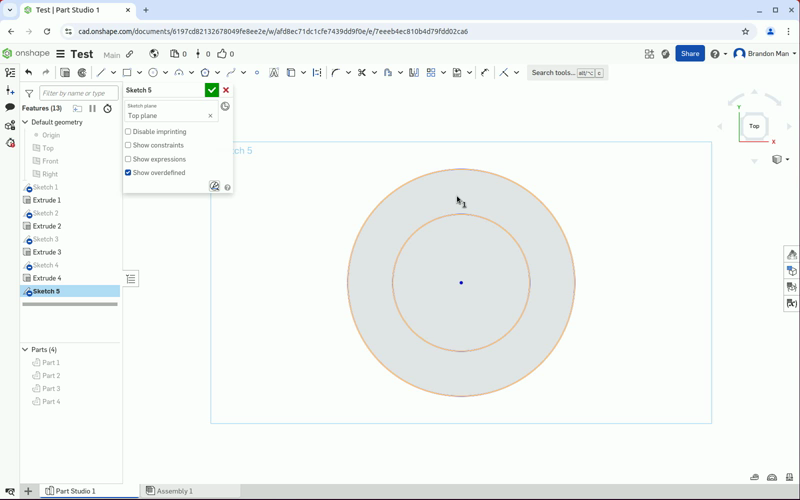
mouse_move(73, 352)
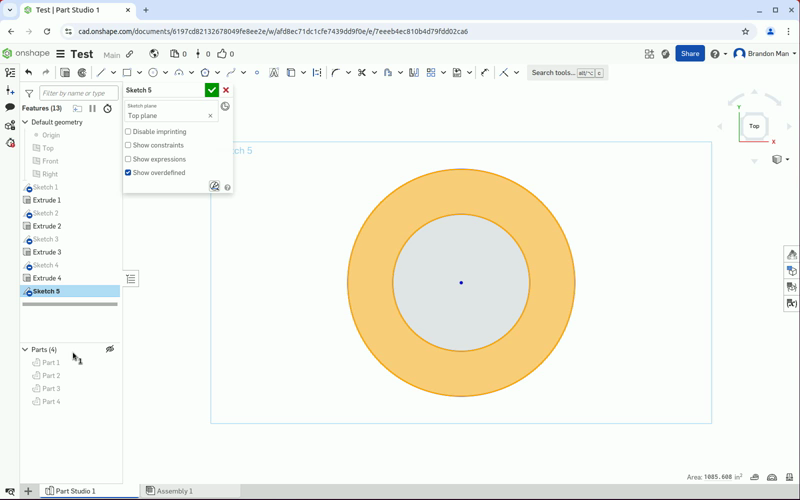
key(shift+y)
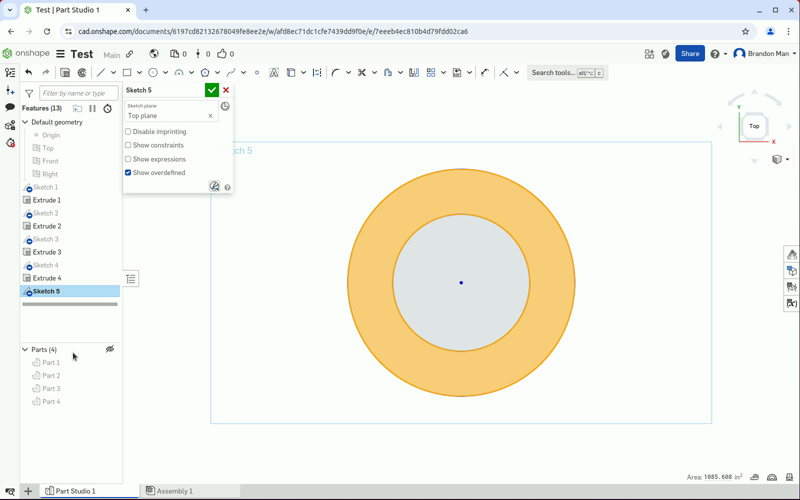
key(shift+e)
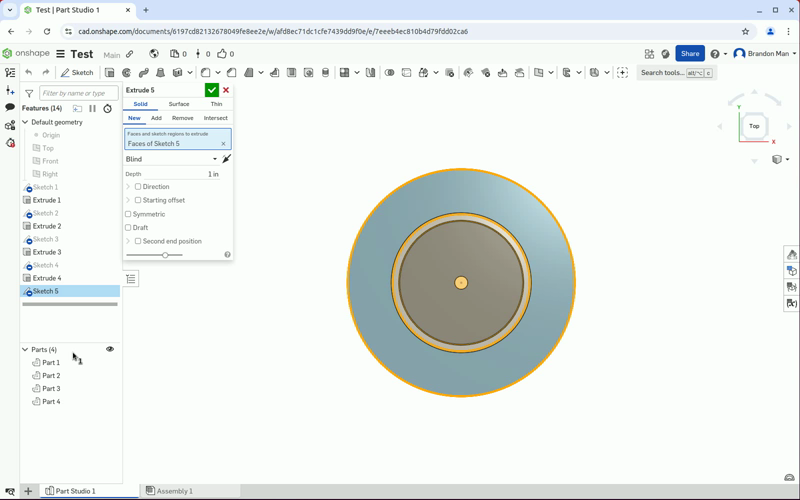
mouse_move(143, 106)
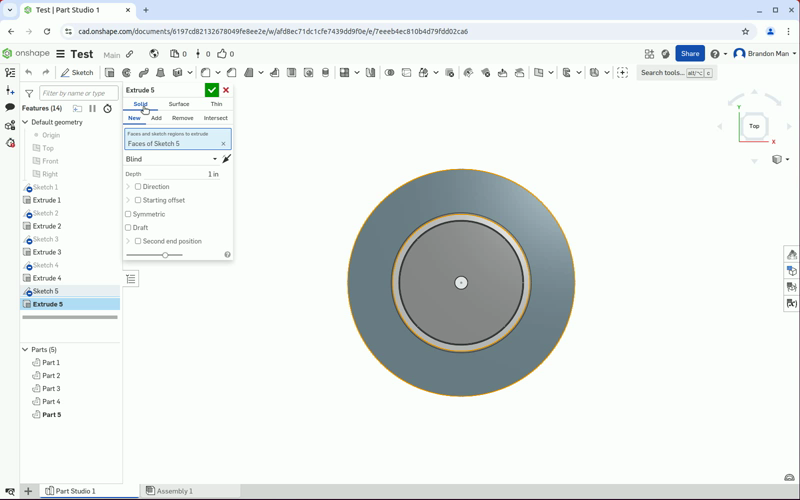
click(143, 106)
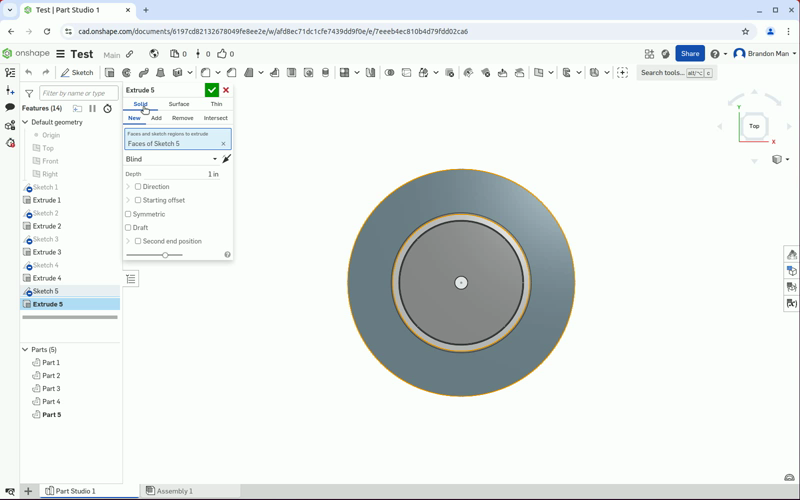
mouse_move(137, 120)
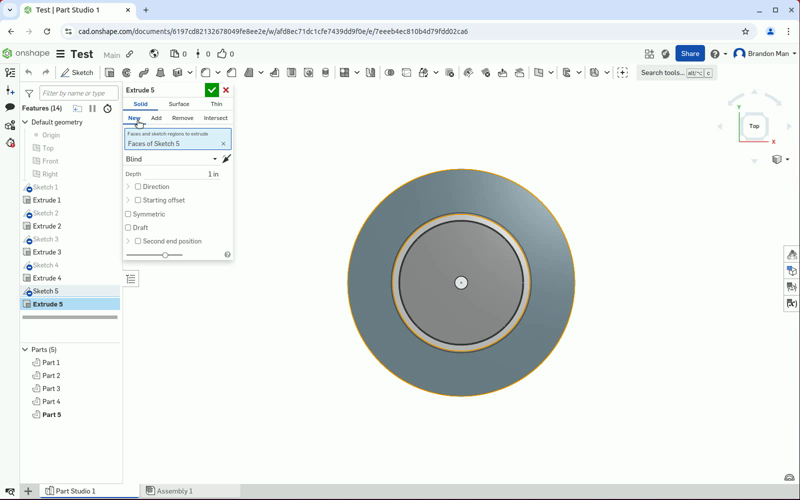
click(137, 120)
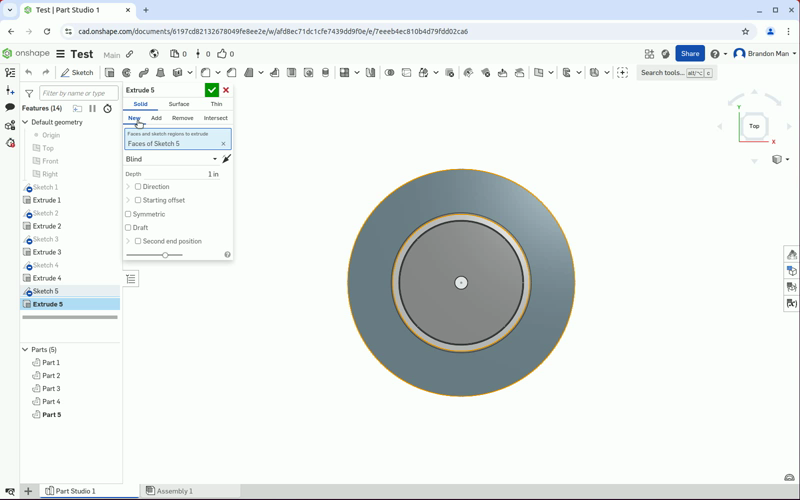
key(tab, 4)
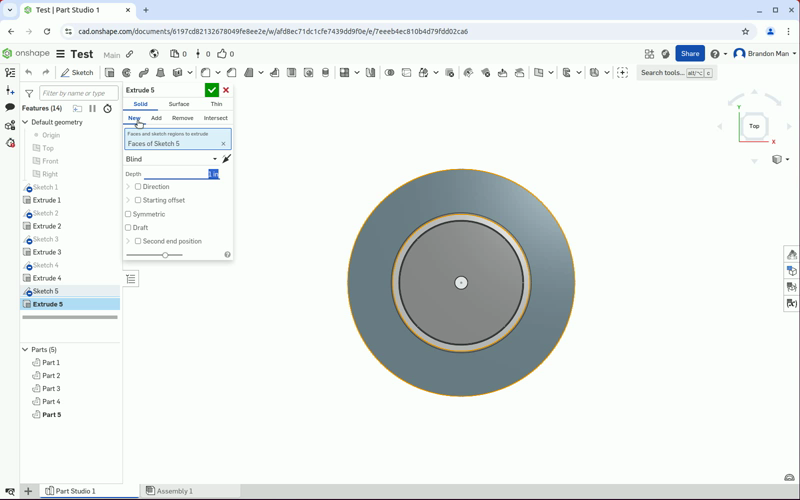
text(1.685)
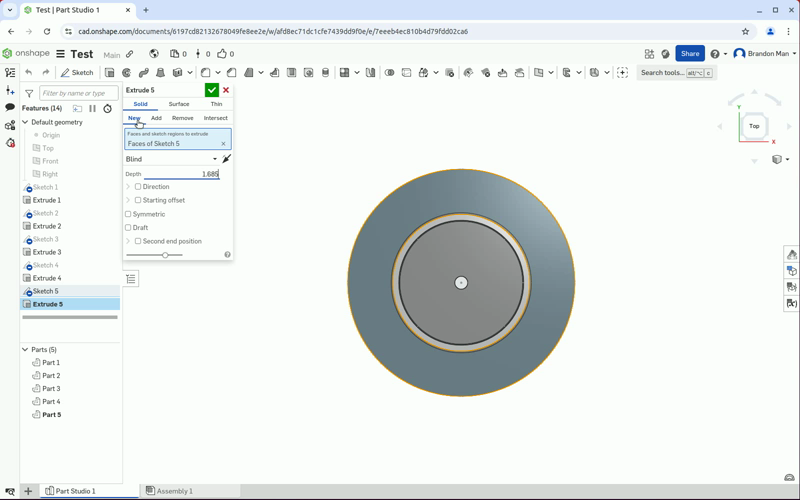
key(enter)
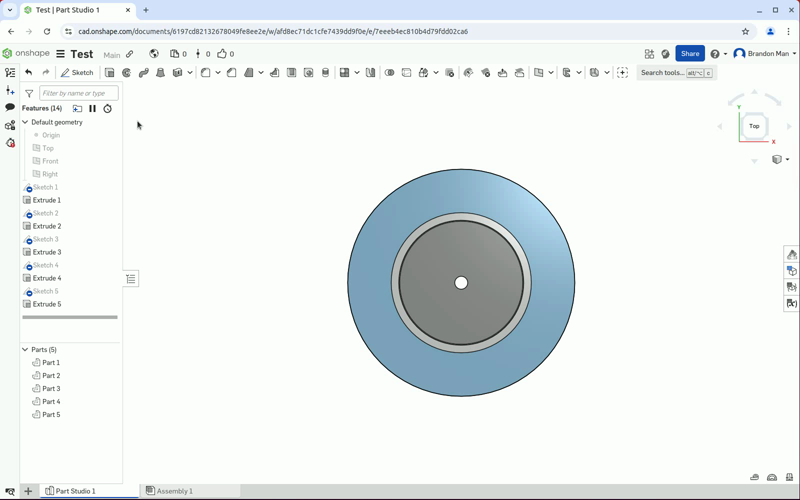
key(shift+h)
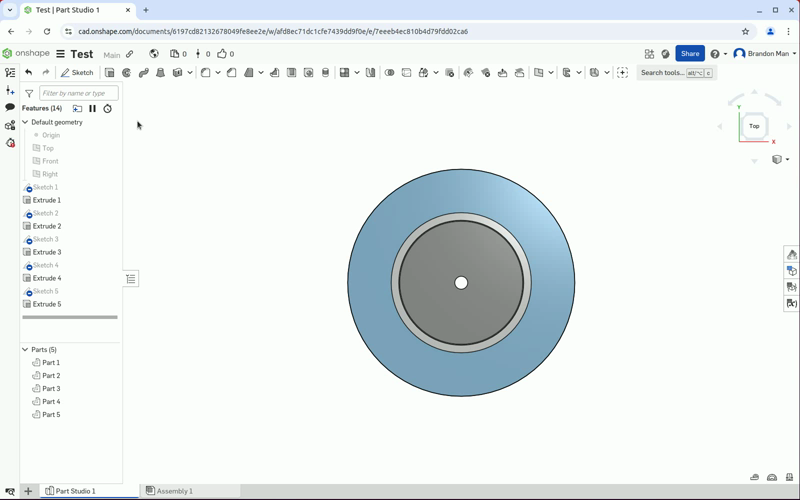
key(shift+h)
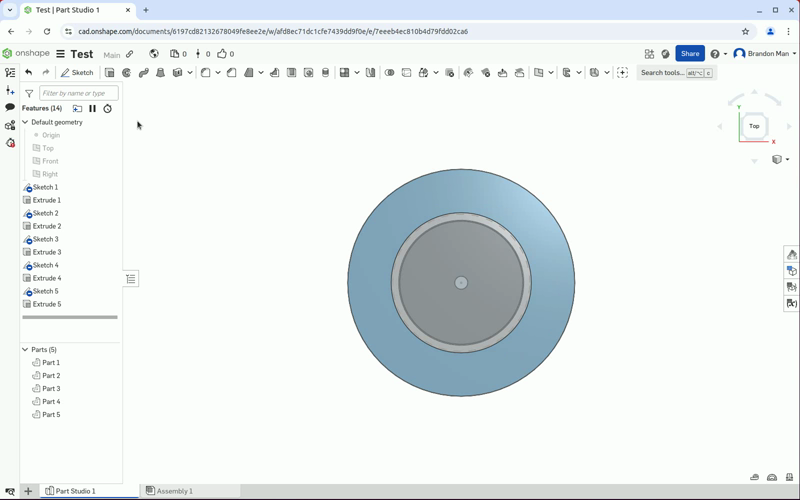
key(shift+7)
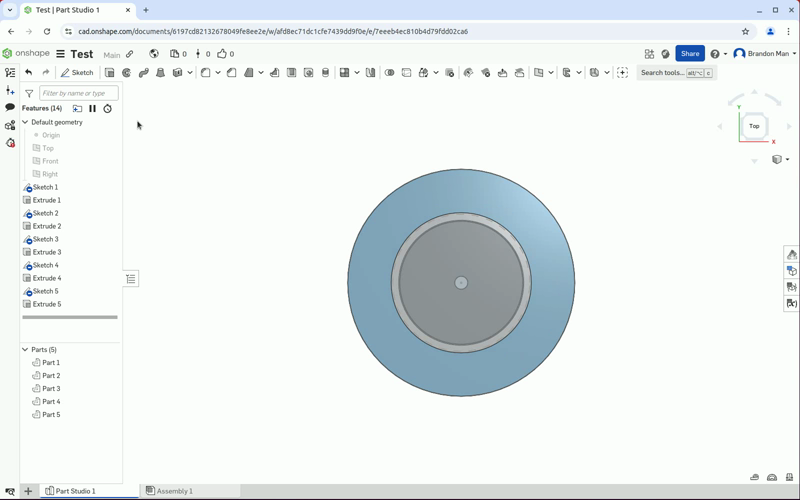
key(up, 3)
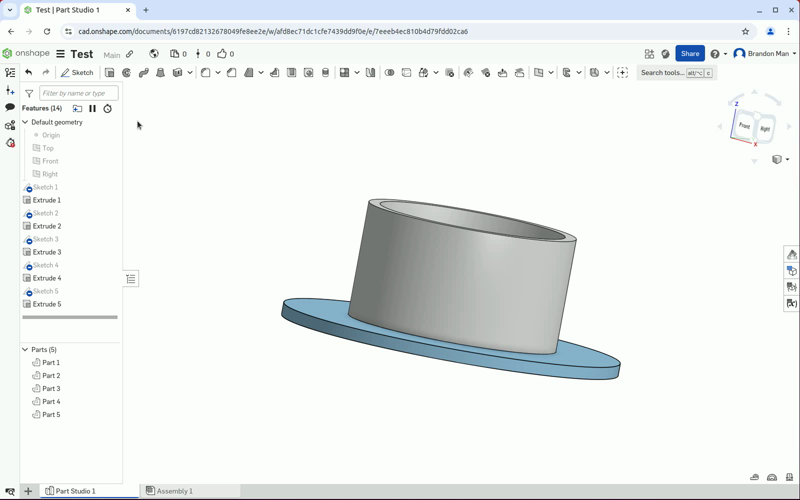
key(left, 3)
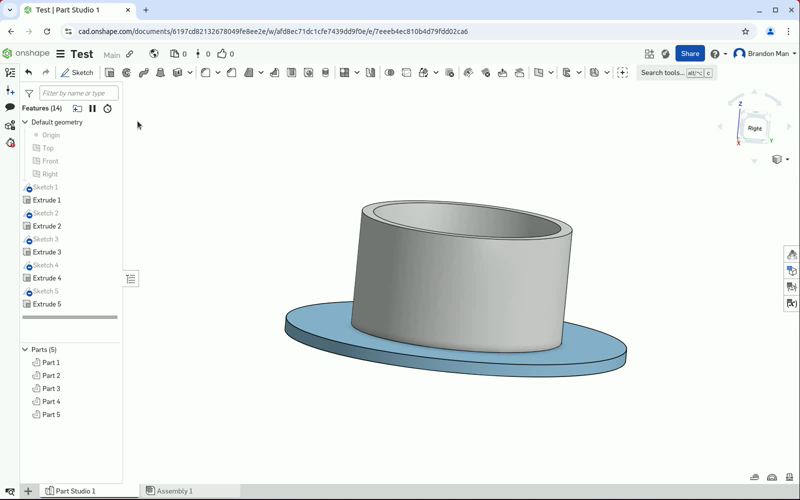
key(right, 3)
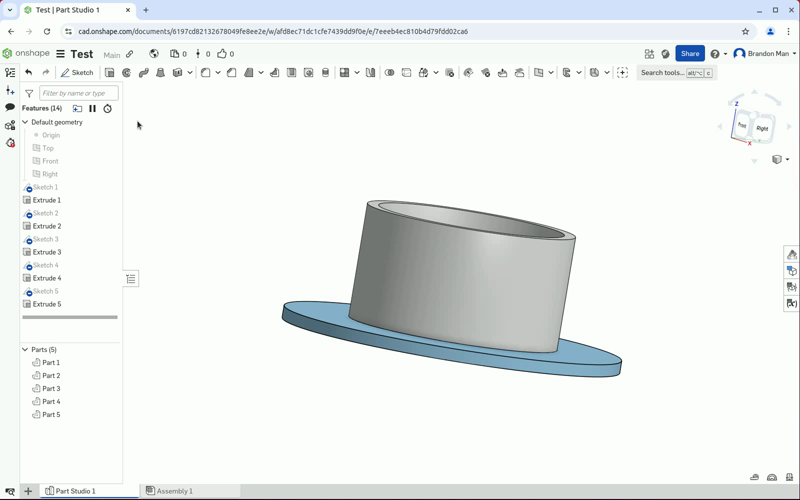
key(down, 3)
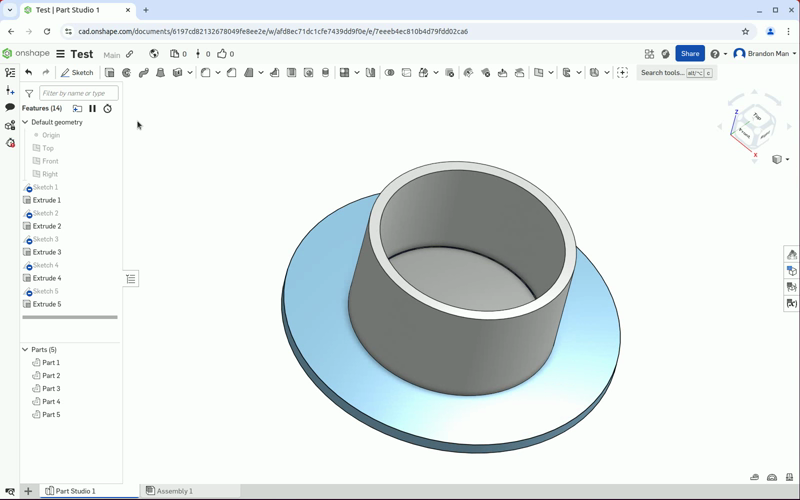
mouse_move(73, 189)
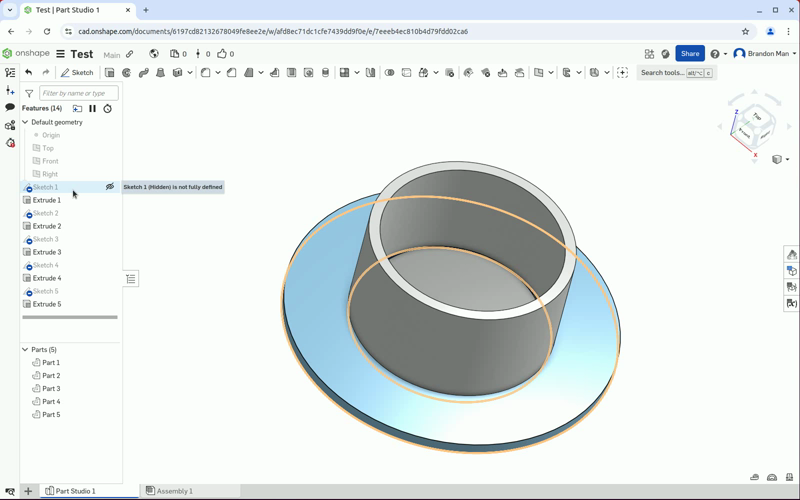
click(73, 189)